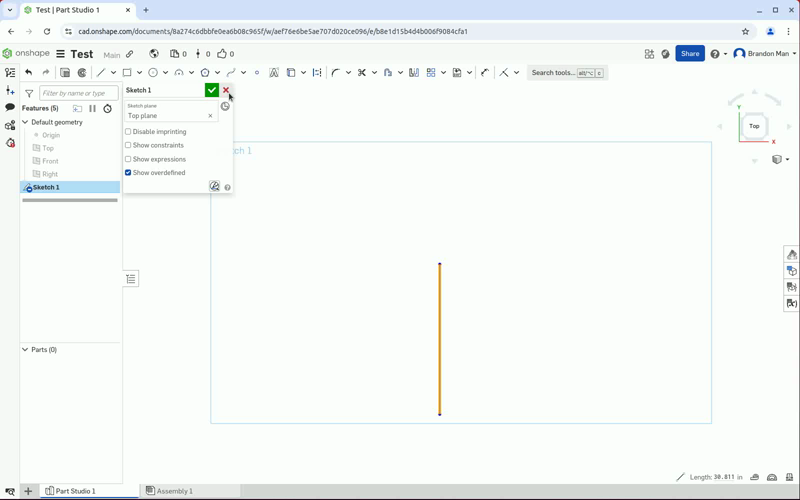
key(shift+h)
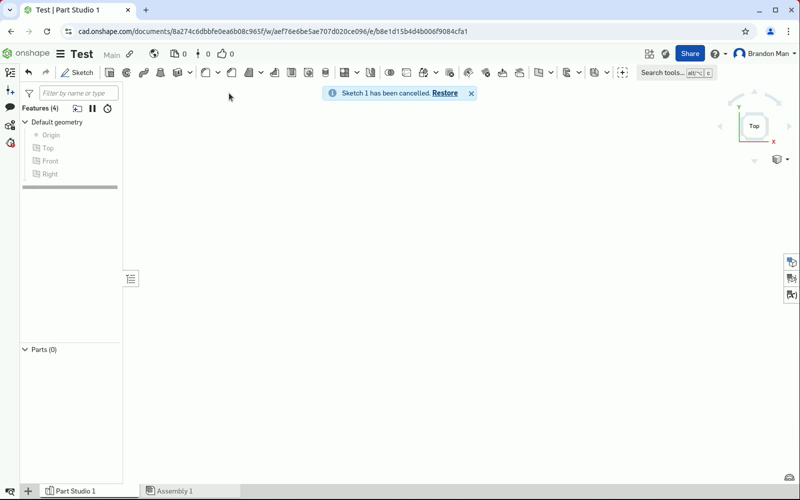
mouse_move(73, 352)
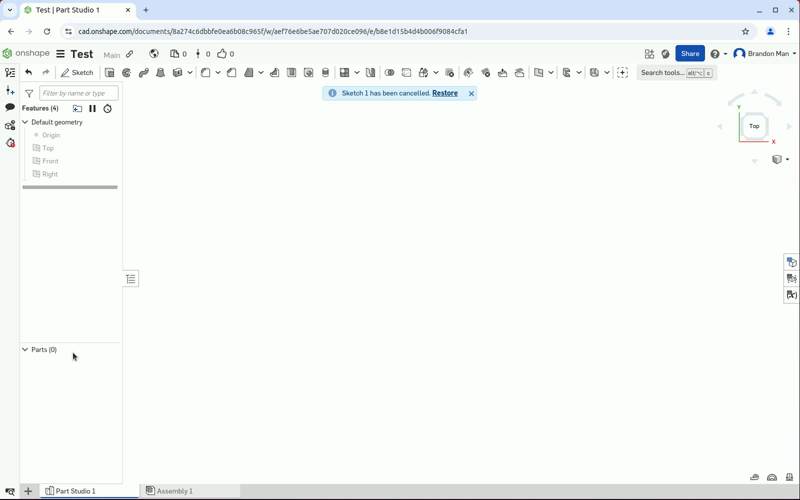
key(y)
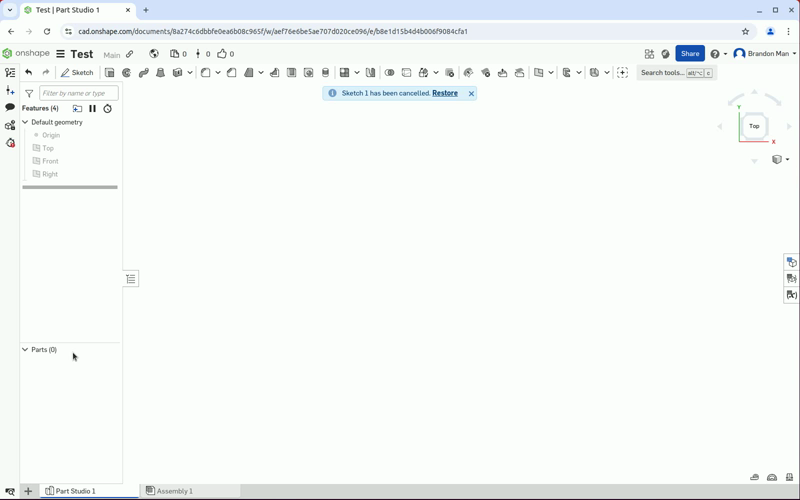
key(shift+p)
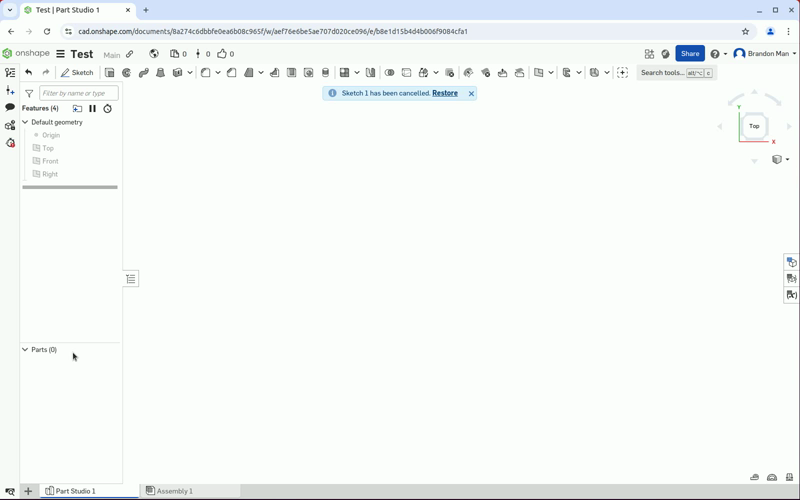
key(space)
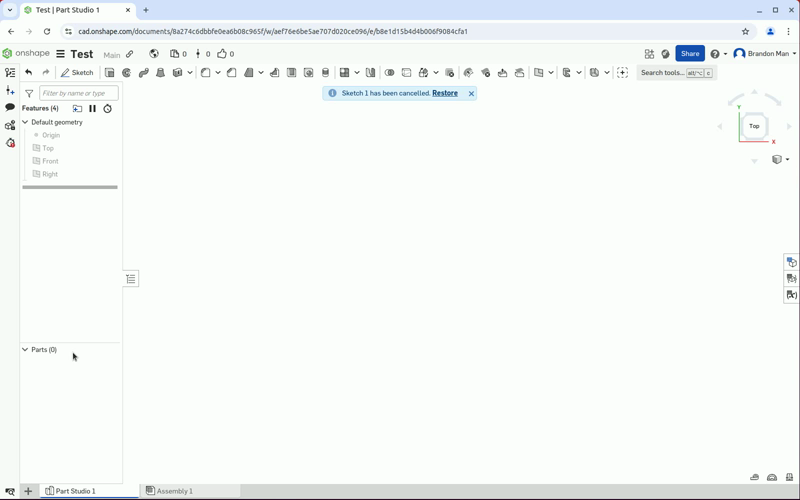
key_down(shift)
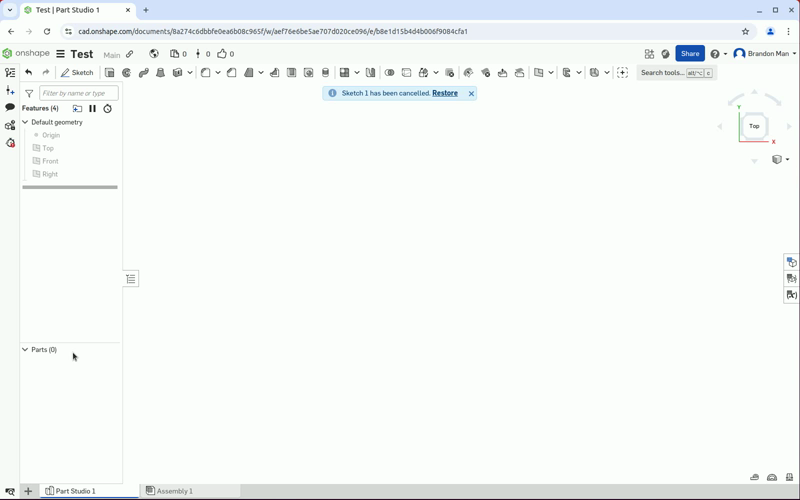
key(up)
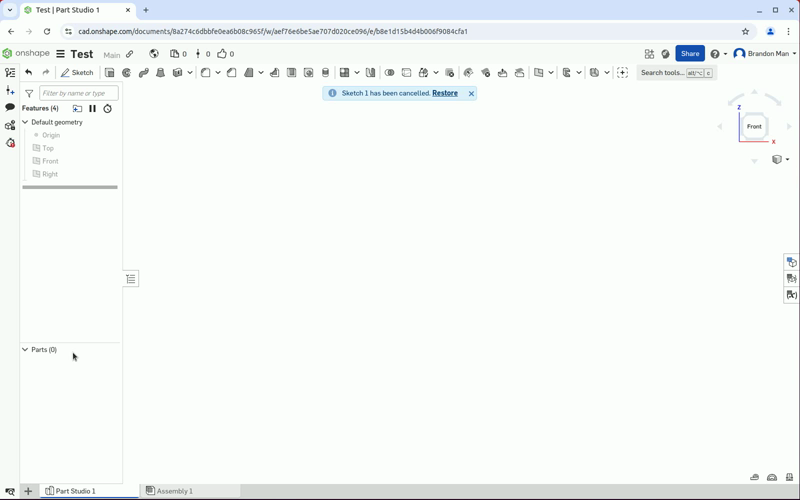
key_up(shift)
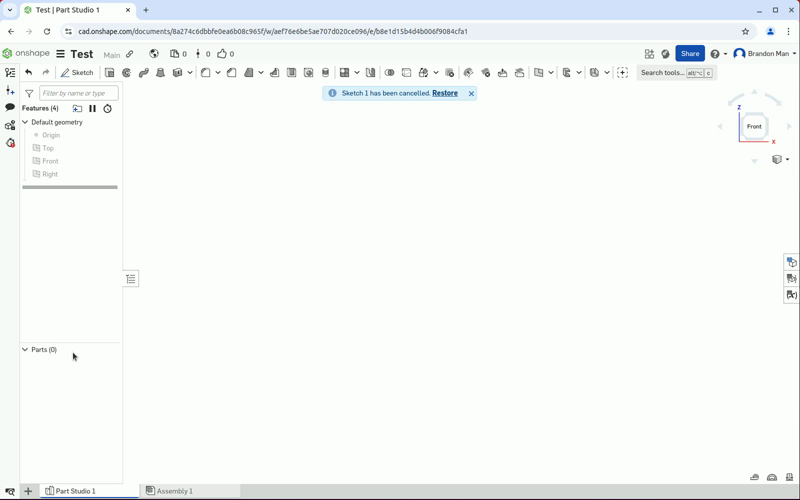
key(space)
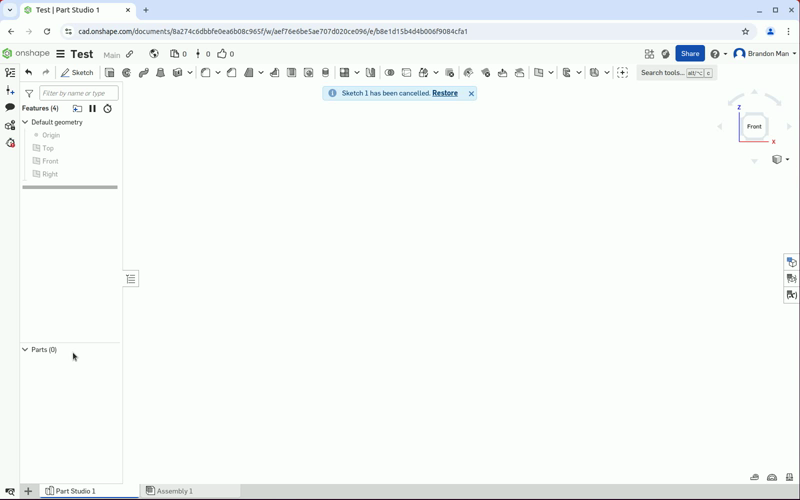
key_down(shift)
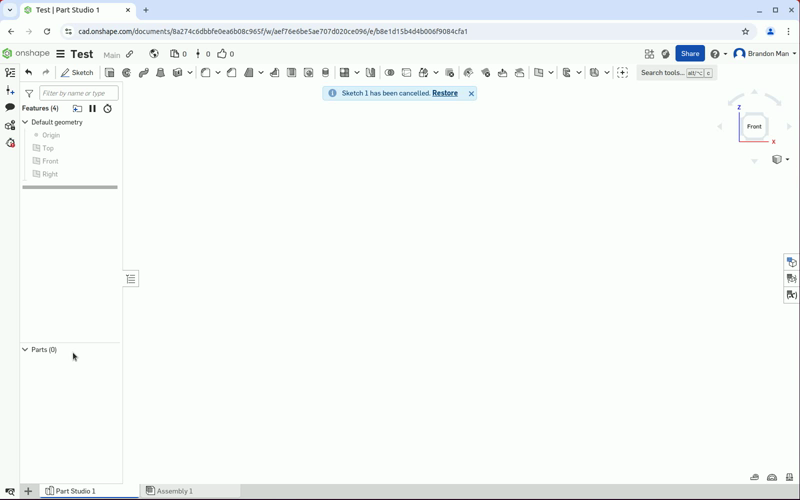
key(left)
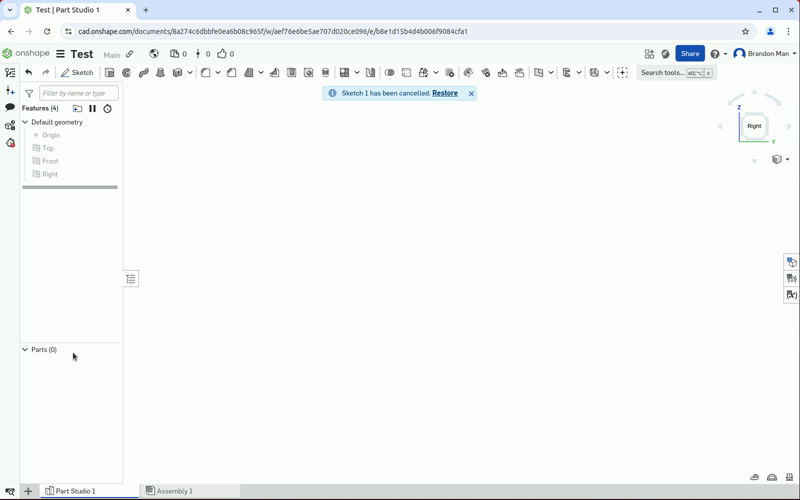
key_up(shift)
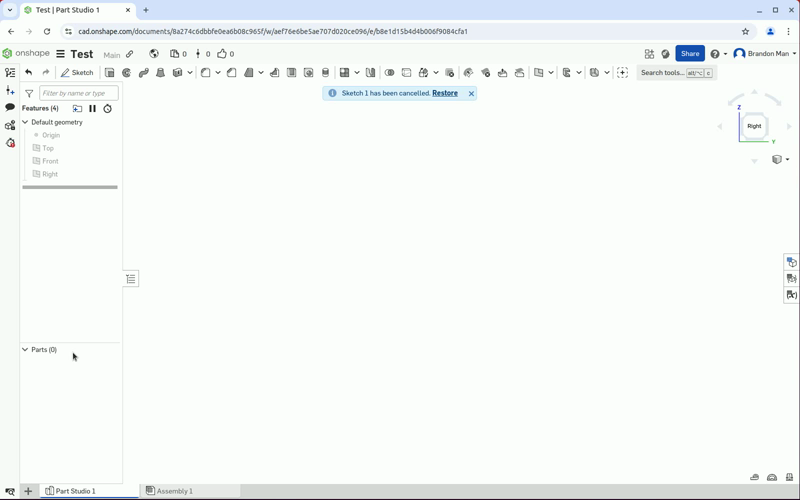
mouse_move(73, 352)
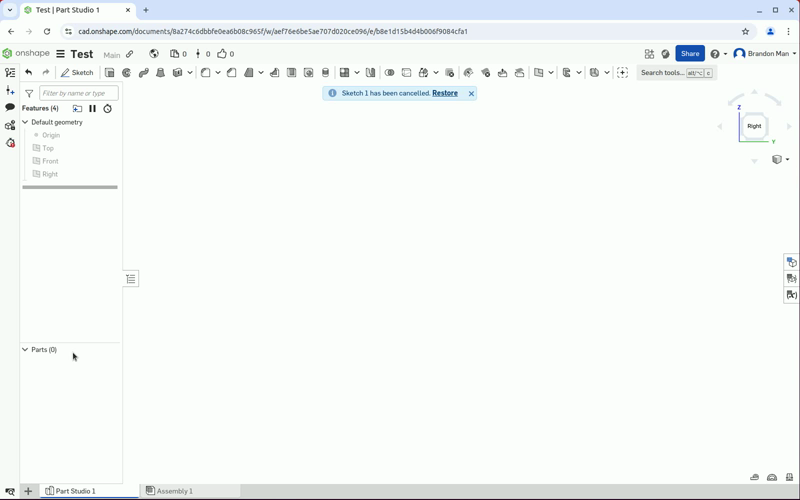
key(shift+y)
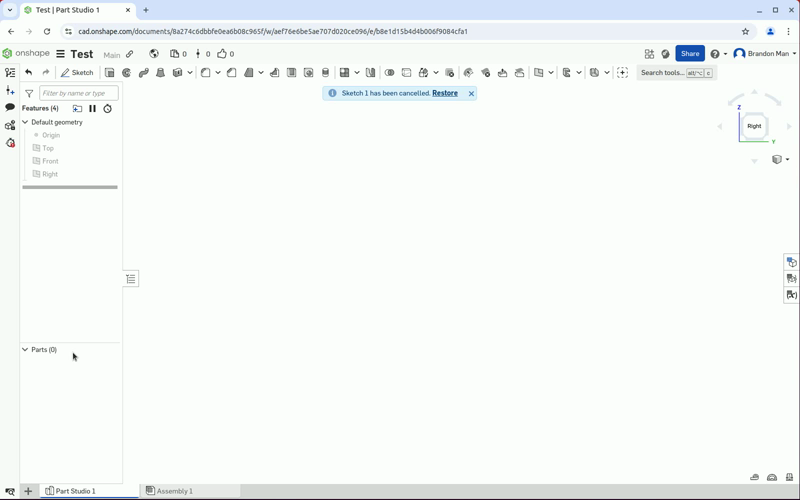
key(shift+s)
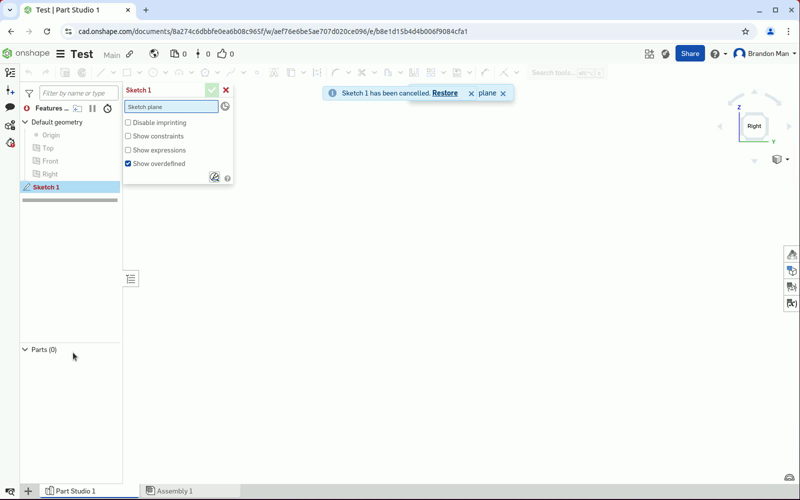
mouse_move(73, 176)
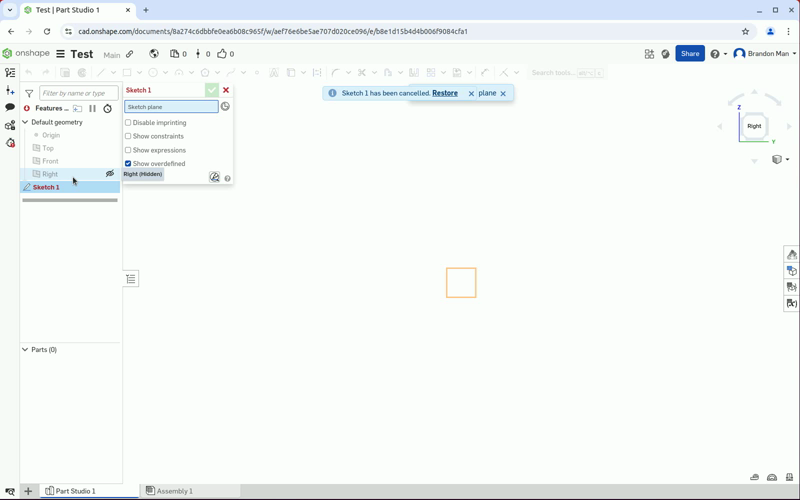
click(73, 176)
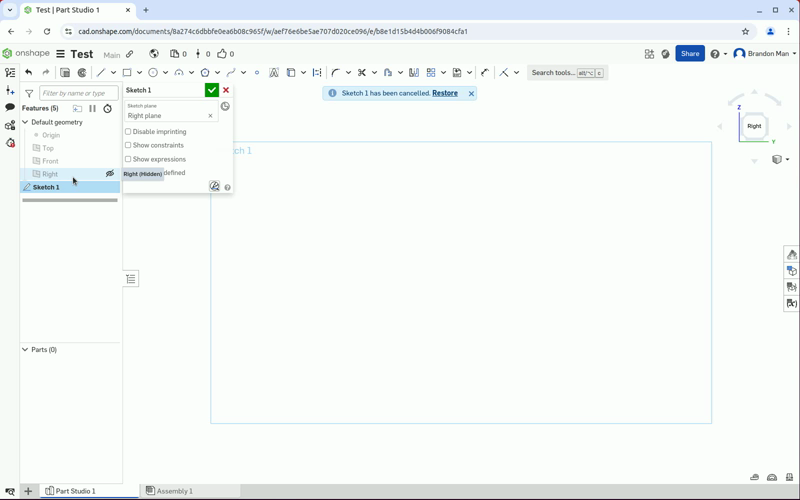
mouse_move(73, 352)
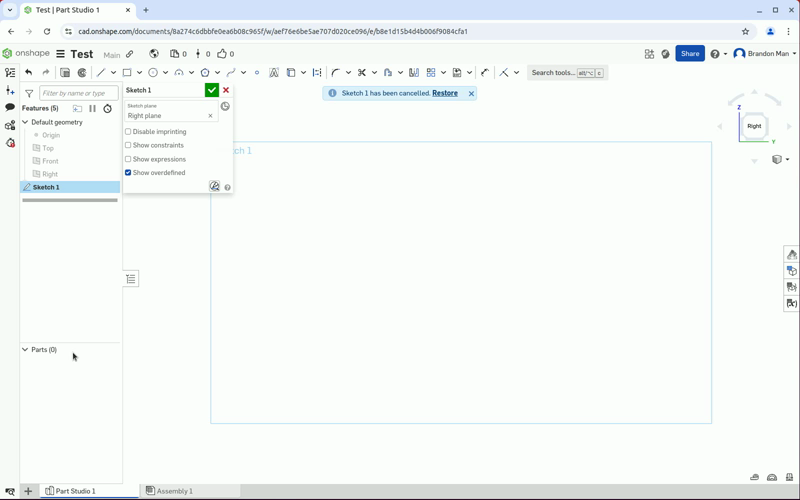
key(y)
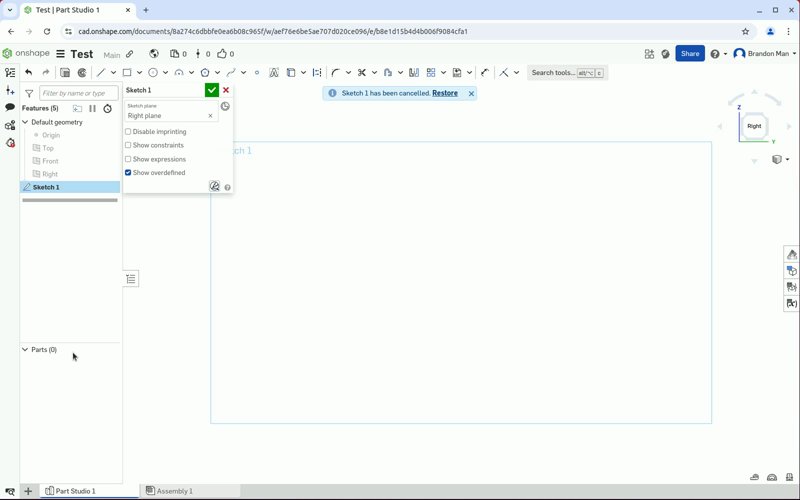
key(l)
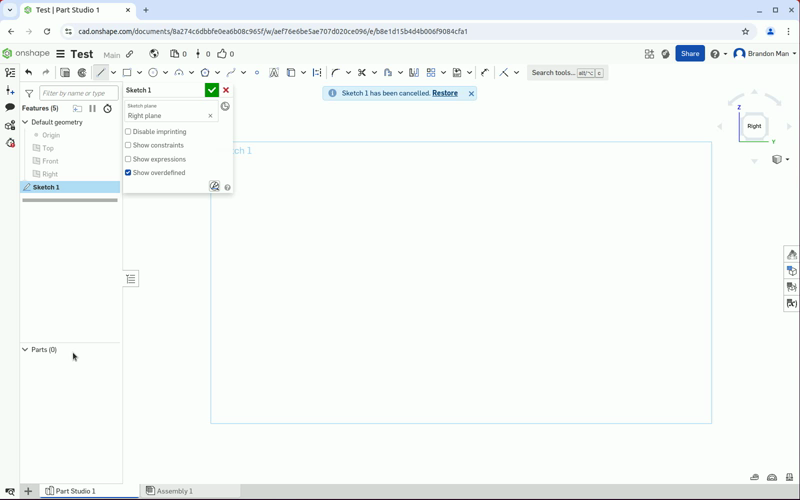
key_down(shift)
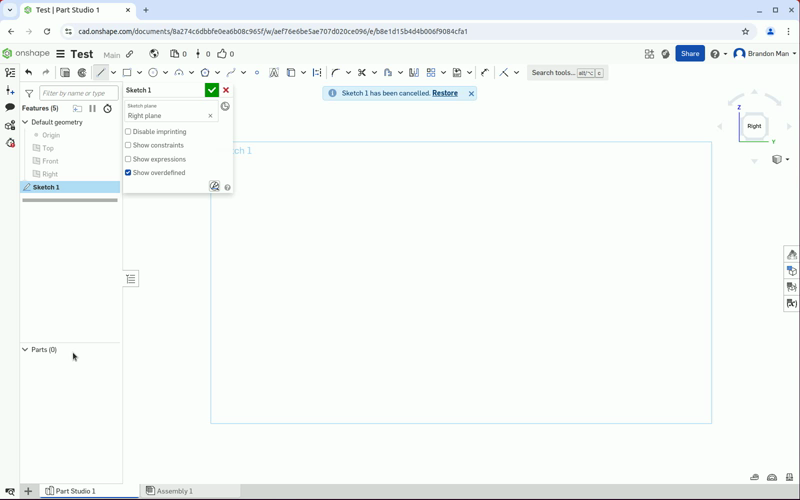
mouse_move(357, 349)
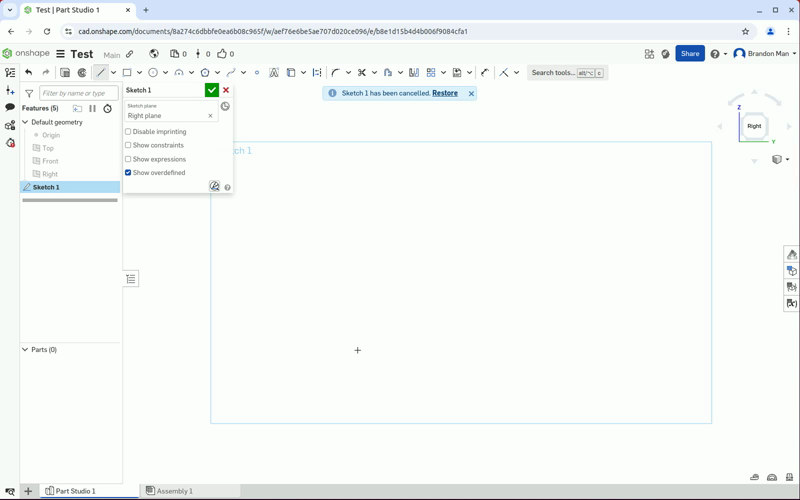
click(357, 349)
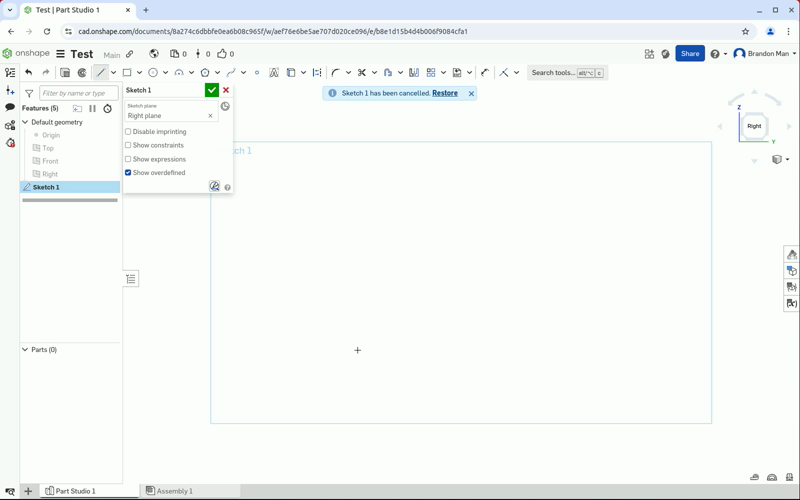
key_up(shift)
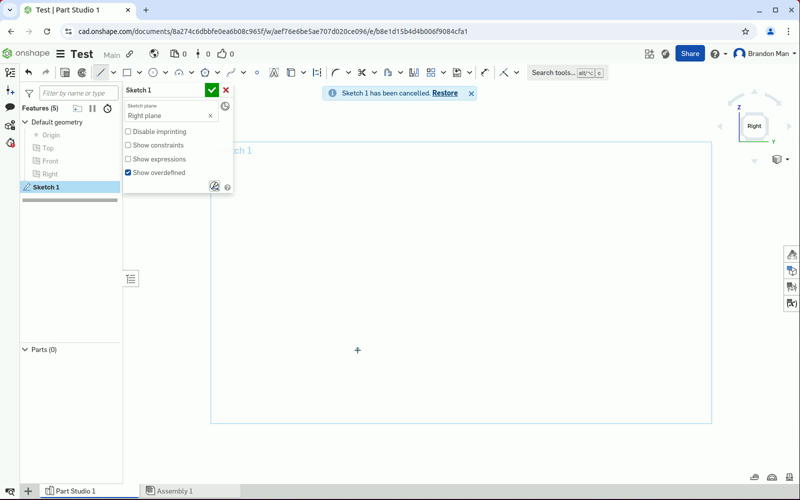
key_down(shift)
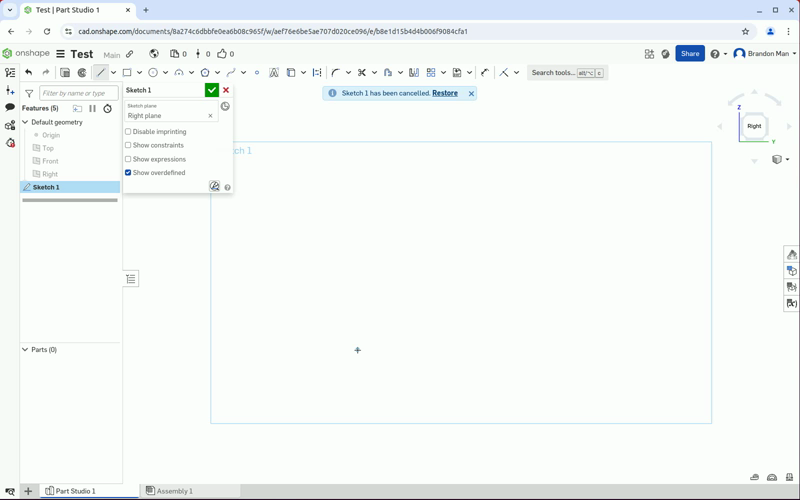
mouse_move(387, 349)
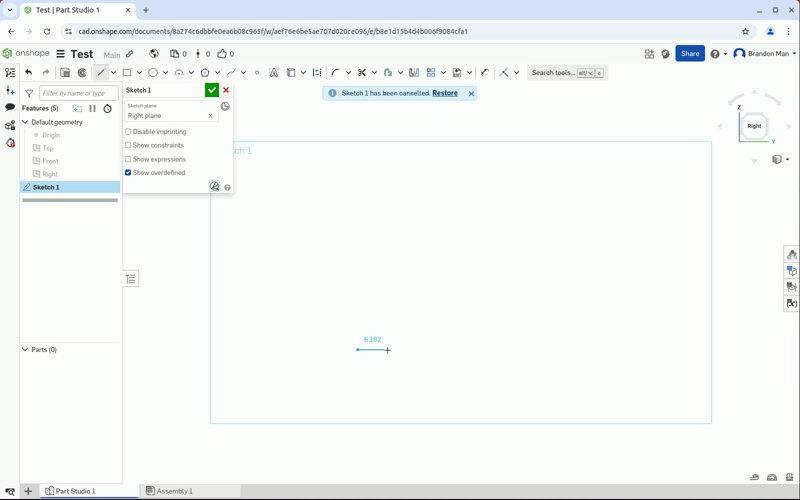
mouse_move(382, 349)
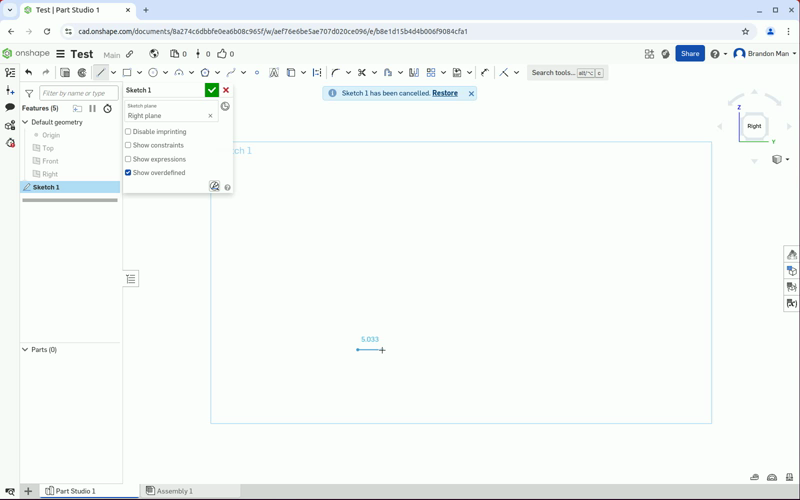
click(382, 349)
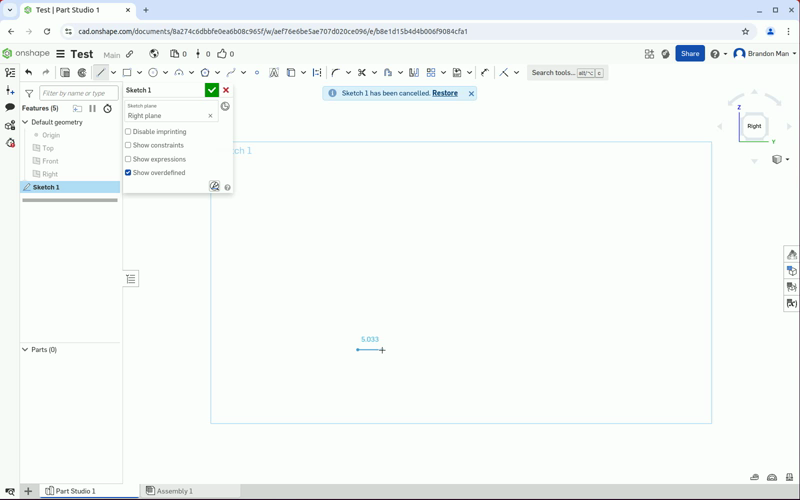
key_up(shift)
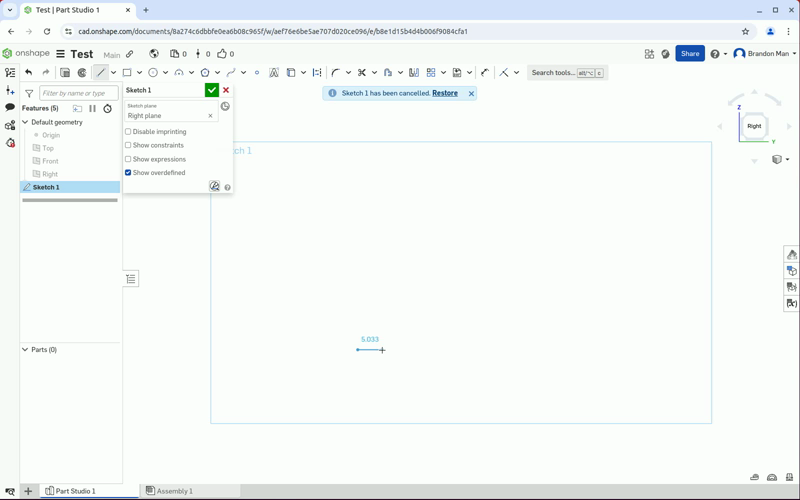
key_down(shift)
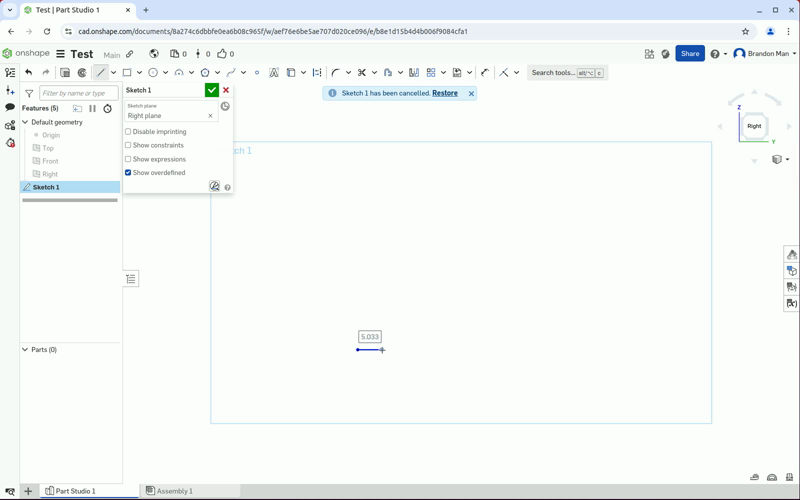
mouse_move(382, 266)
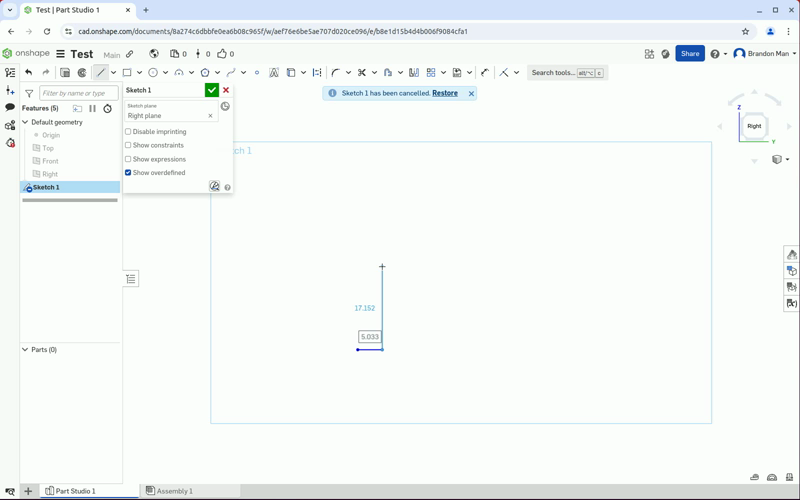
click(382, 266)
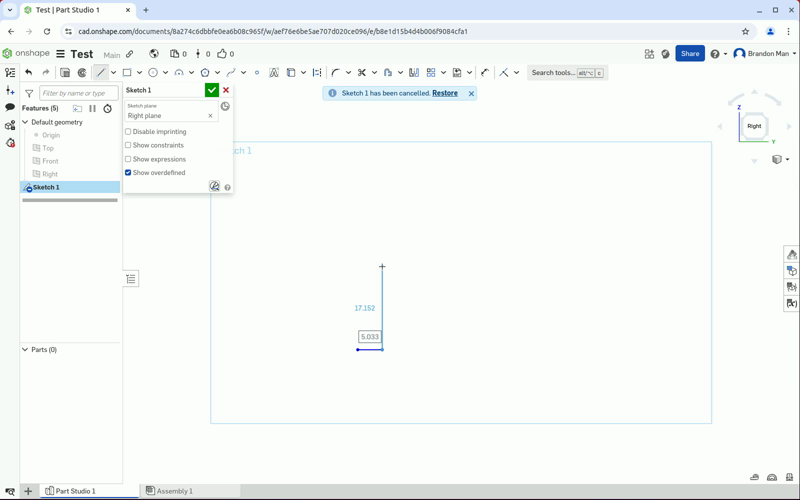
key_up(shift)
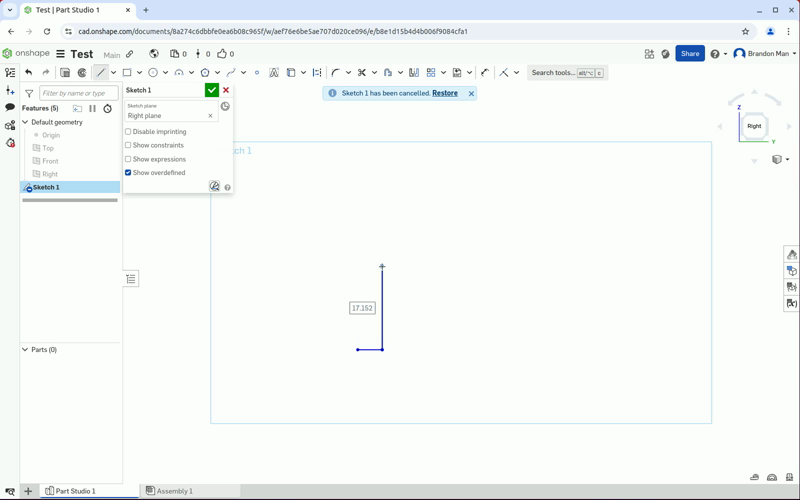
key_down(shift)
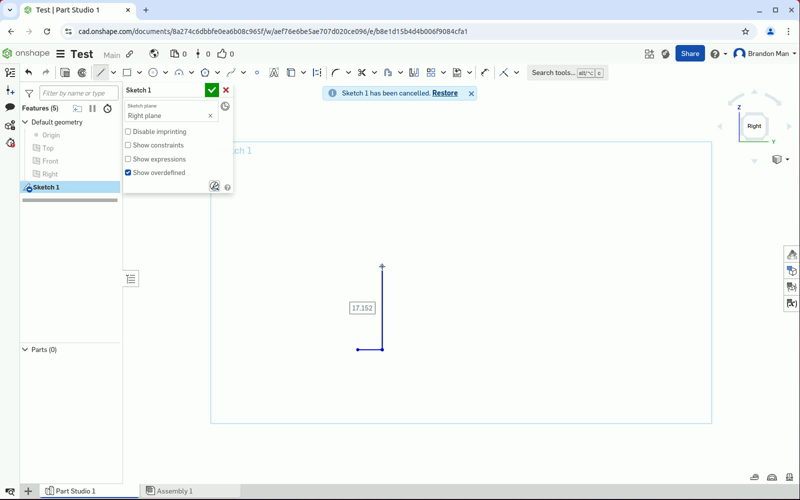
mouse_move(547, 266)
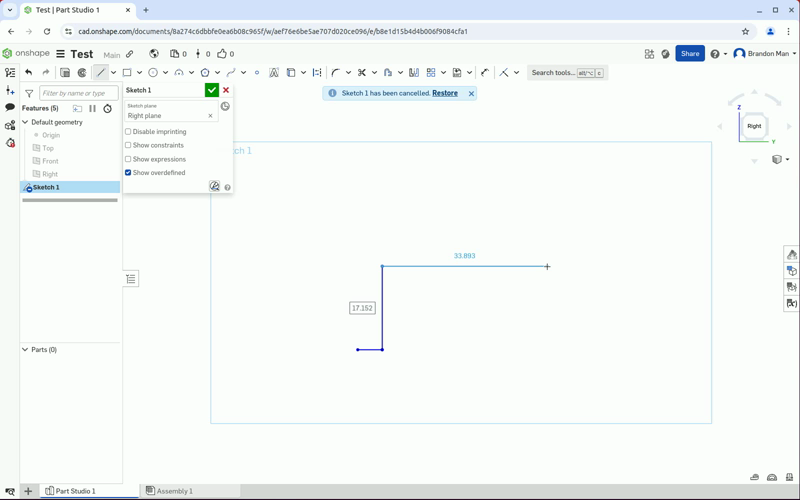
click(547, 266)
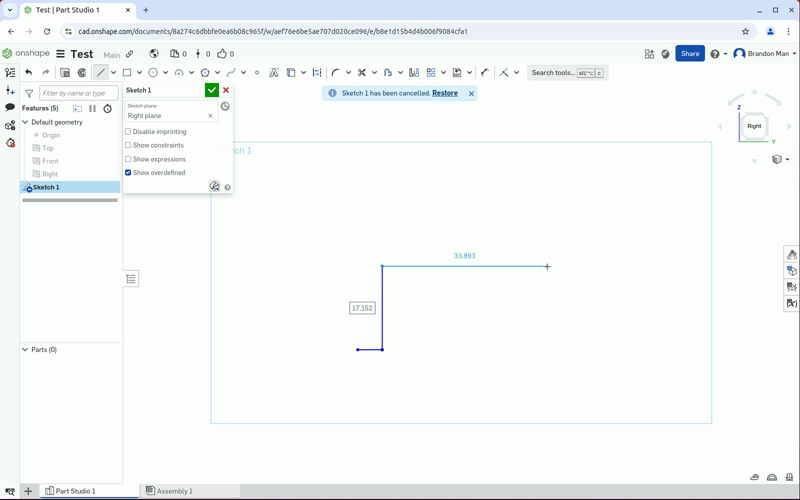
key_up(shift)
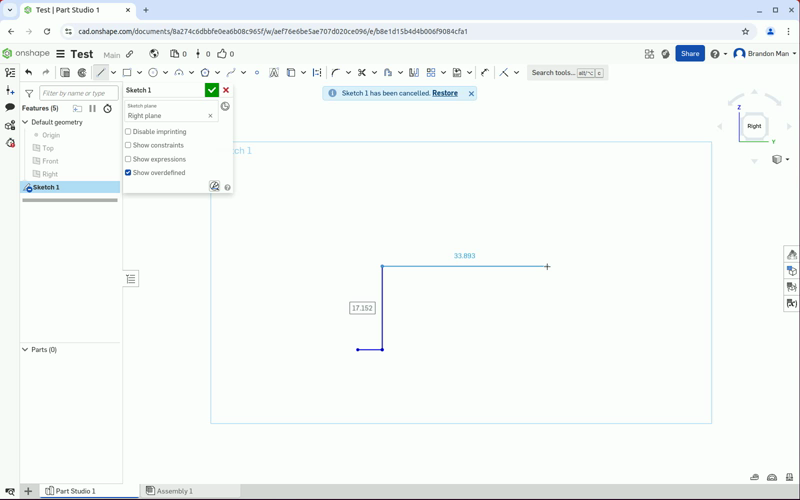
key_down(shift)
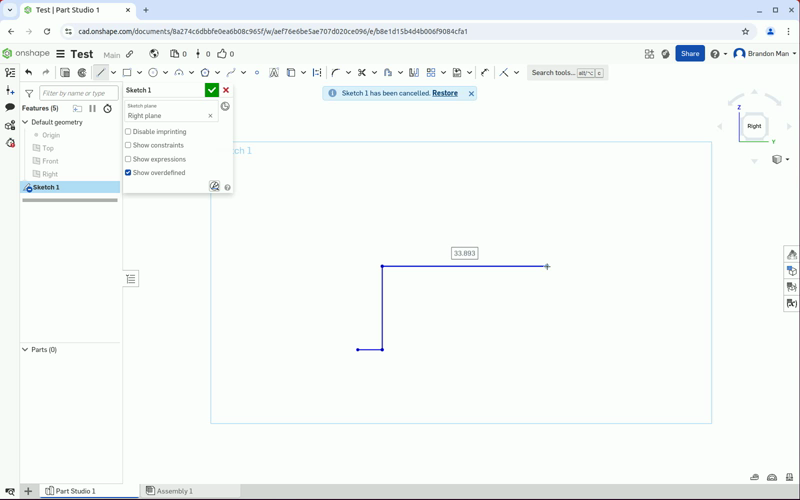
mouse_move(547, 349)
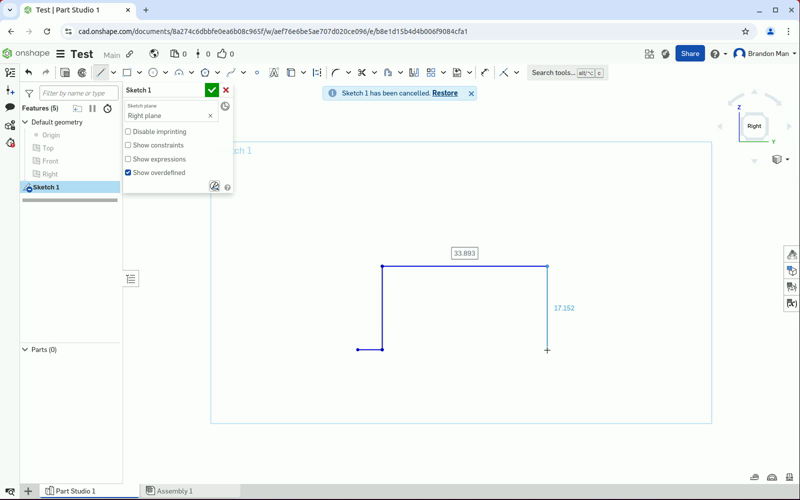
click(547, 349)
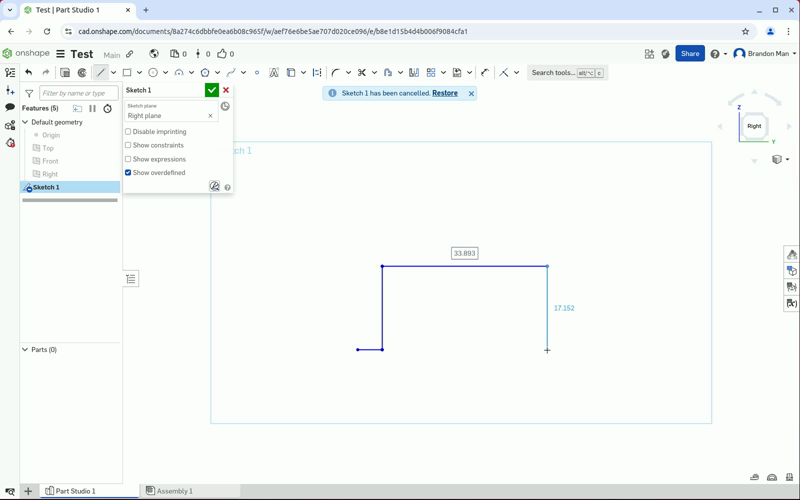
key_up(shift)
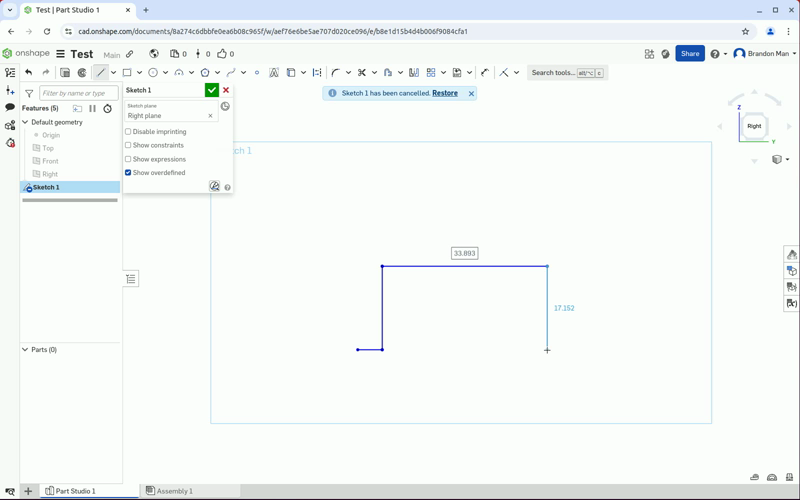
key_down(shift)
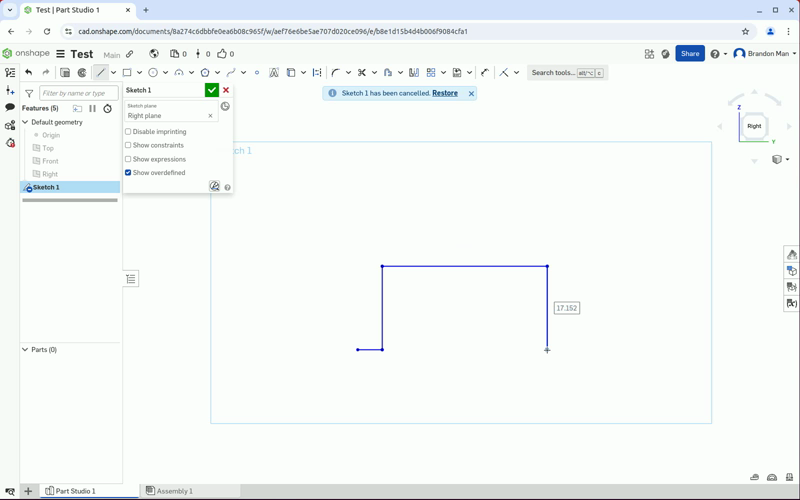
mouse_move(577, 349)
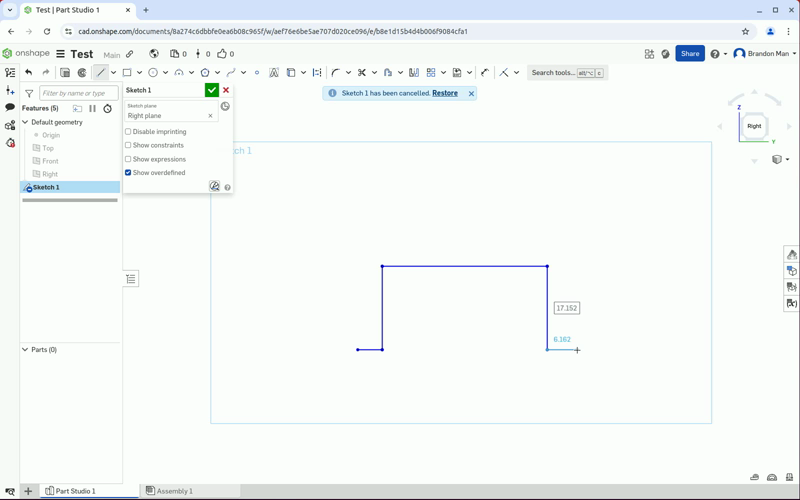
mouse_move(572, 349)
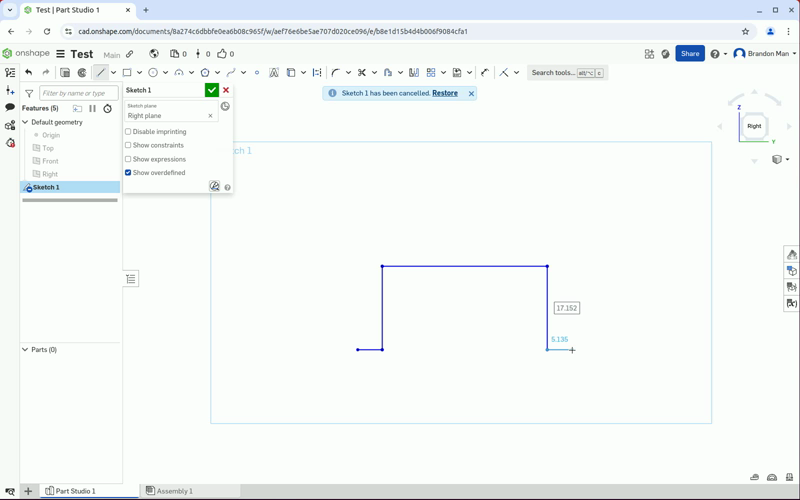
click(572, 349)
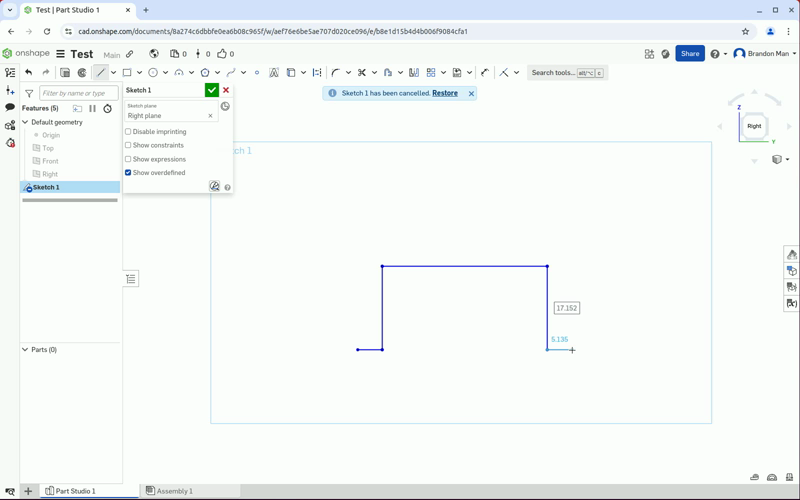
key_up(shift)
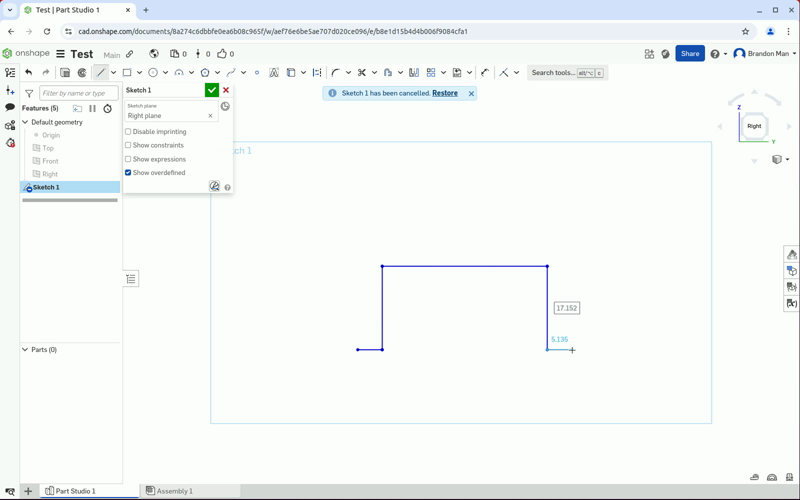
key_down(shift)
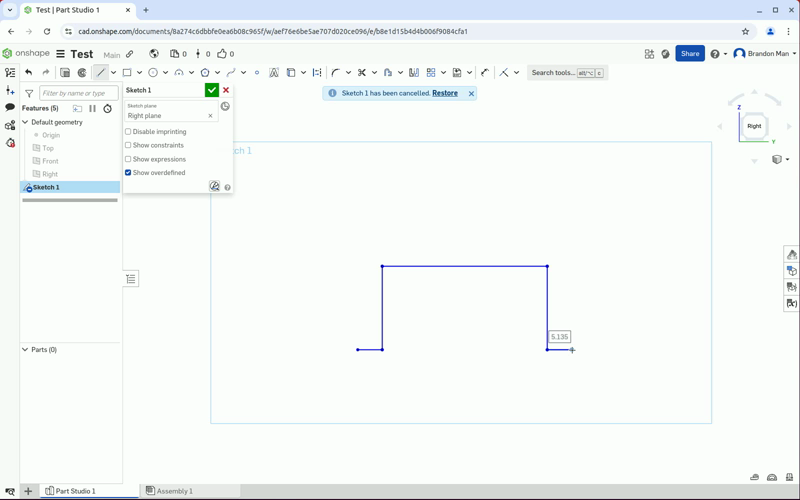
mouse_move(589, 349)
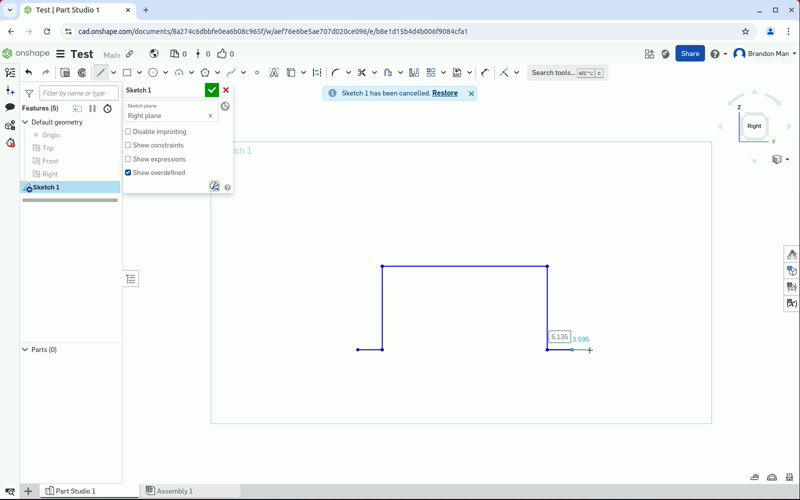
mouse_move(572, 340)
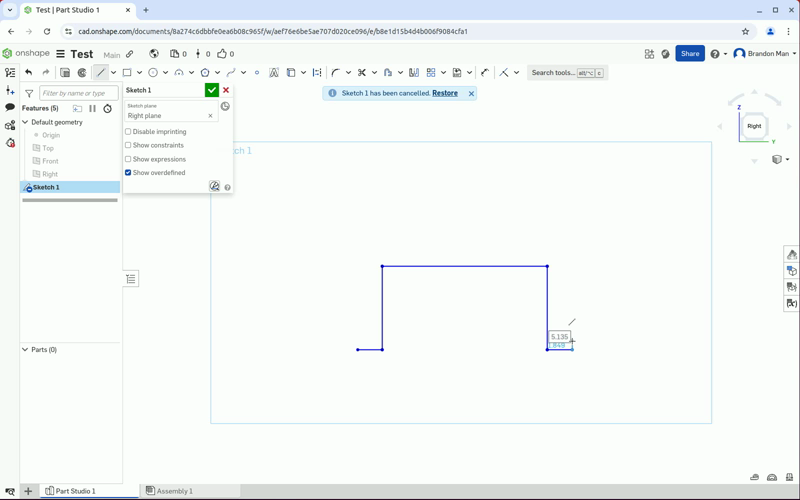
click(572, 340)
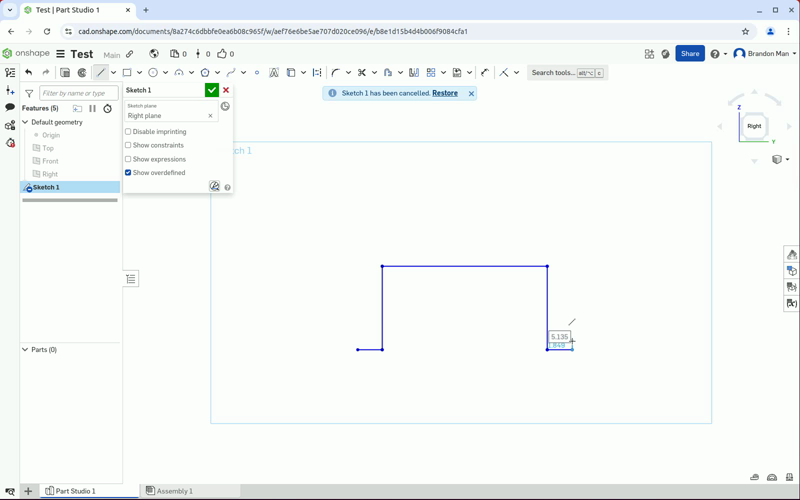
key_up(shift)
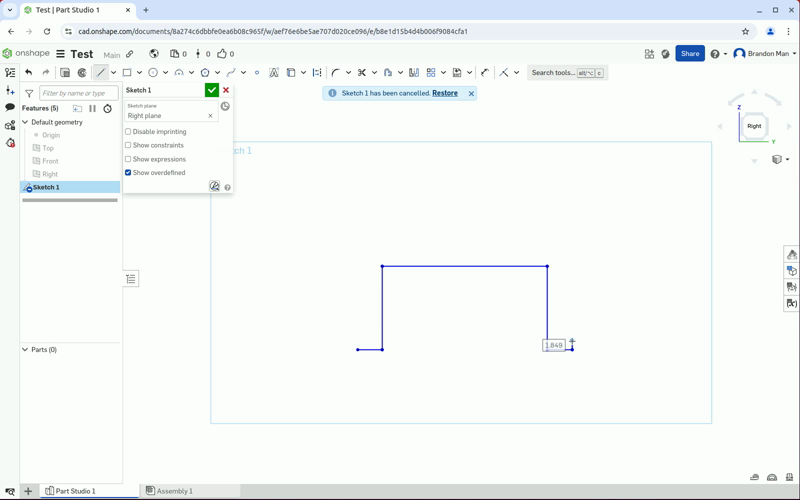
key_down(shift)
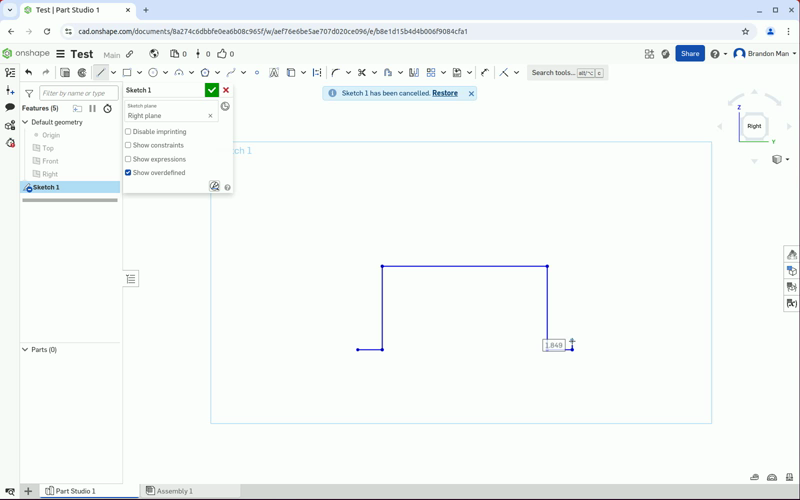
mouse_move(589, 340)
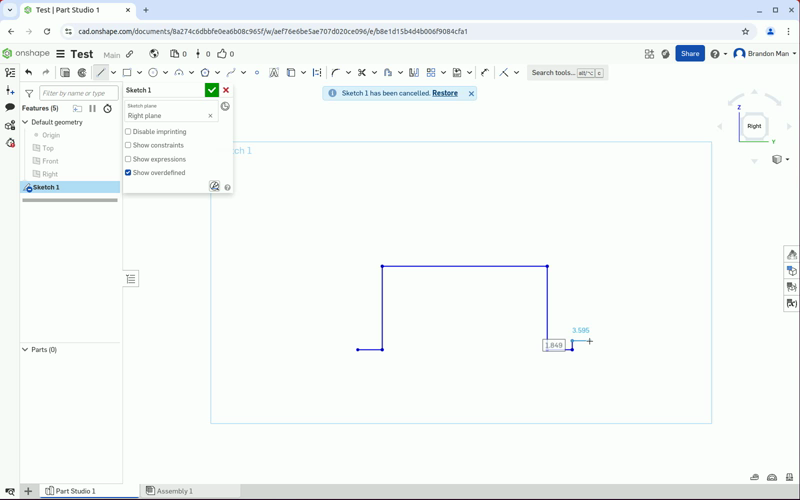
mouse_move(556, 340)
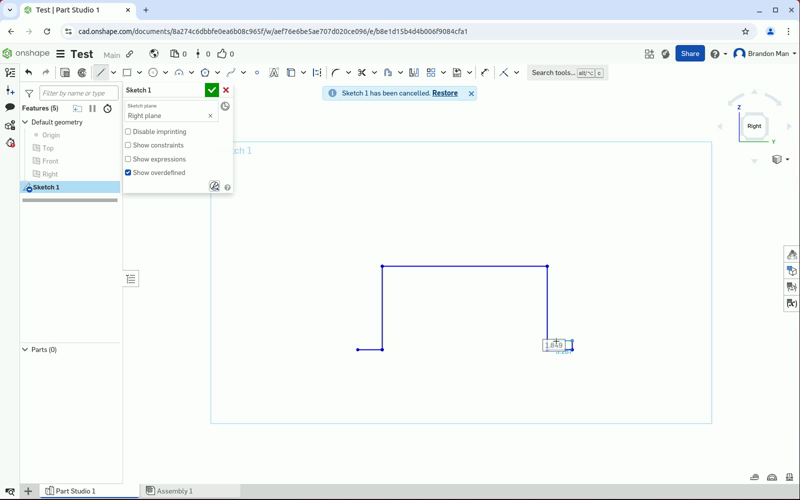
click(556, 340)
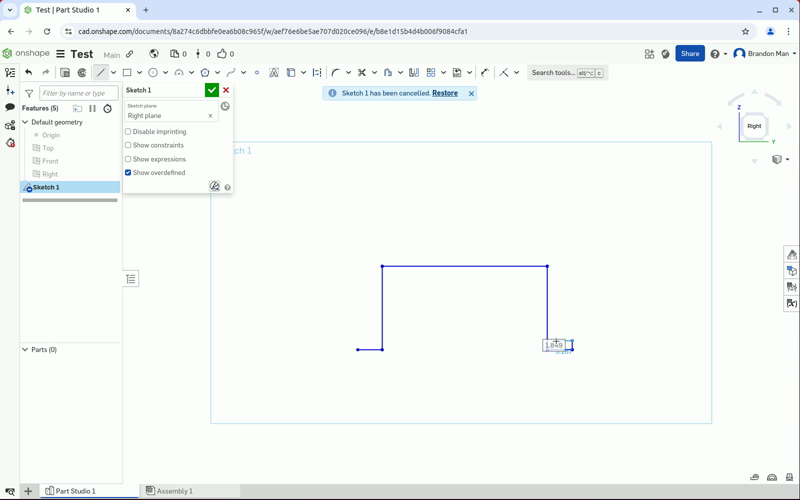
key_up(shift)
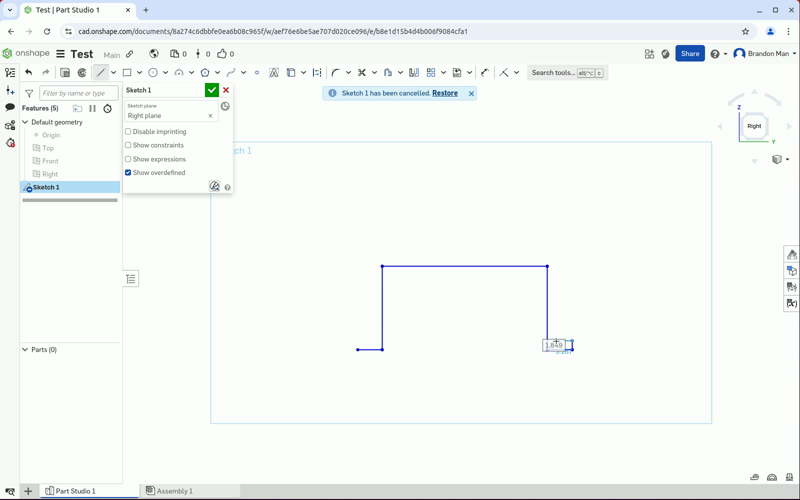
key_down(shift)
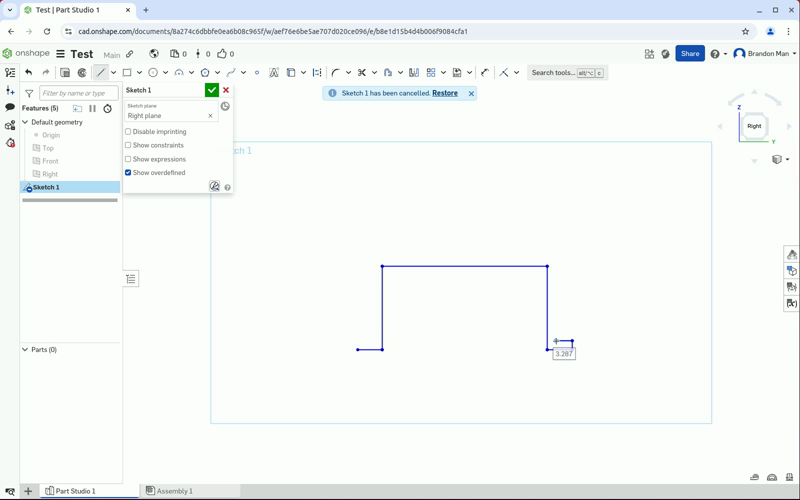
mouse_move(556, 259)
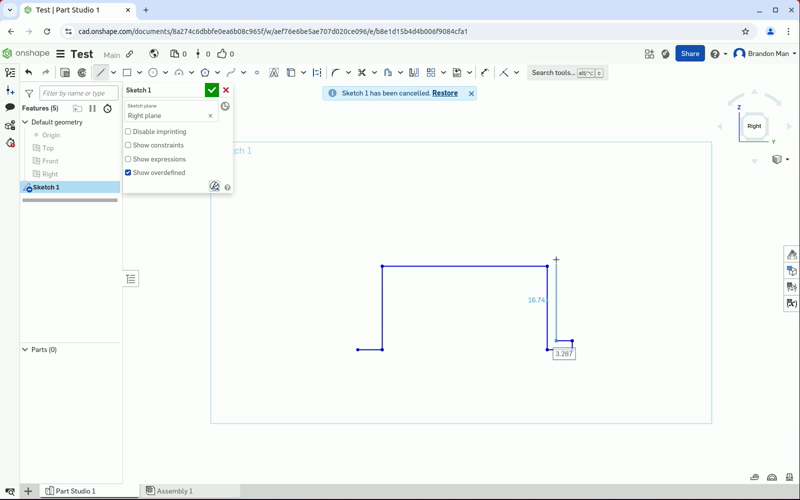
click(556, 259)
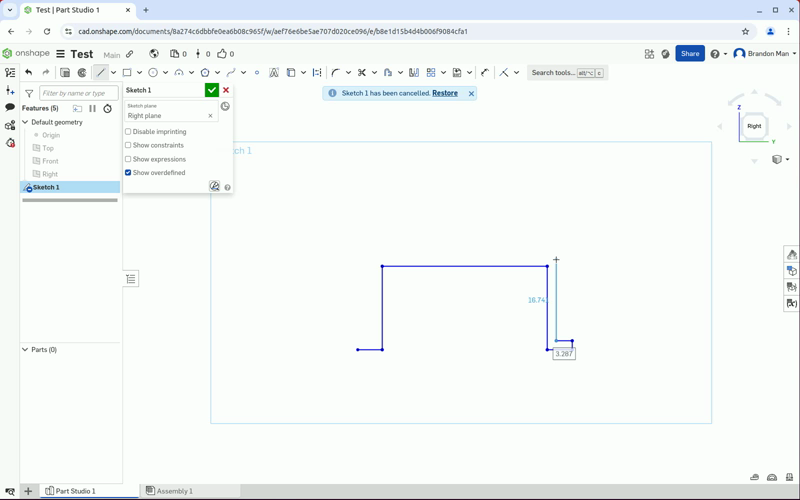
key_up(shift)
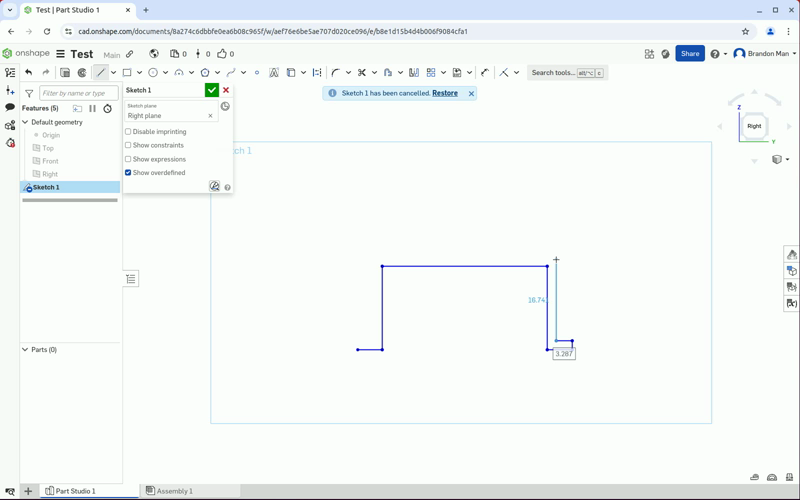
key_down(shift)
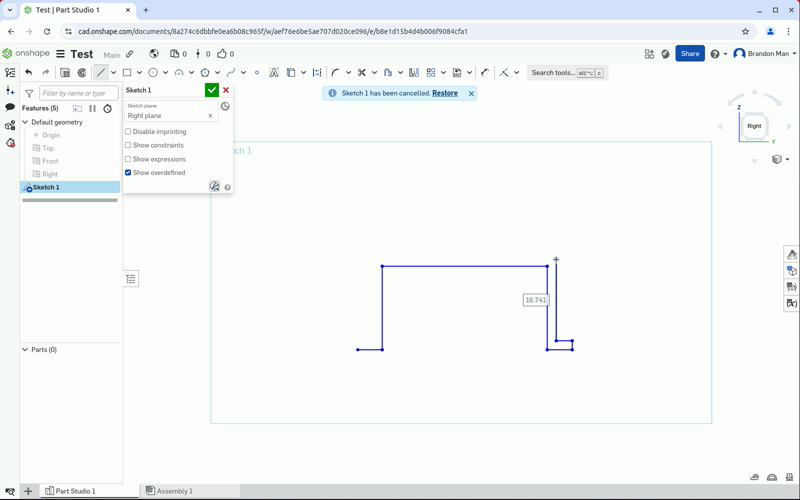
mouse_move(373, 259)
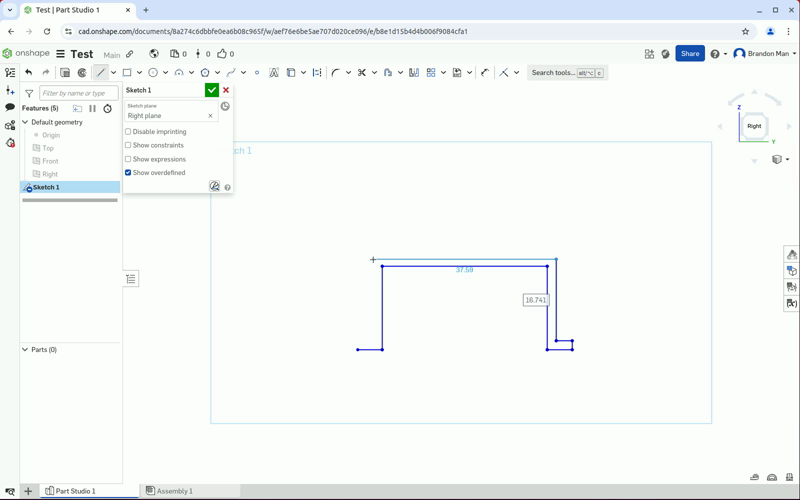
click(373, 259)
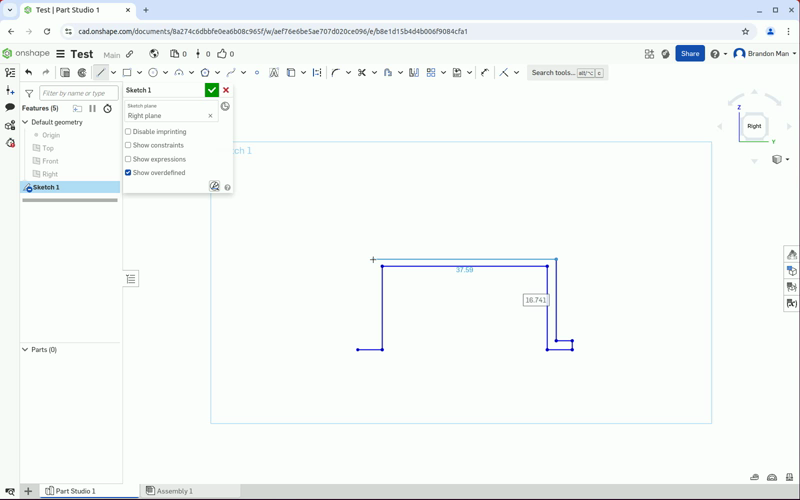
key_up(shift)
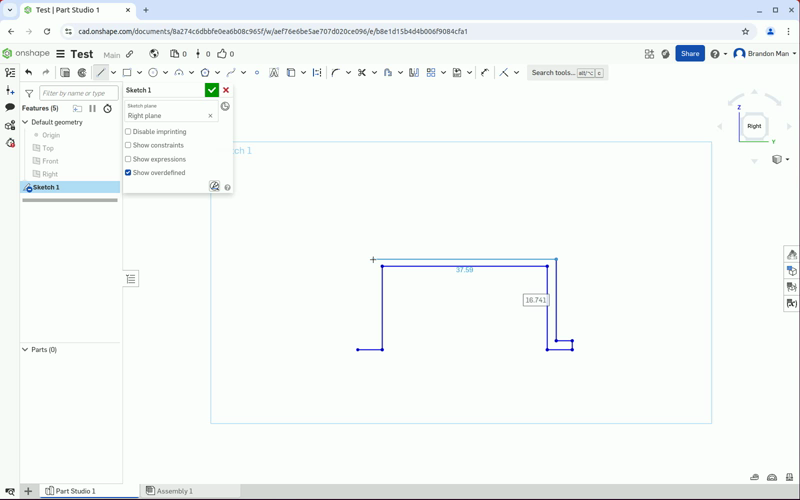
key_down(shift)
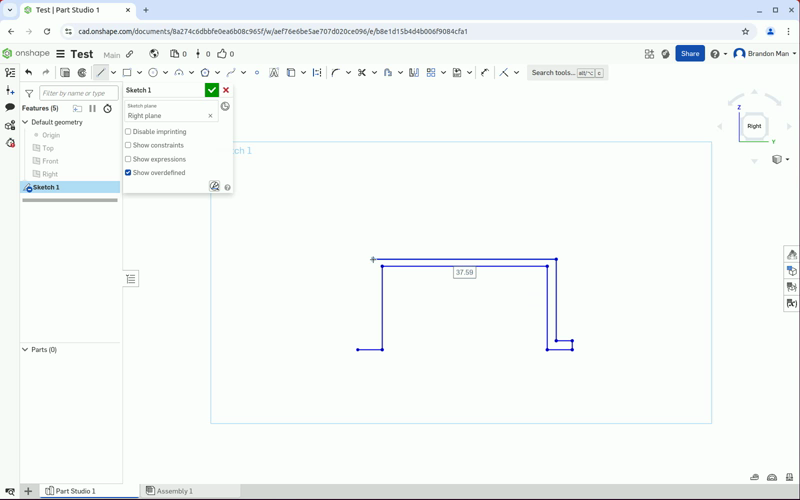
mouse_move(373, 340)
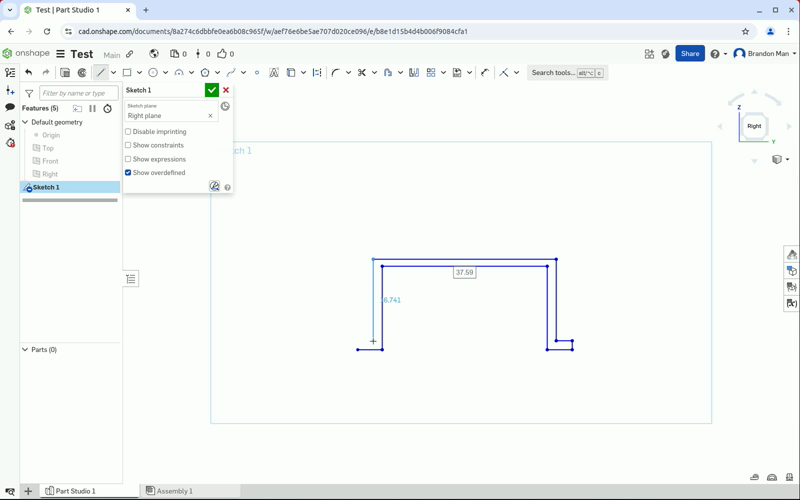
click(373, 340)
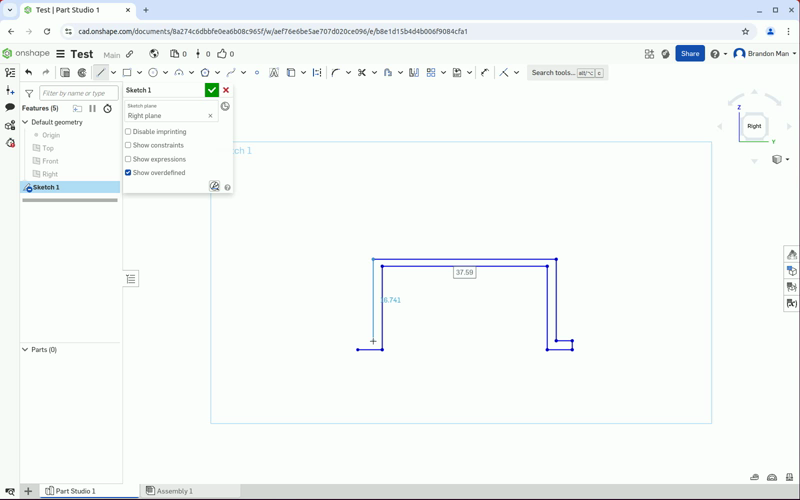
key_up(shift)
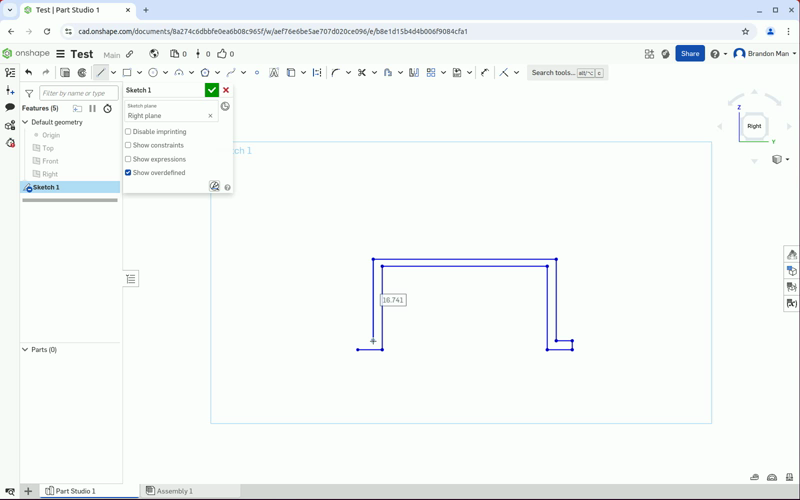
key_down(shift)
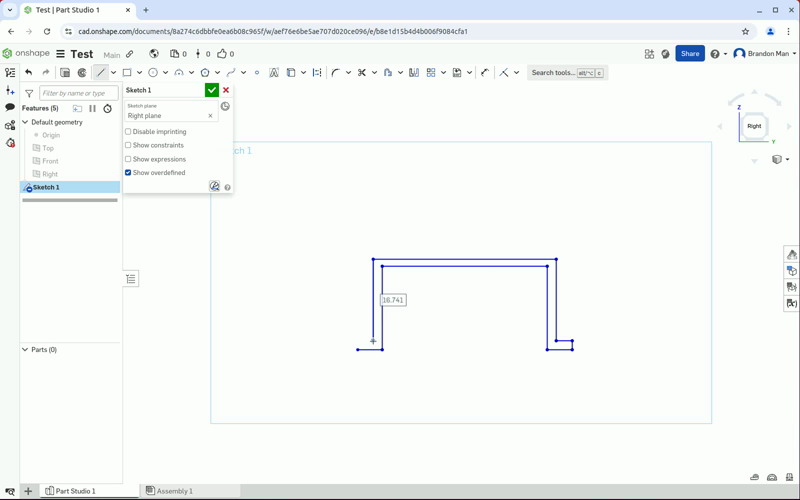
mouse_move(403, 340)
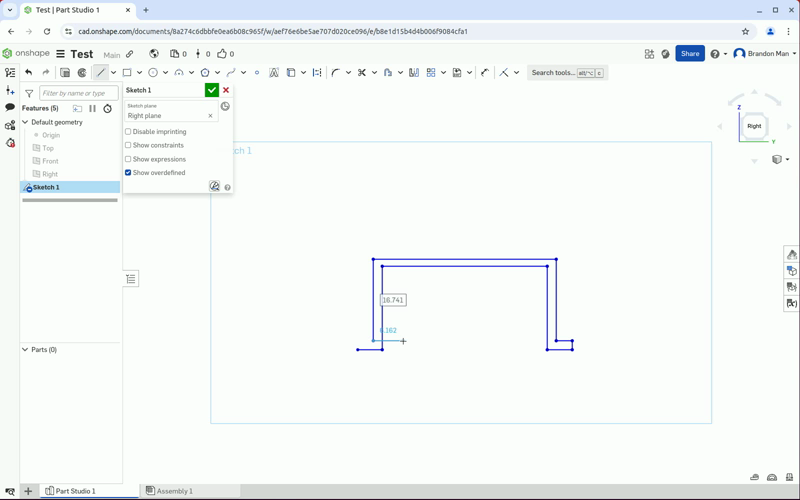
mouse_move(357, 340)
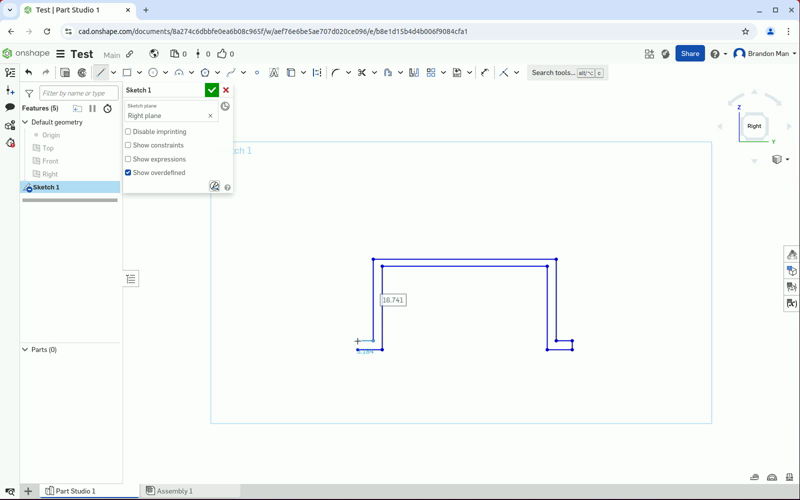
click(357, 340)
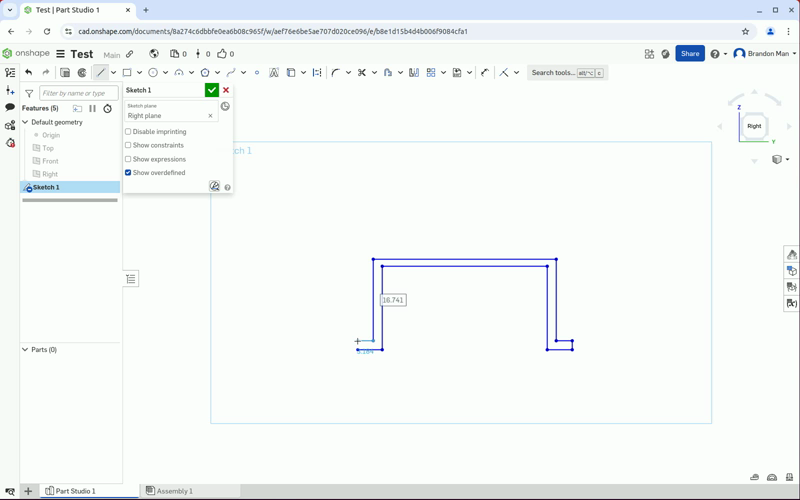
key_up(shift)
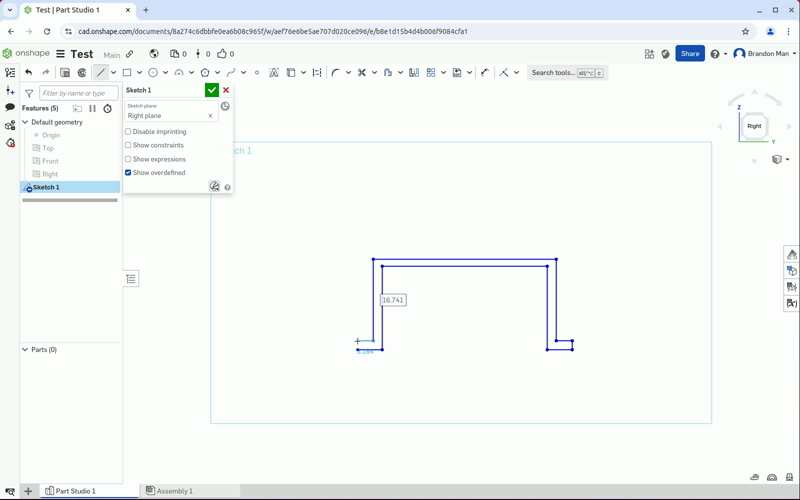
mouse_move(387, 340)
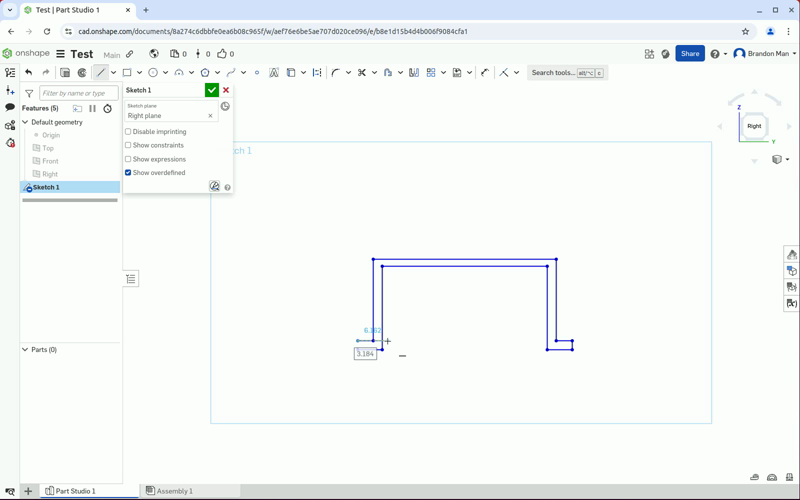
key_down(shift)
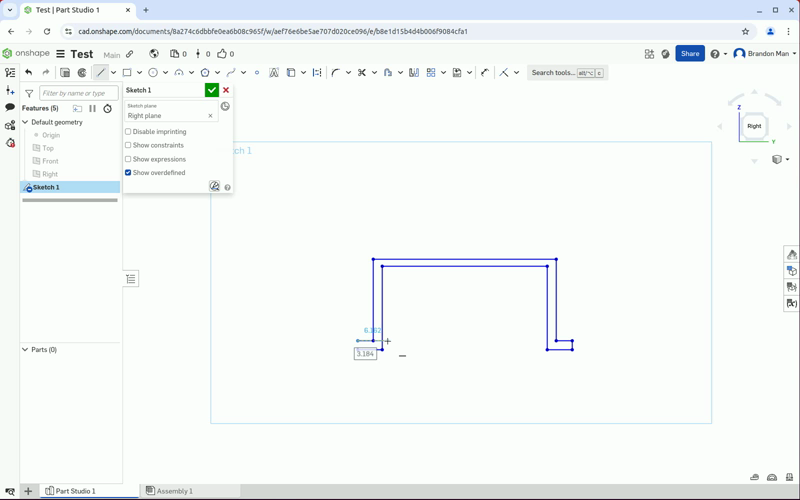
mouse_move(357, 349)
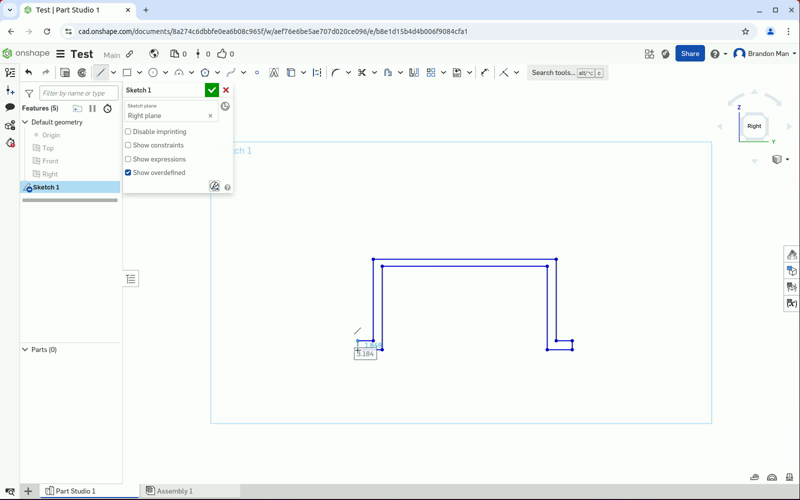
key_up(shift)
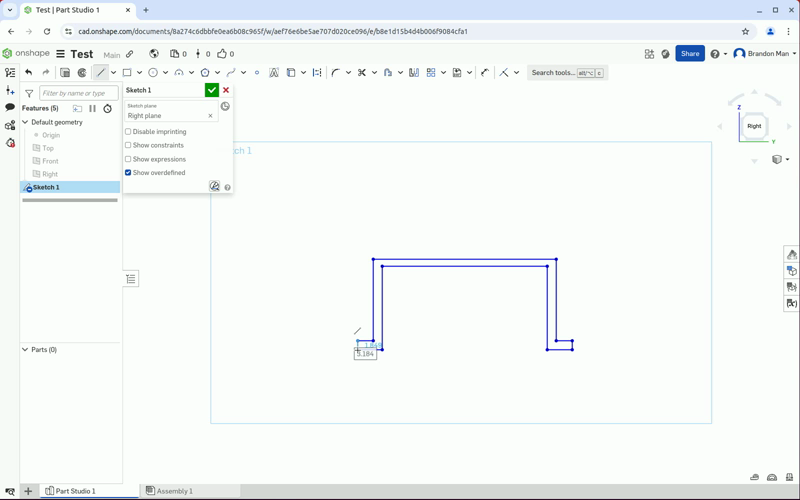
click(357, 349)
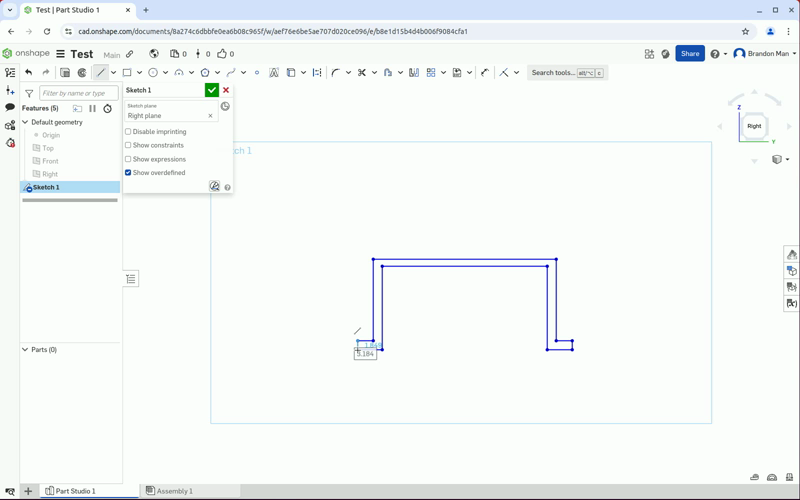
key(esc)
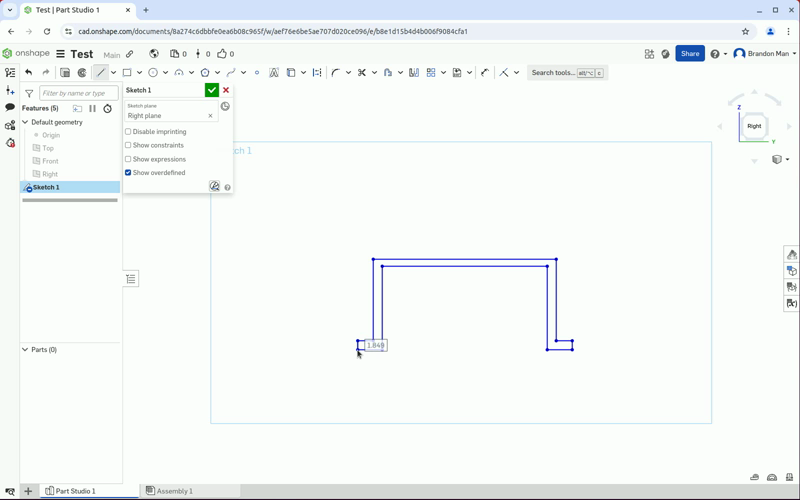
mouse_move(369, 345)
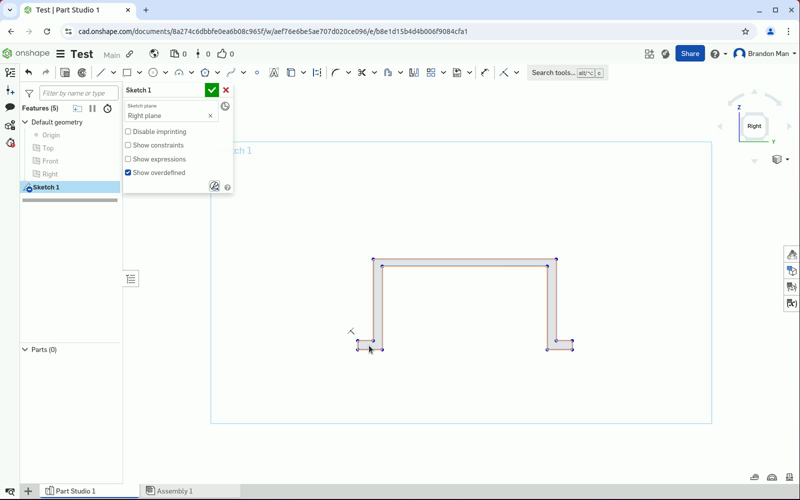
click(369, 345)
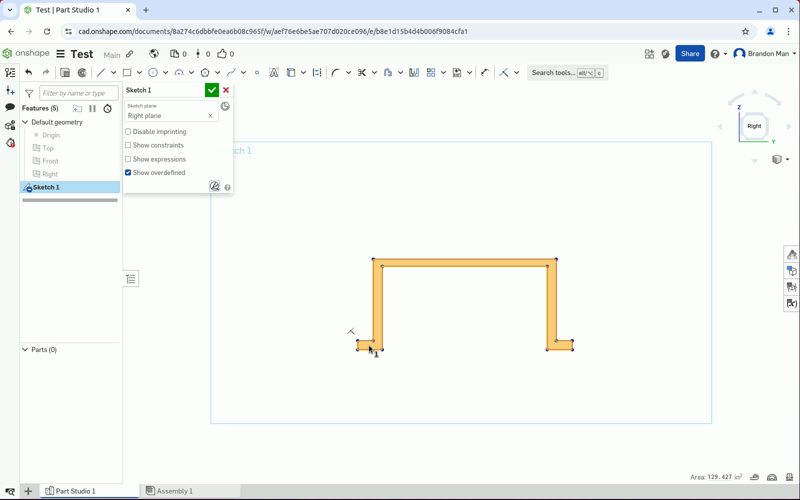
mouse_move(73, 352)
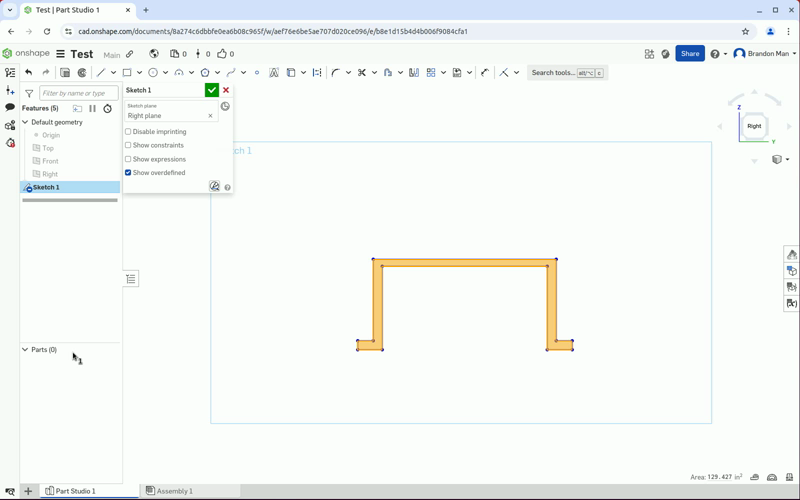
key(shift+y)
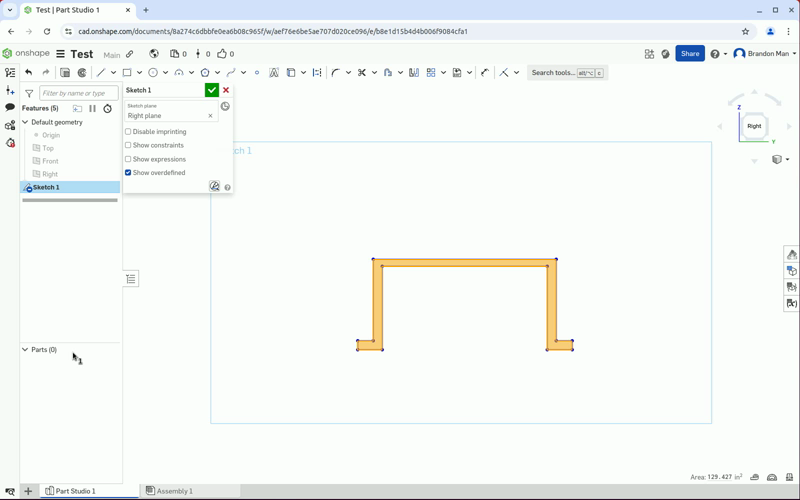
key(shift+e)
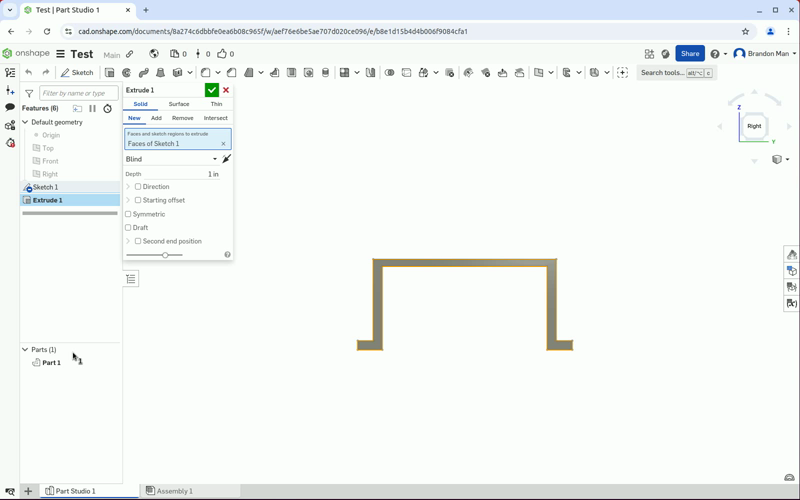
mouse_move(143, 106)
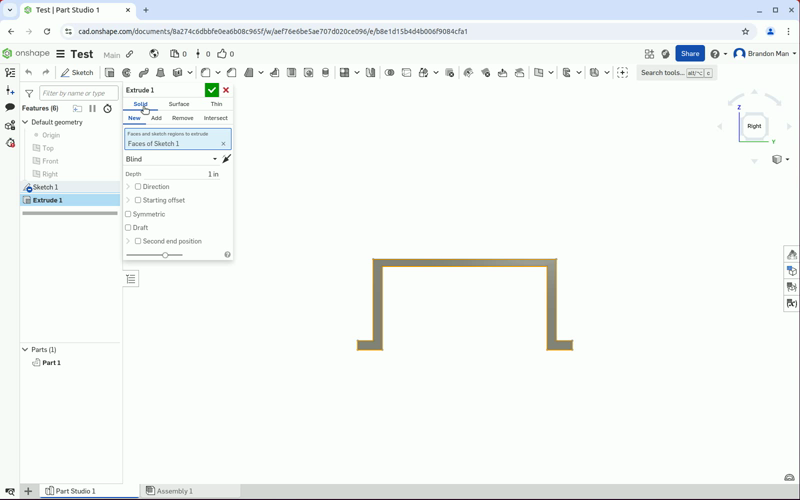
click(143, 106)
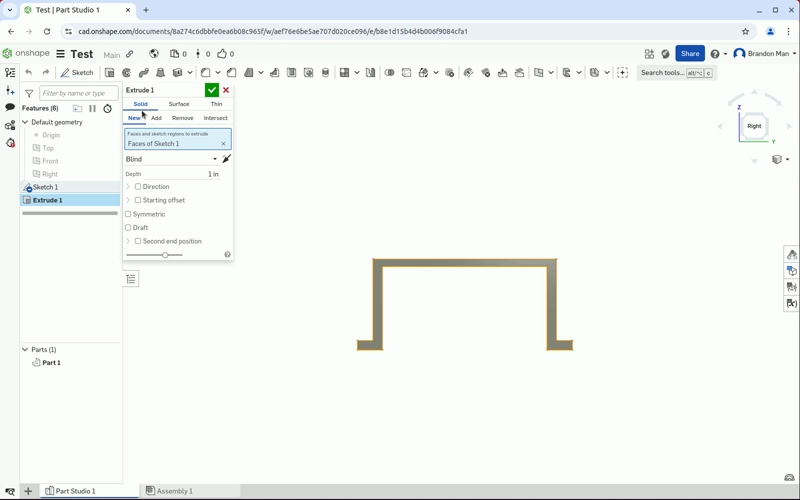
mouse_move(137, 120)
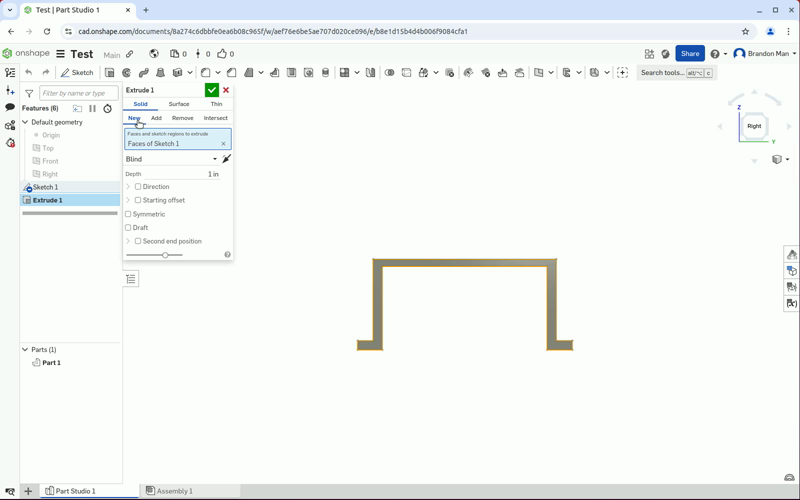
click(137, 120)
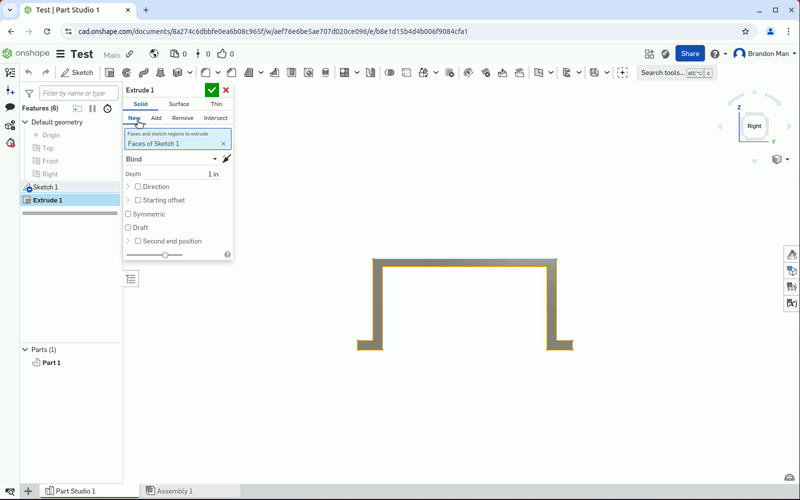
key(tab, 4)
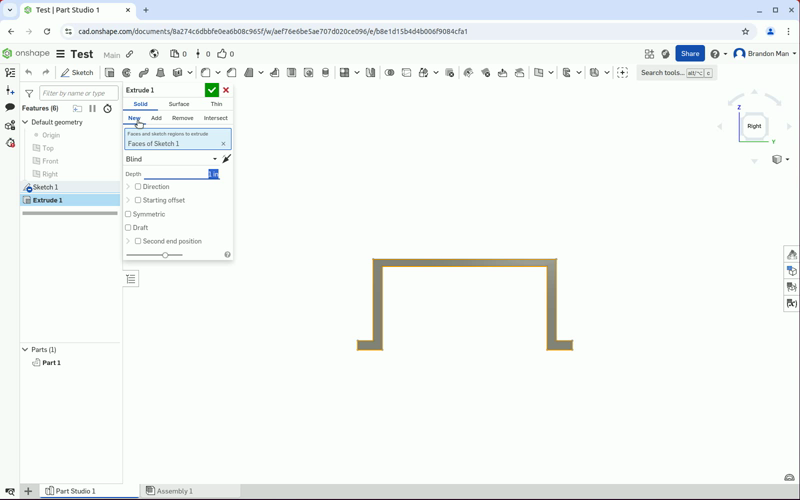
text(4.333)
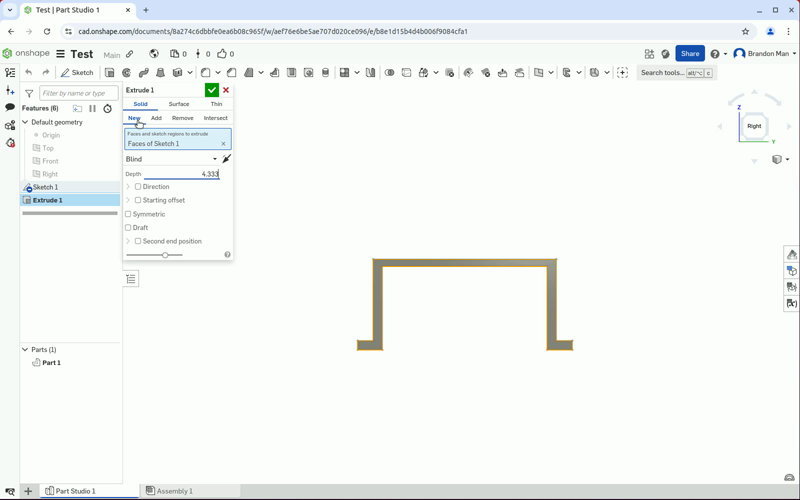
key(enter)
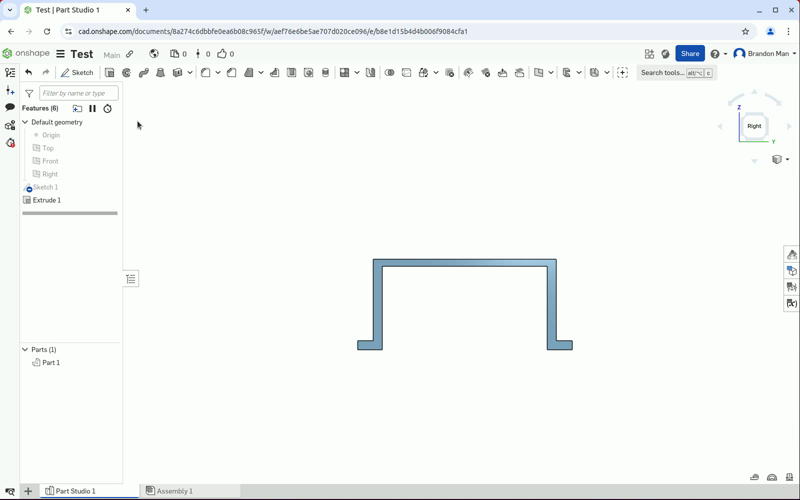
key(shift+h)
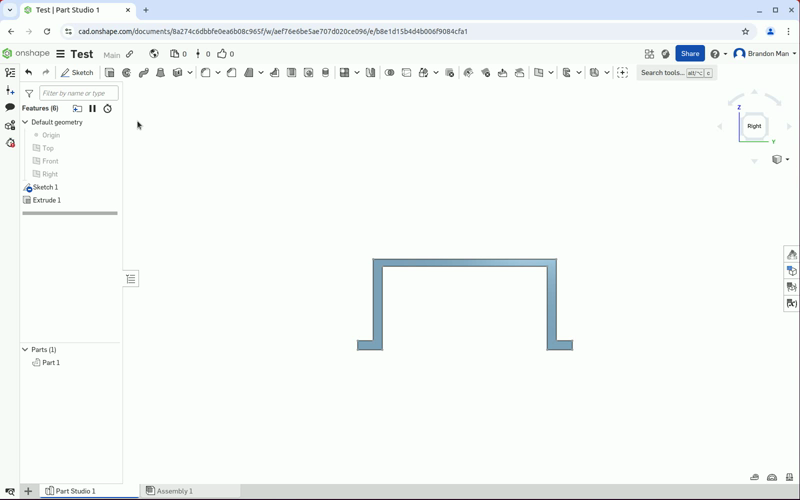
key(shift+h)
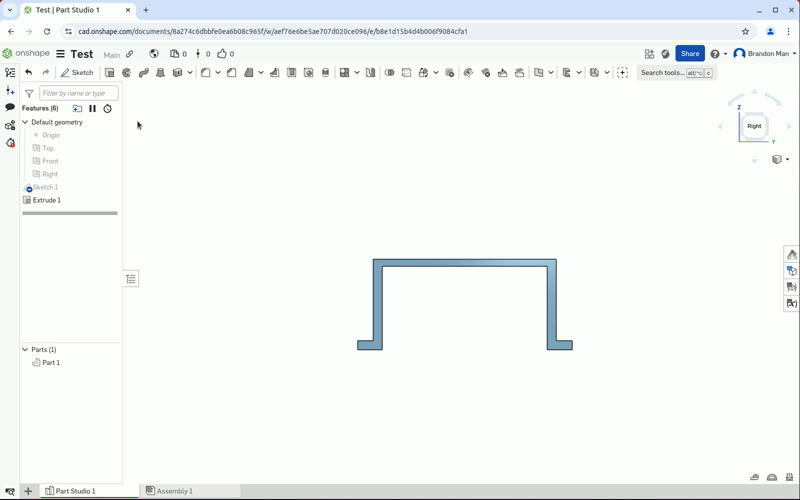
mouse_move(73, 189)
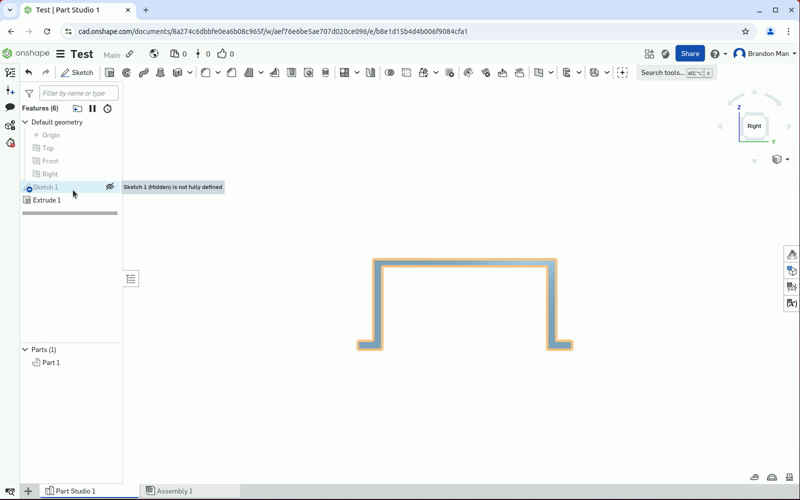
click(73, 189)
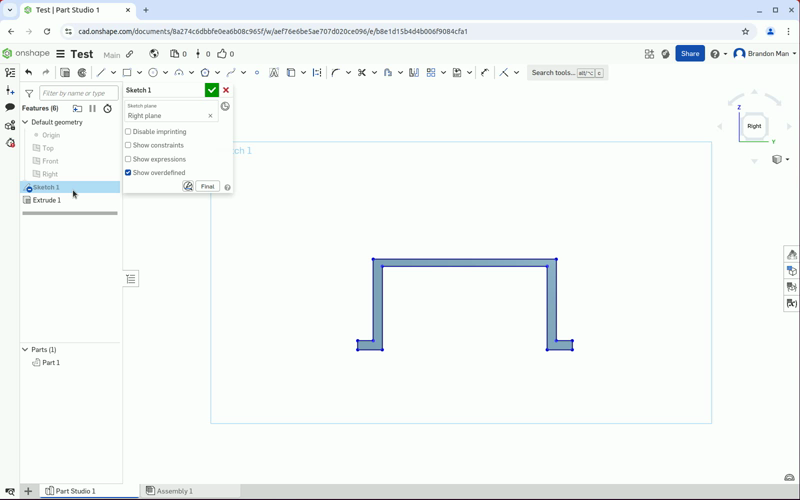
mouse_move(229, 92)
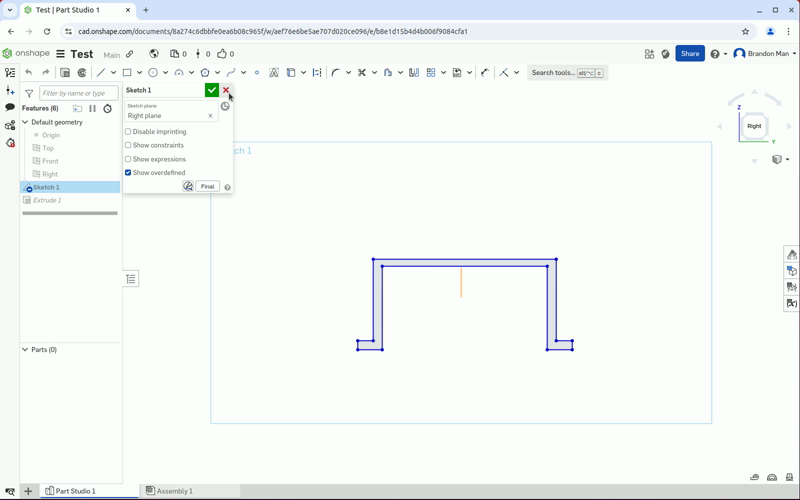
click(229, 92)
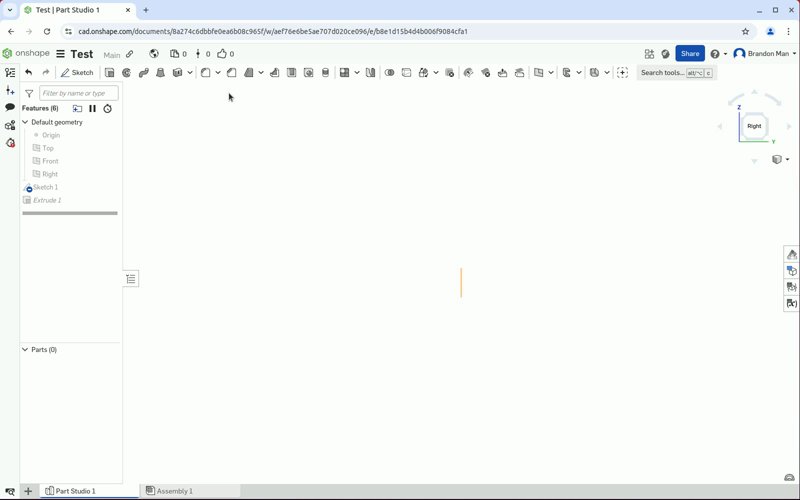
mouse_move(73, 352)
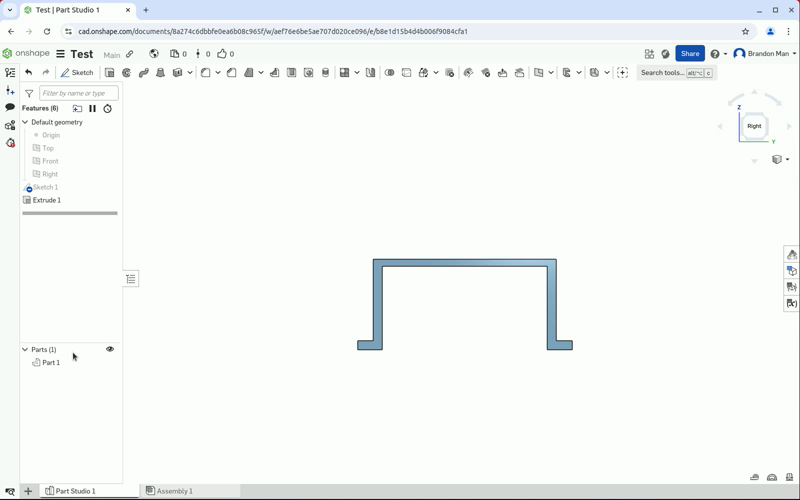
key(y)
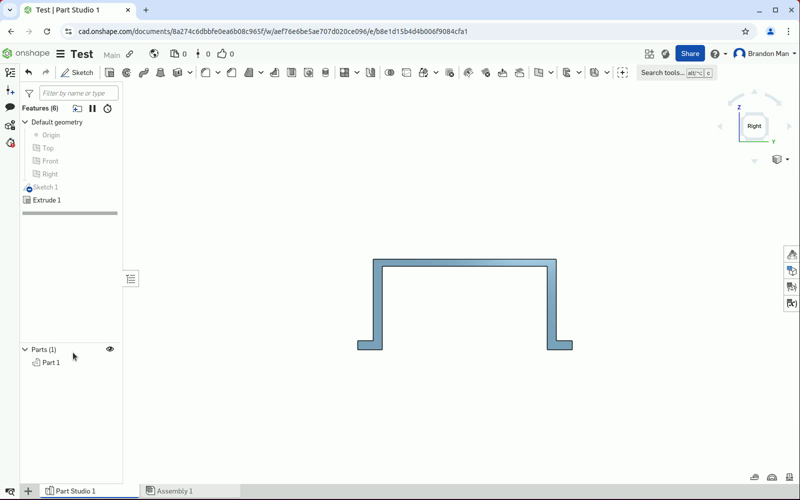
key(shift+p)
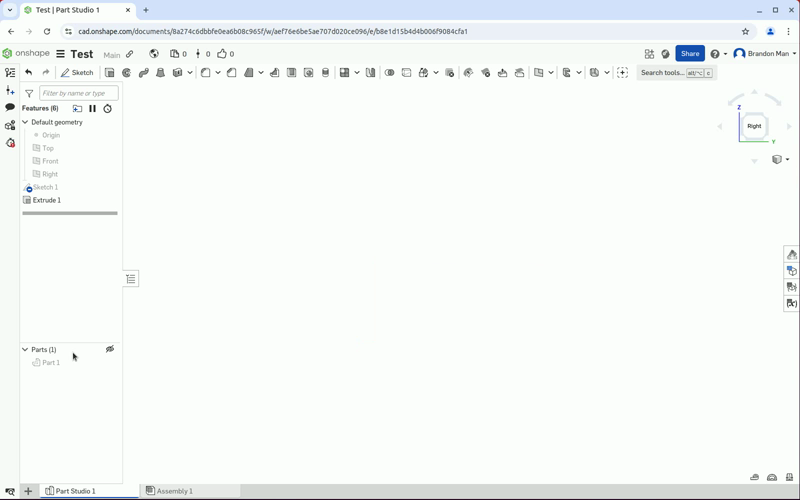
key(space)
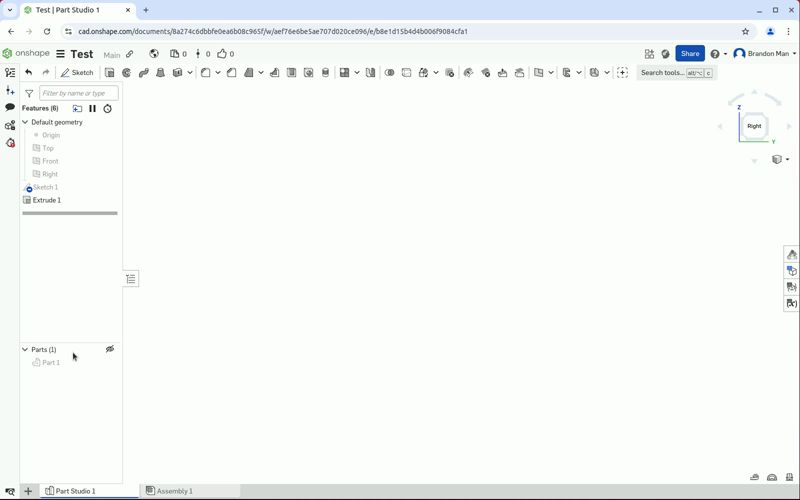
key_down(shift)
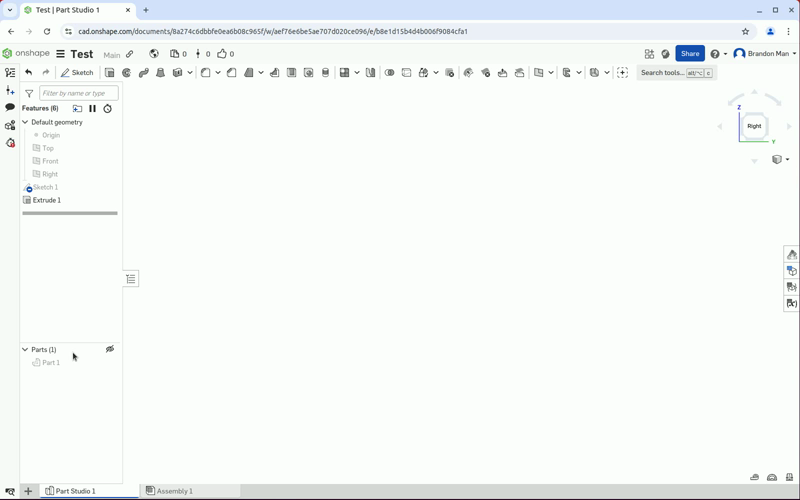
key(right)
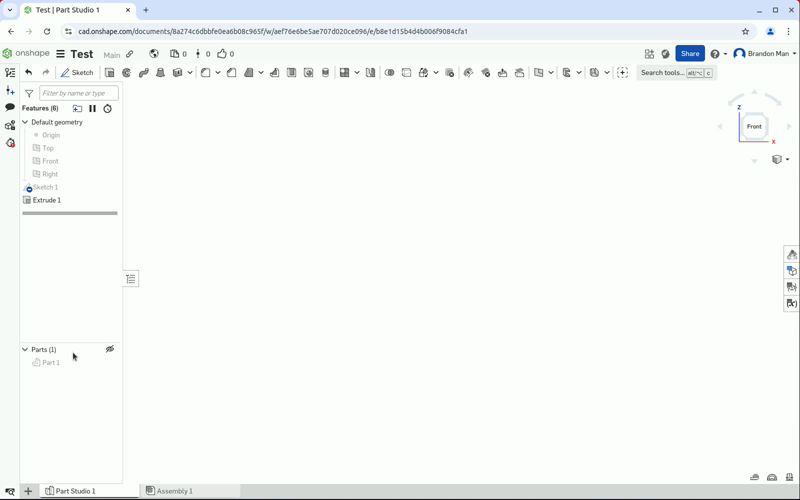
key_up(shift)
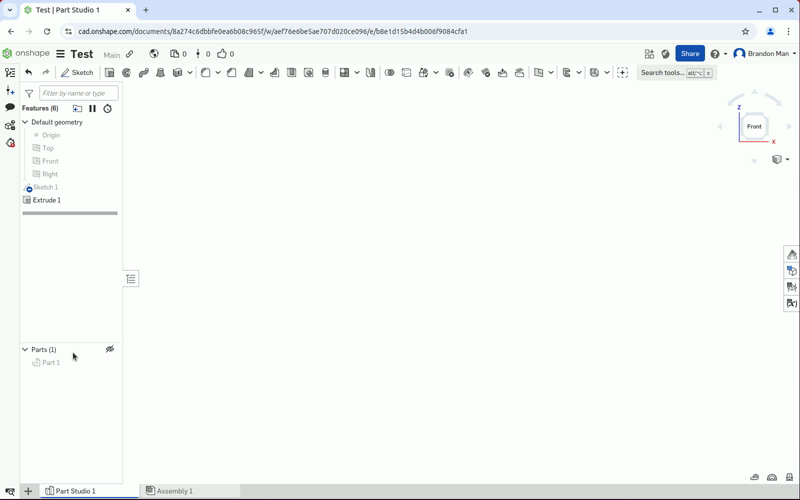
key(space)
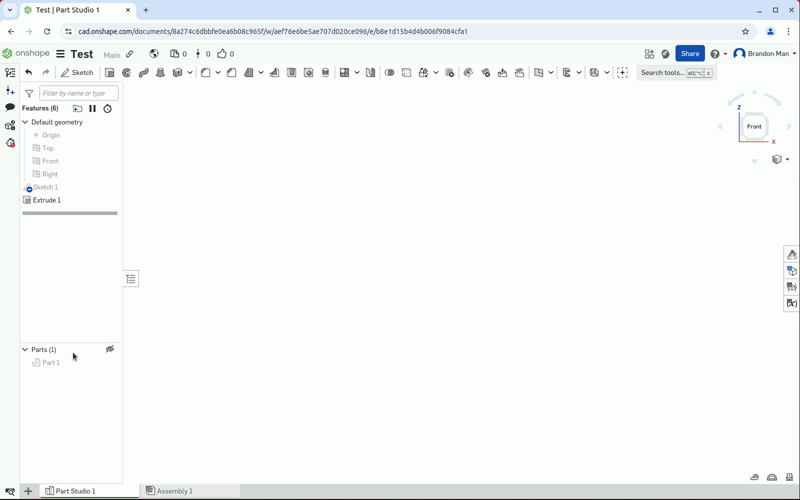
key_down(shift)
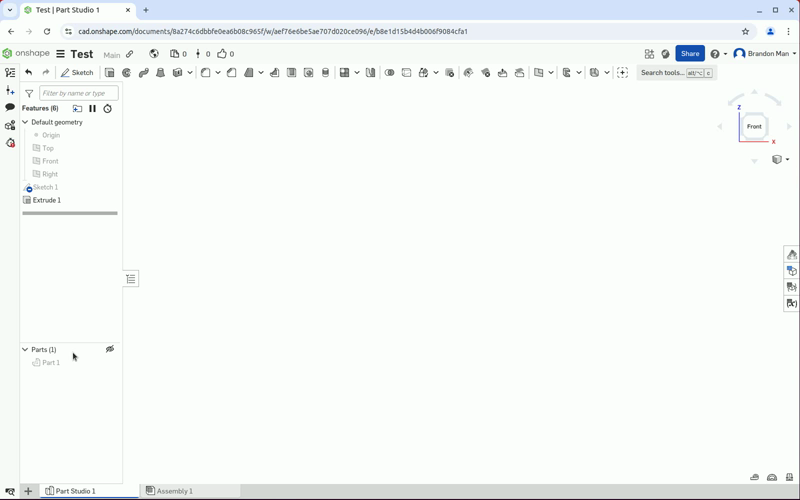
key(down)
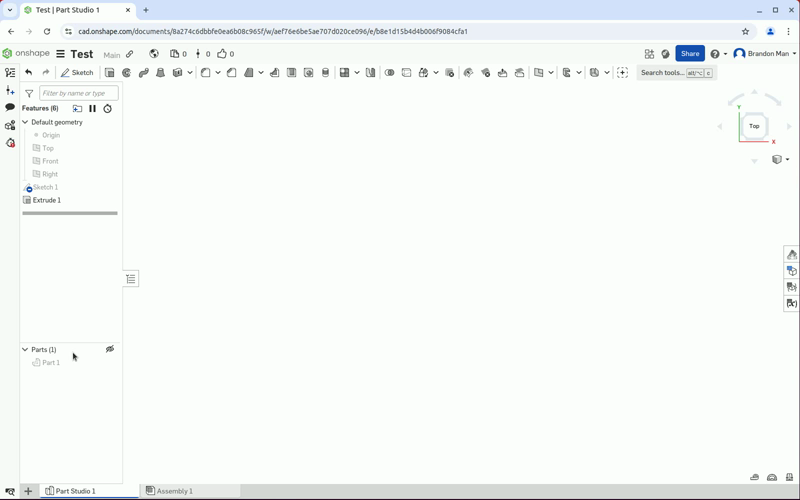
key_up(shift)
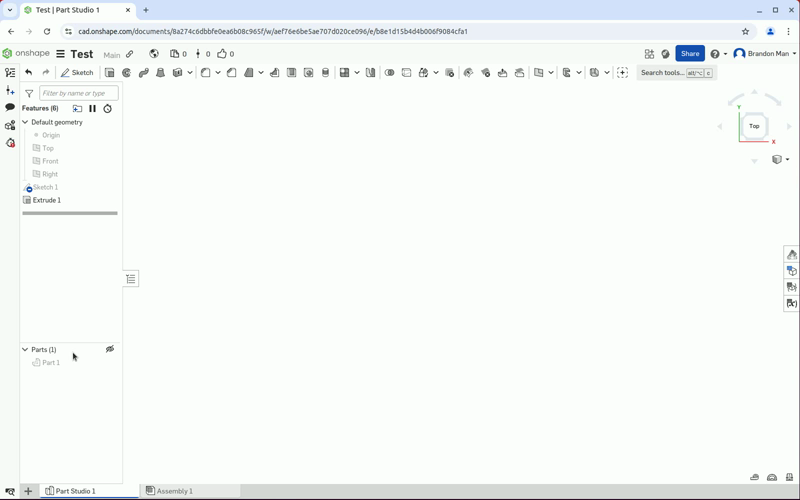
mouse_move(73, 352)
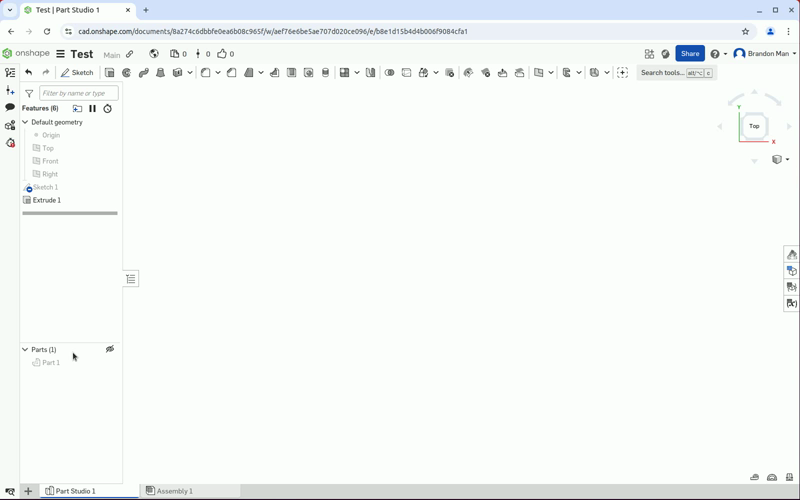
key(shift+y)
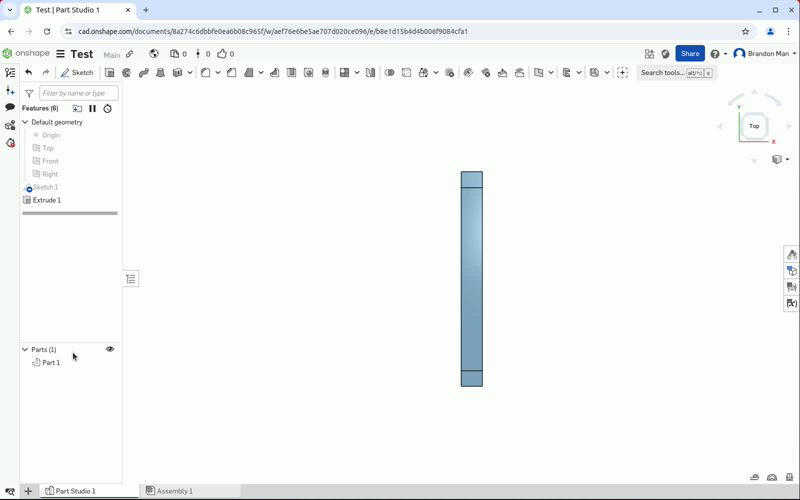
mouse_move(541, 75)
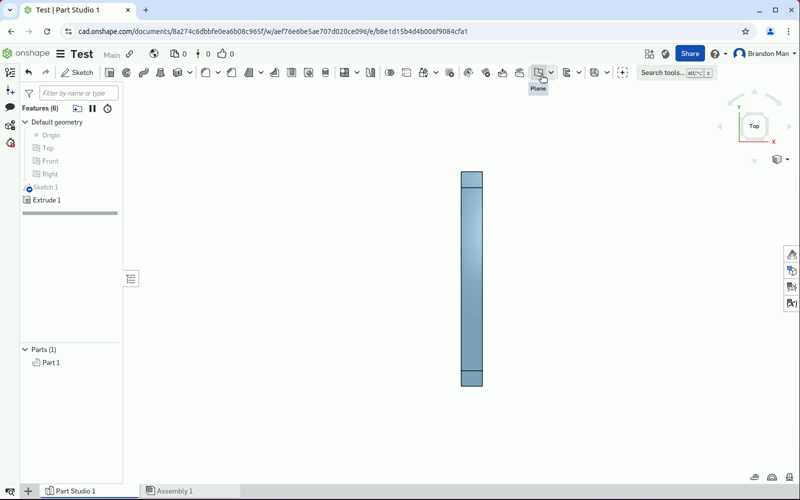
click(541, 75)
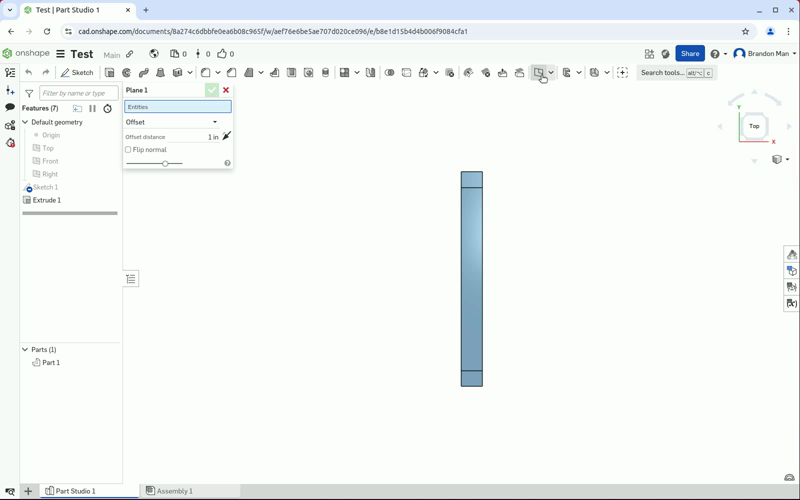
mouse_move(73, 150)
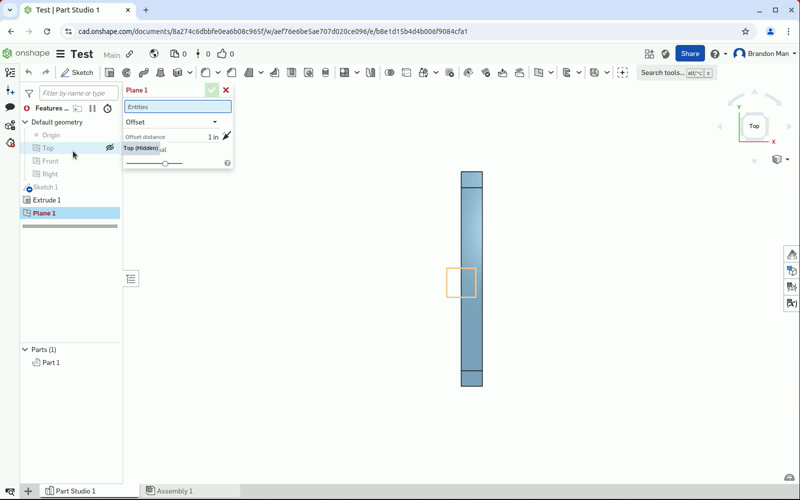
click(73, 150)
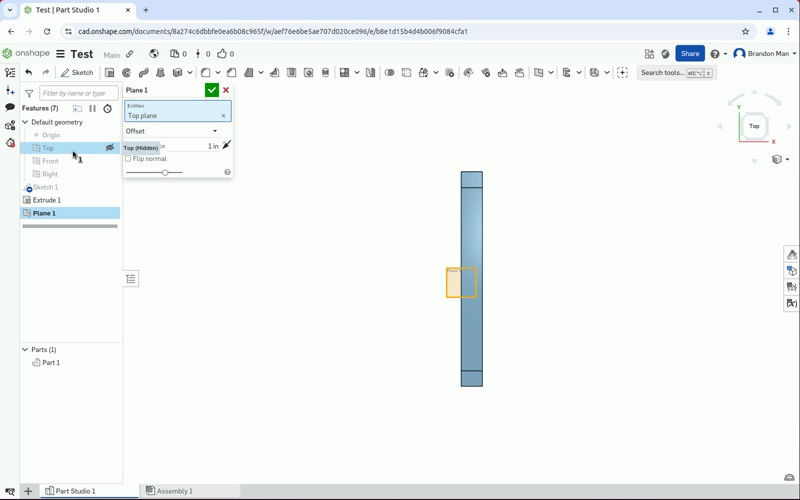
key(tab, 2)
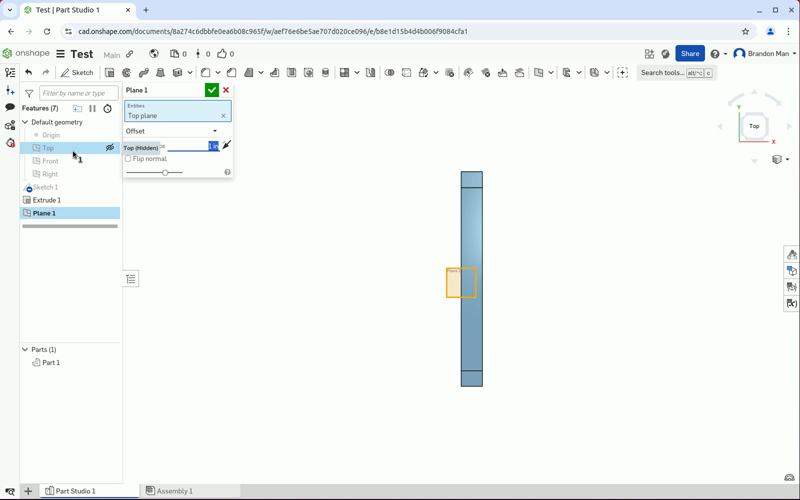
text(11.801)
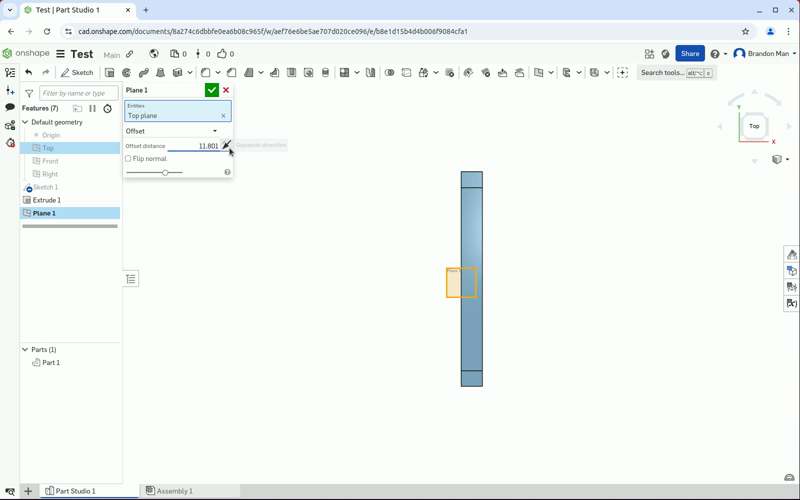
mouse_move(229, 147)
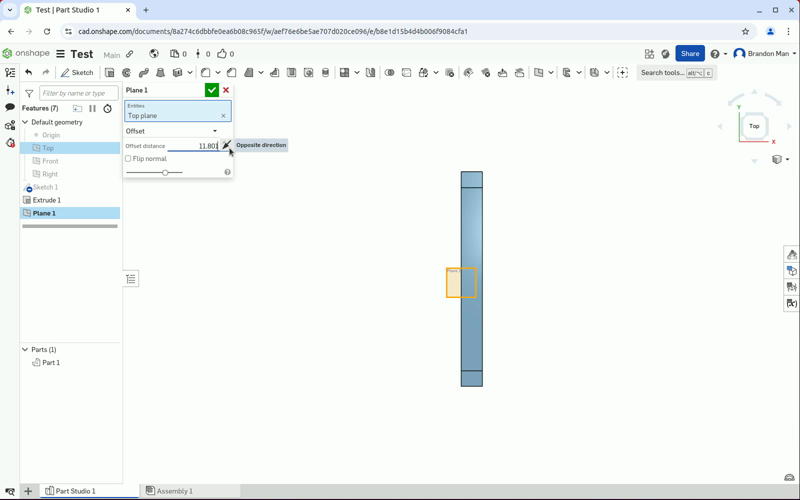
click(229, 147)
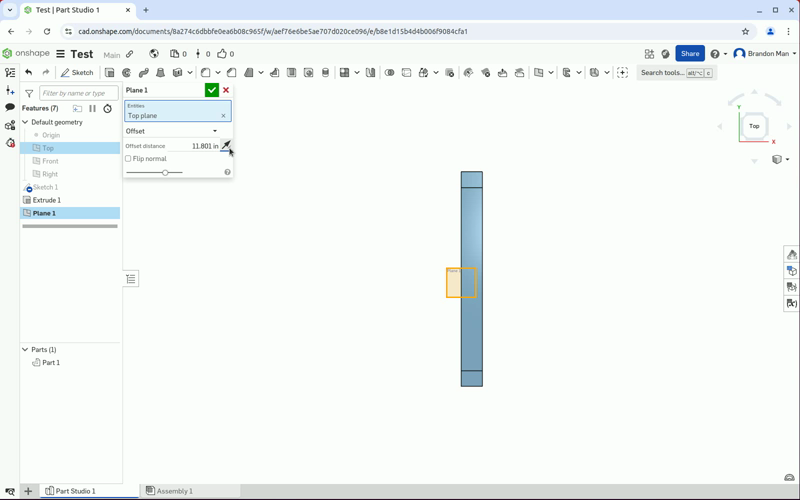
key(enter, 2)
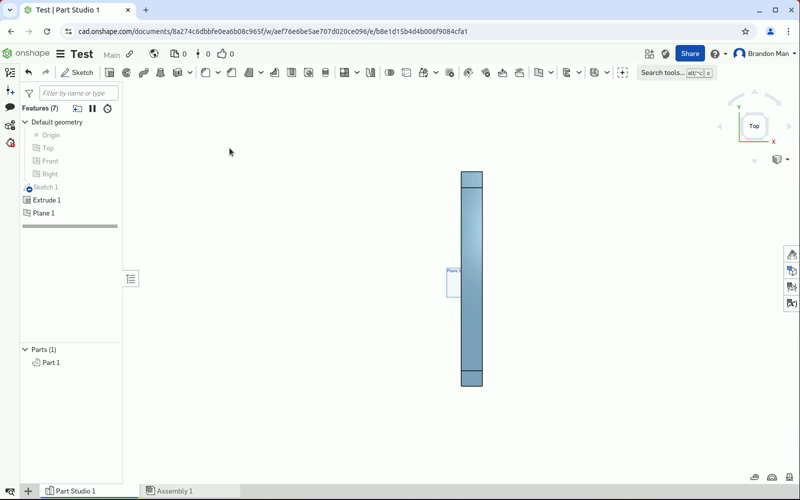
key(shift+s)
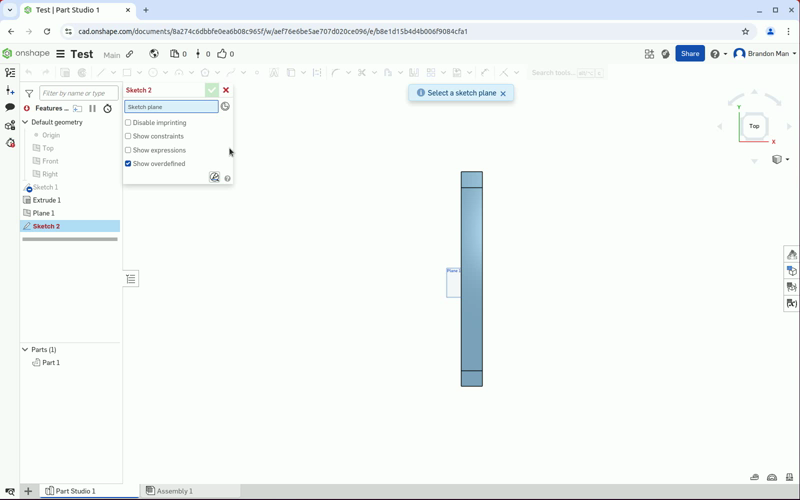
mouse_move(73, 215)
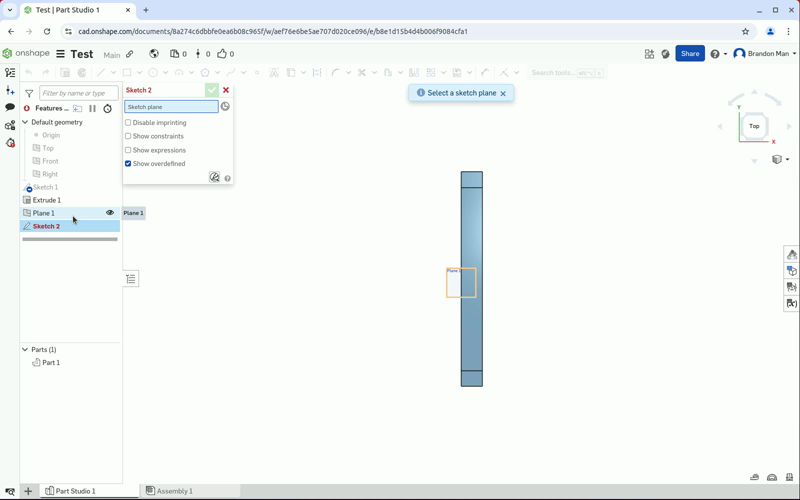
click(73, 215)
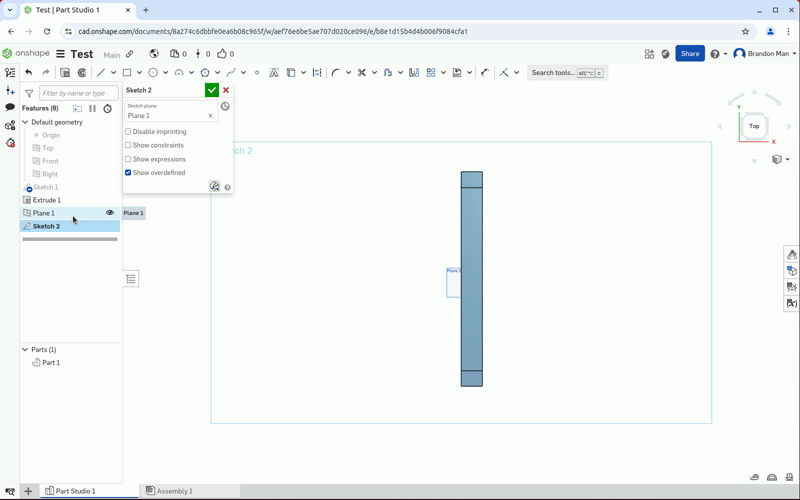
mouse_move(73, 352)
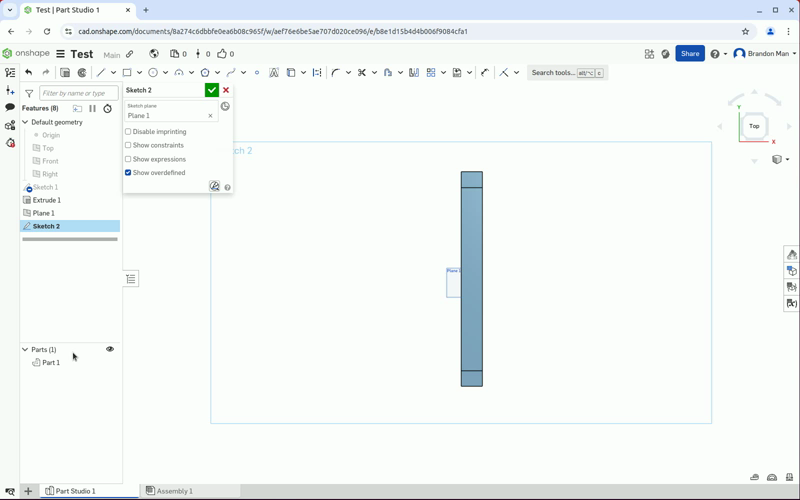
key(y)
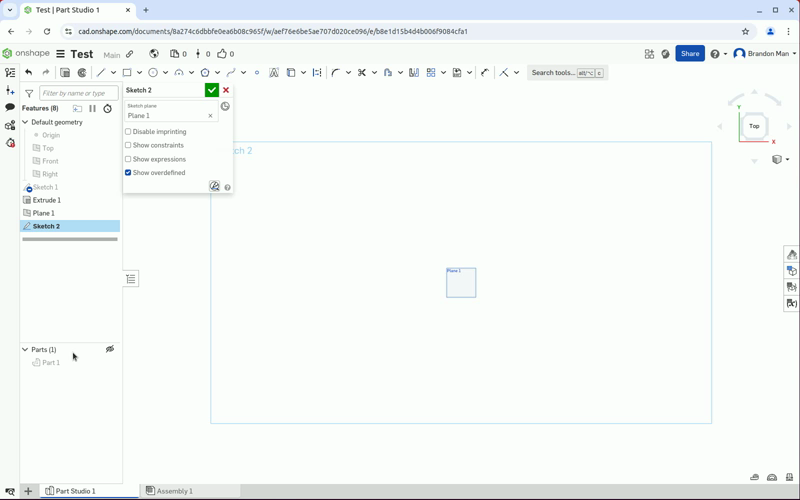
key(c)
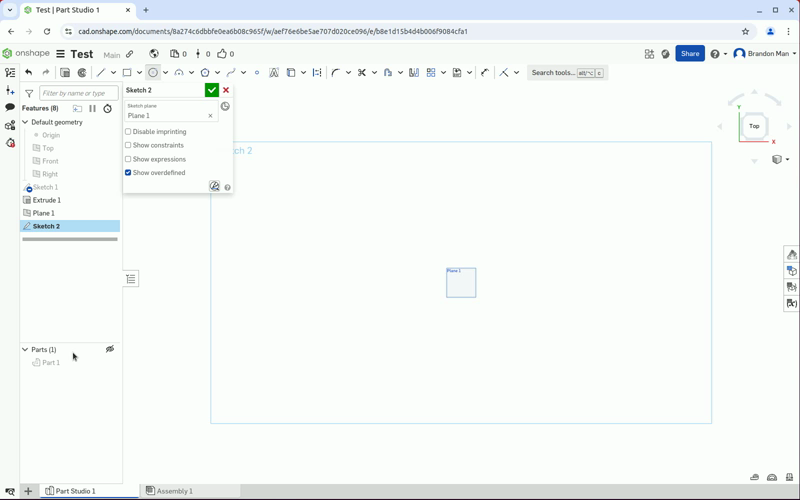
key_down(shift)
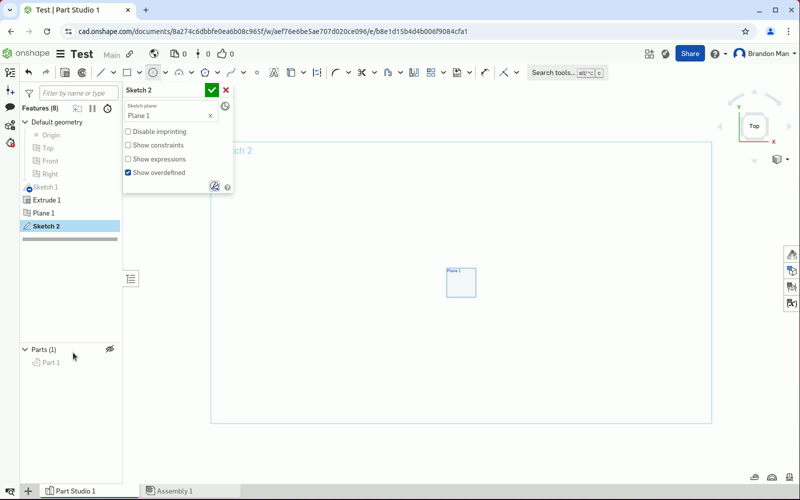
mouse_move(471, 178)
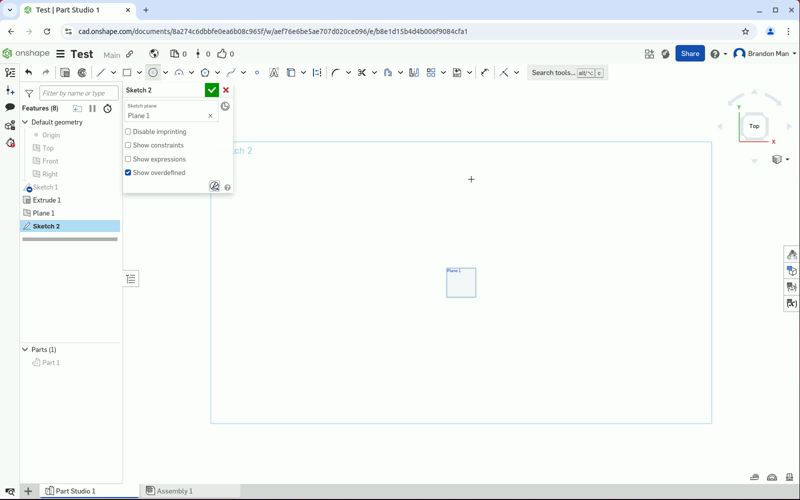
click(471, 178)
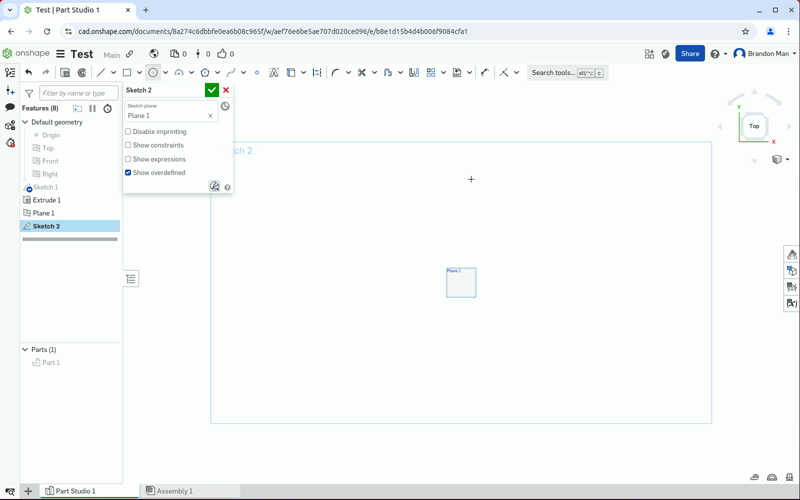
key_up(shift)
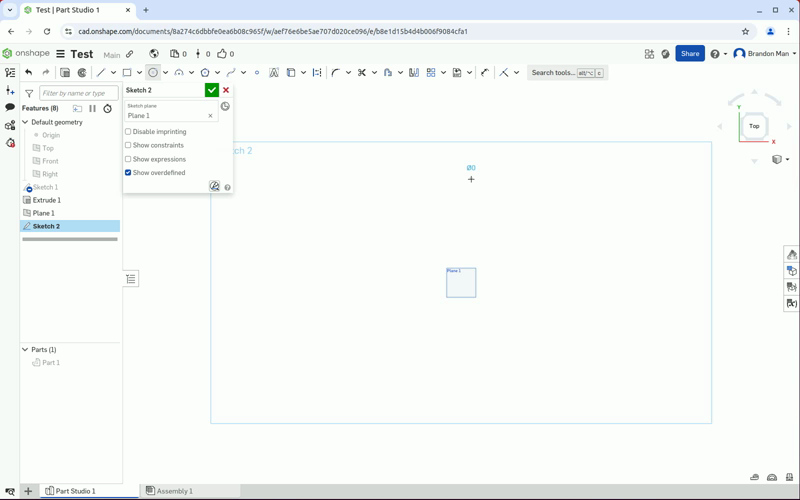
mouse_move(476, 178)
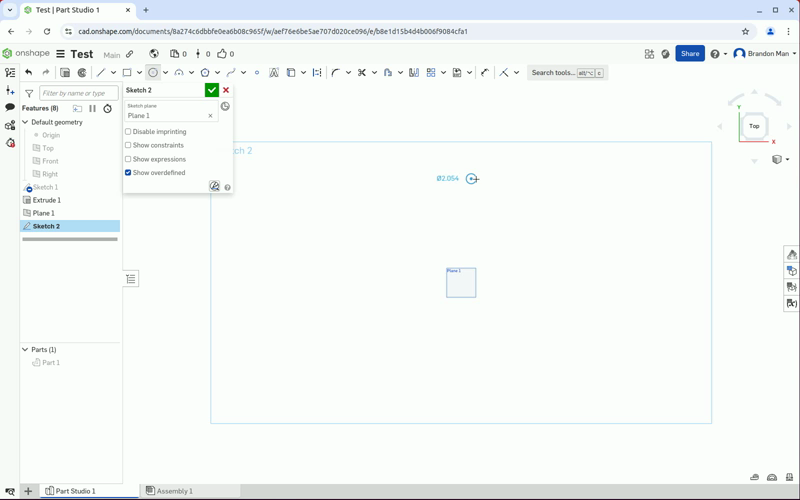
click(476, 178)
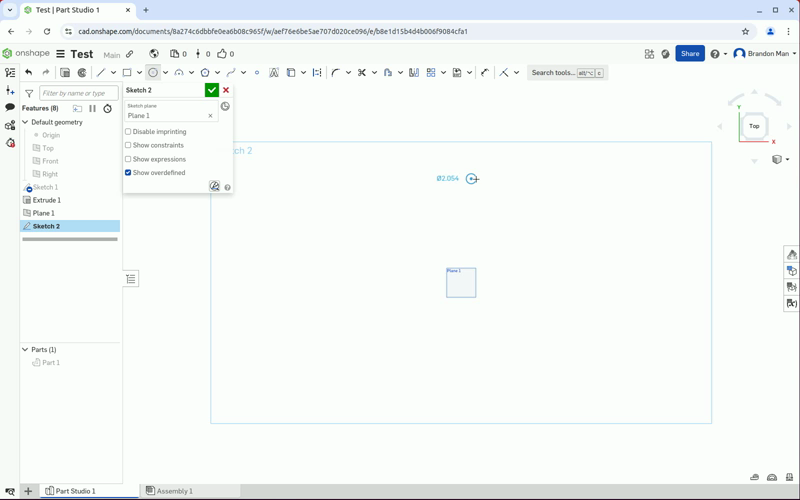
key(esc)
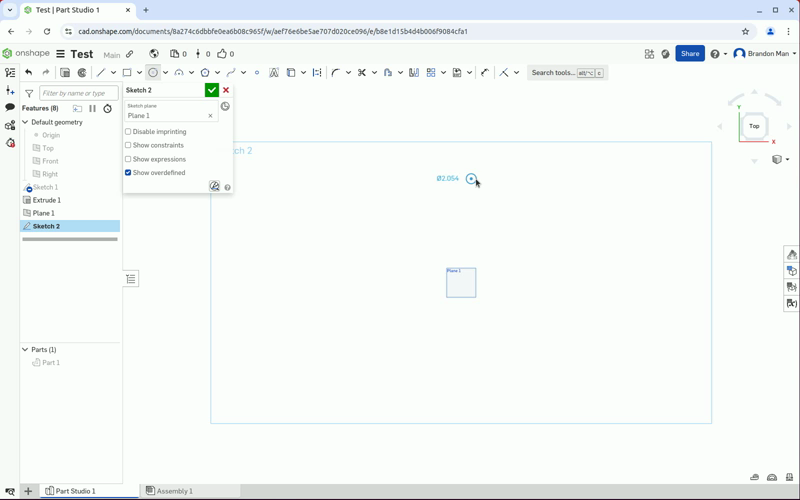
mouse_move(468, 181)
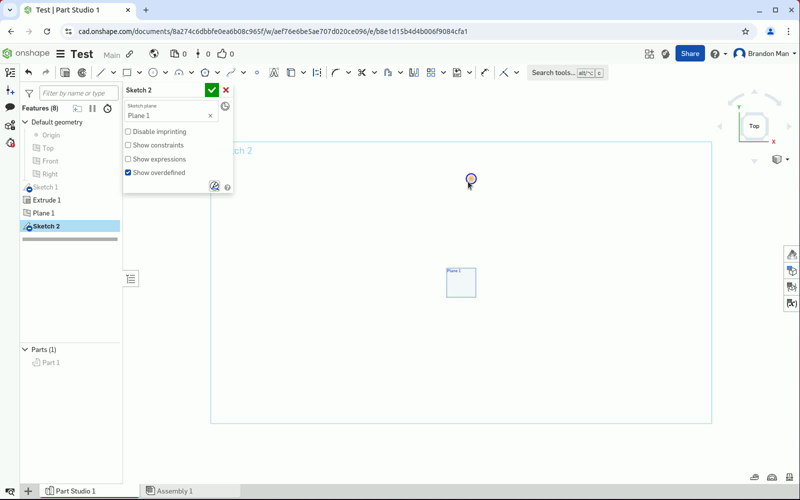
scroll(6)
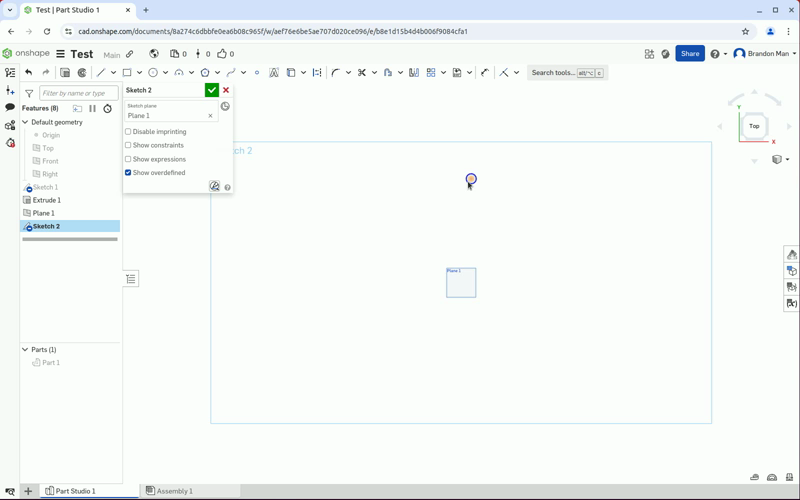
scroll(6)
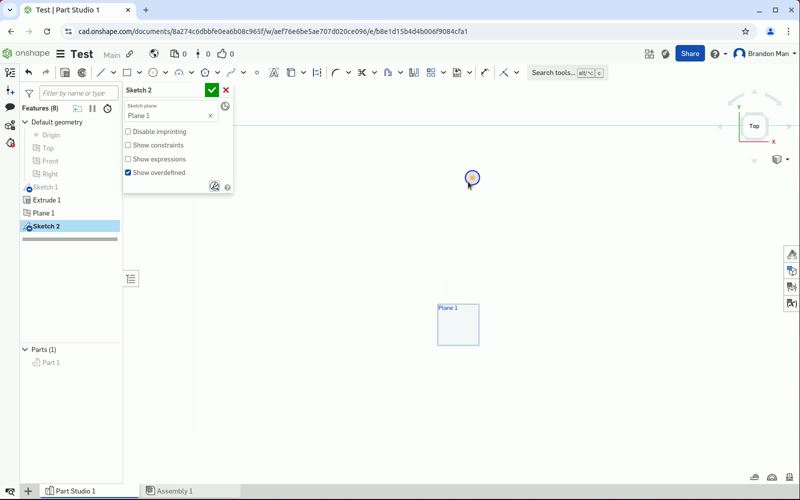
scroll(6)
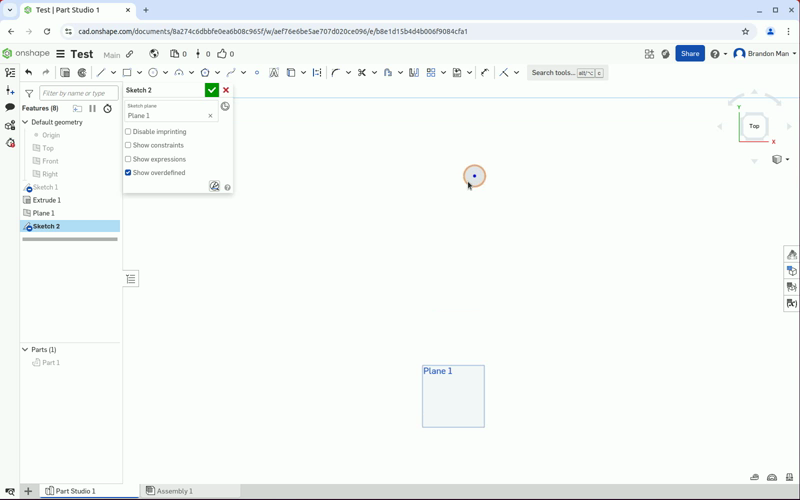
scroll(6)
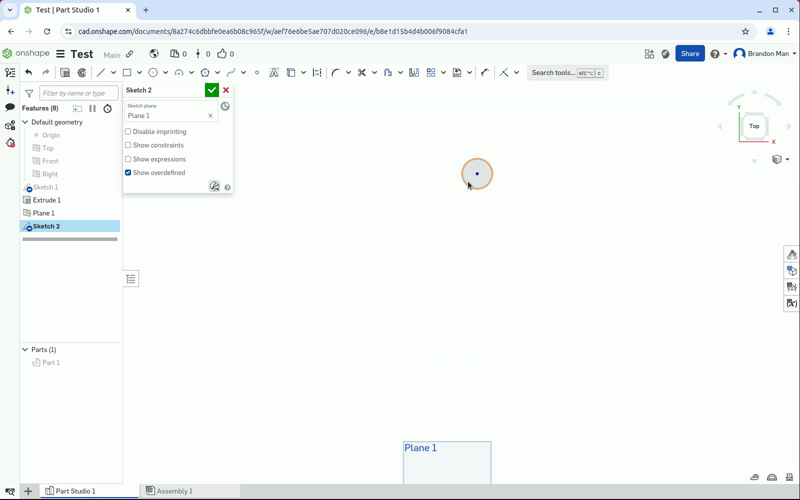
scroll(6)
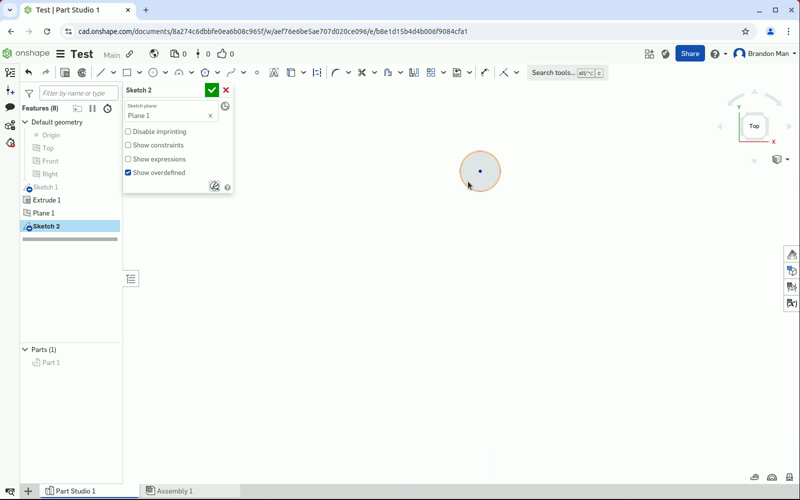
scroll(6)
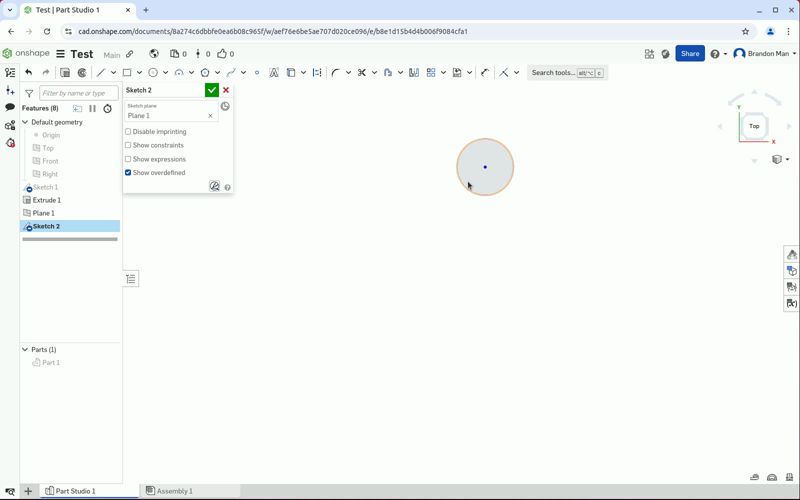
scroll(6)
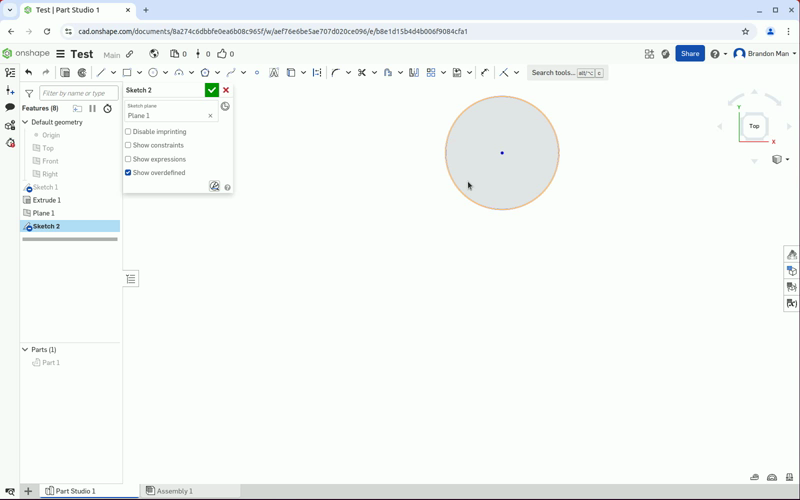
click(468, 181)
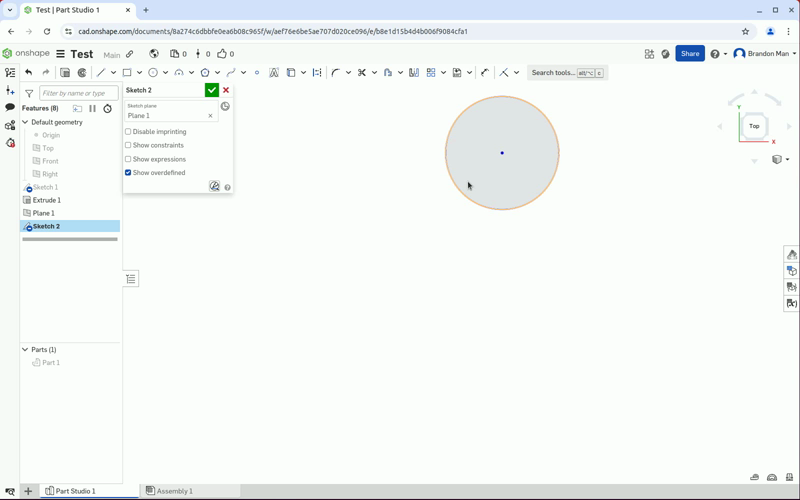
scroll(-6)
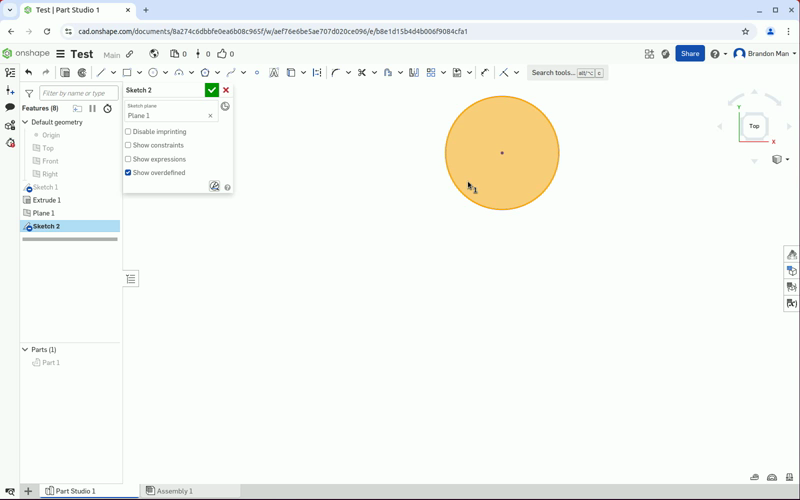
scroll(-6)
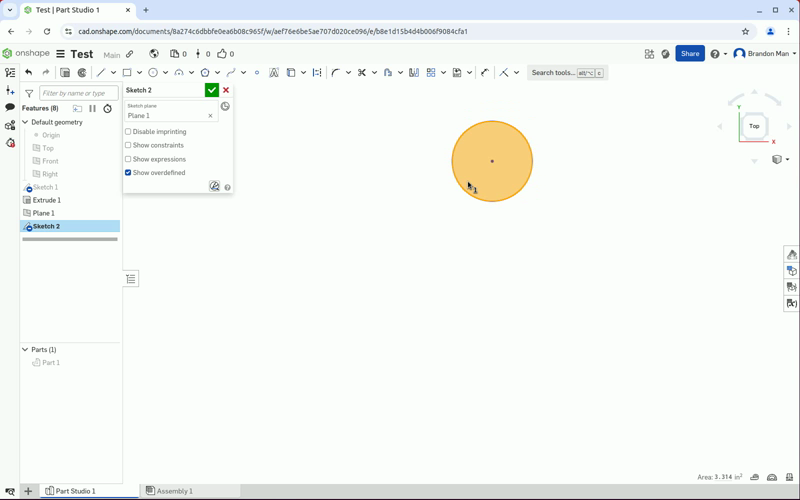
scroll(-6)
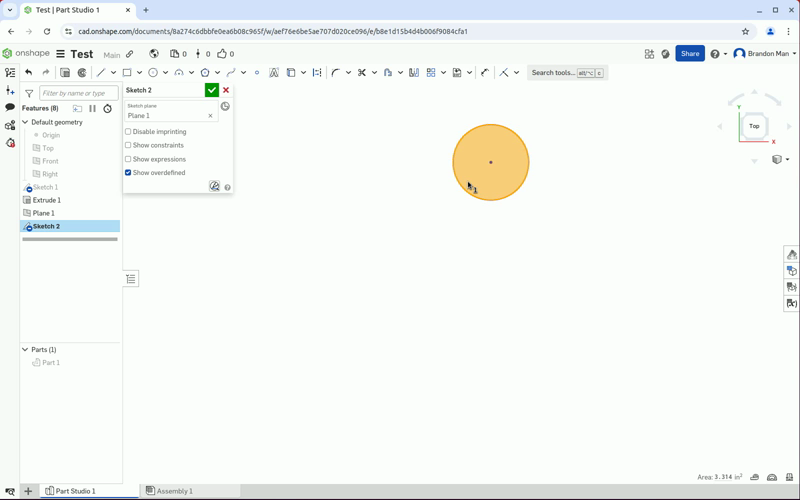
scroll(-6)
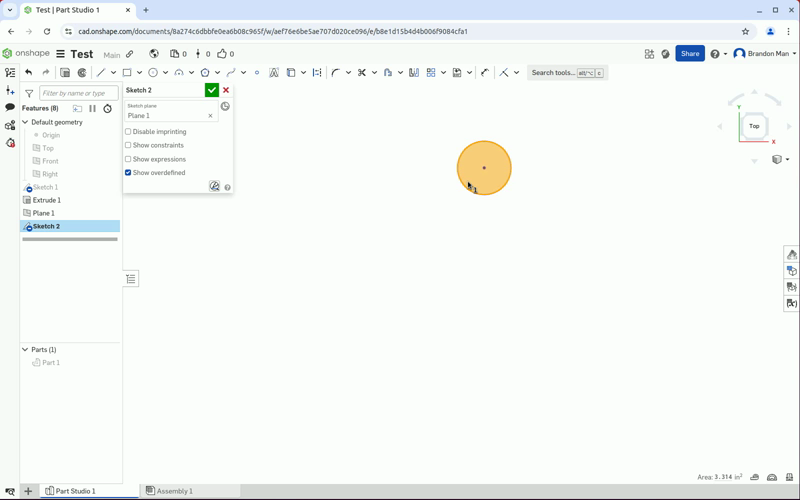
scroll(-6)
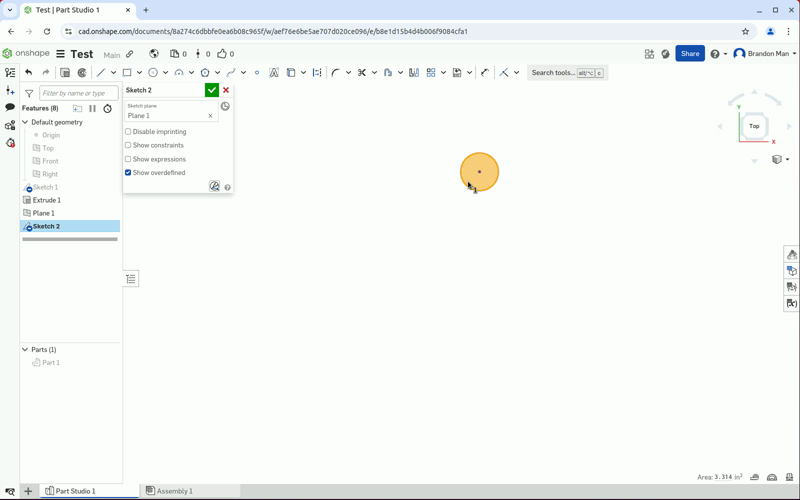
scroll(-6)
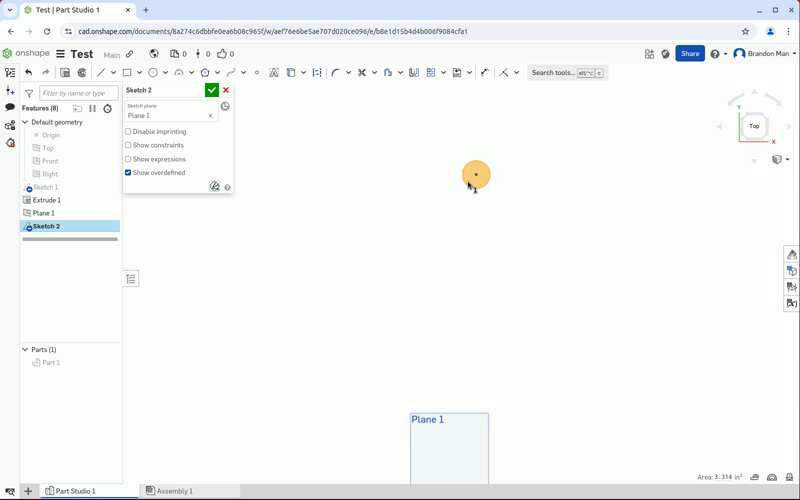
scroll(-6)
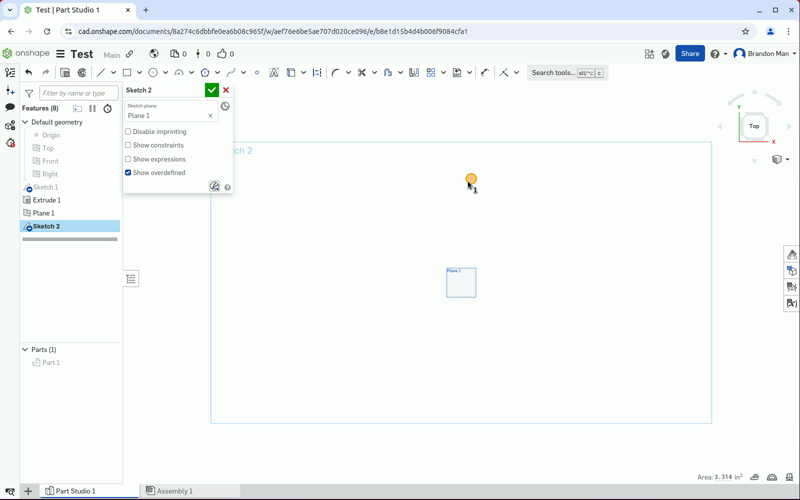
mouse_move(73, 352)
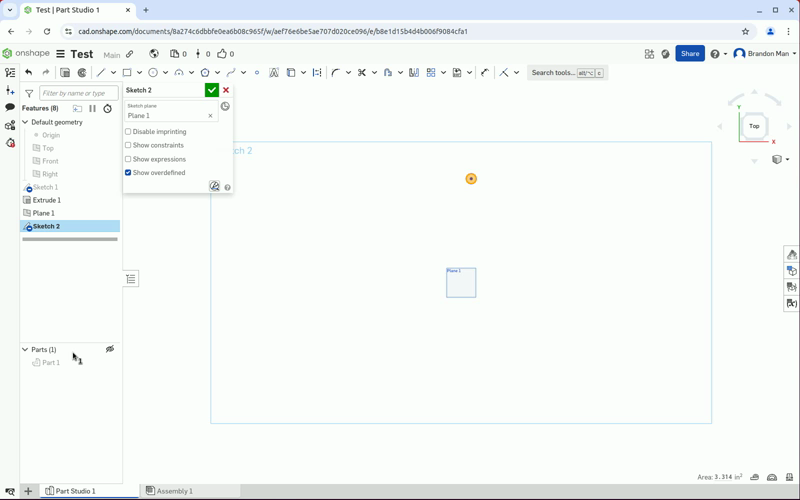
key(shift+y)
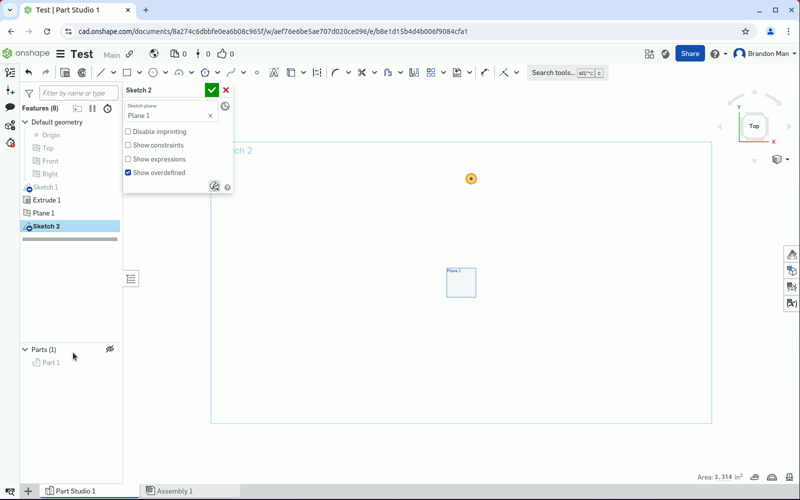
key(shift+e)
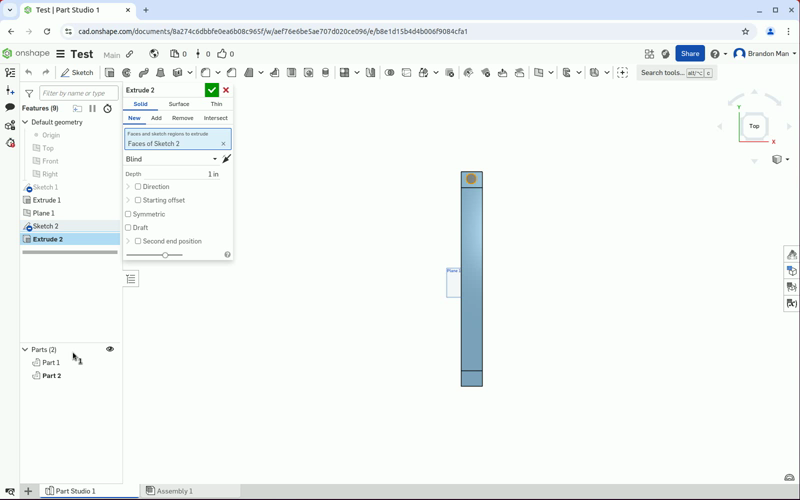
mouse_move(143, 106)
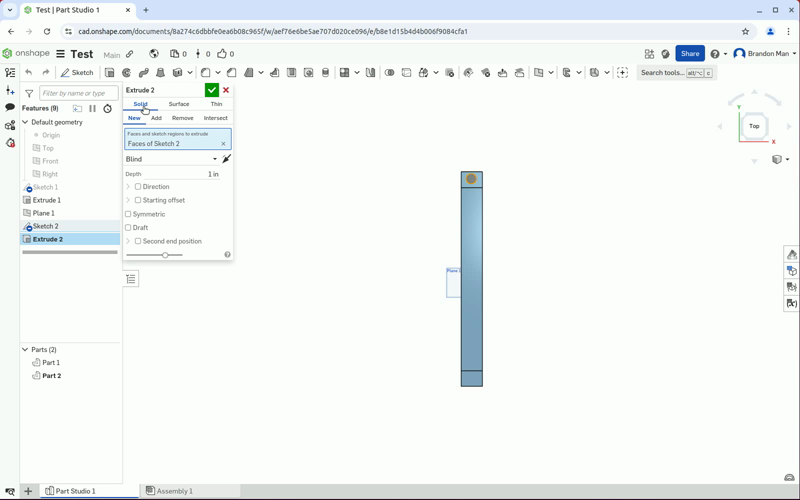
click(143, 106)
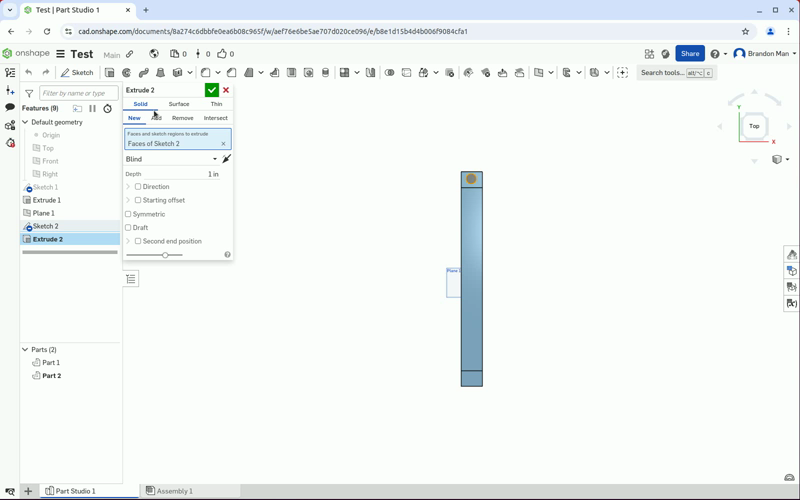
mouse_move(186, 120)
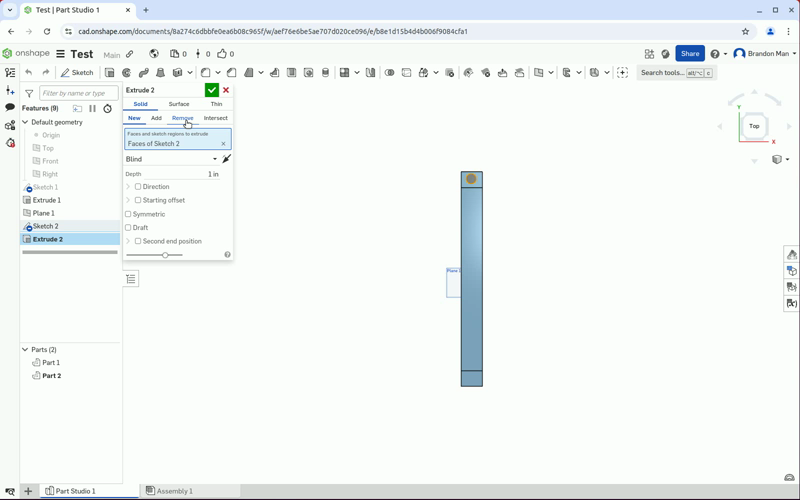
click(186, 120)
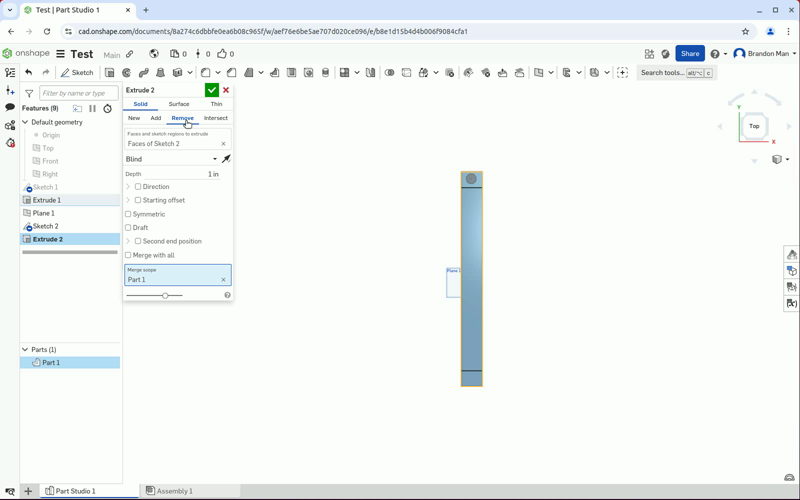
key(tab, 4)
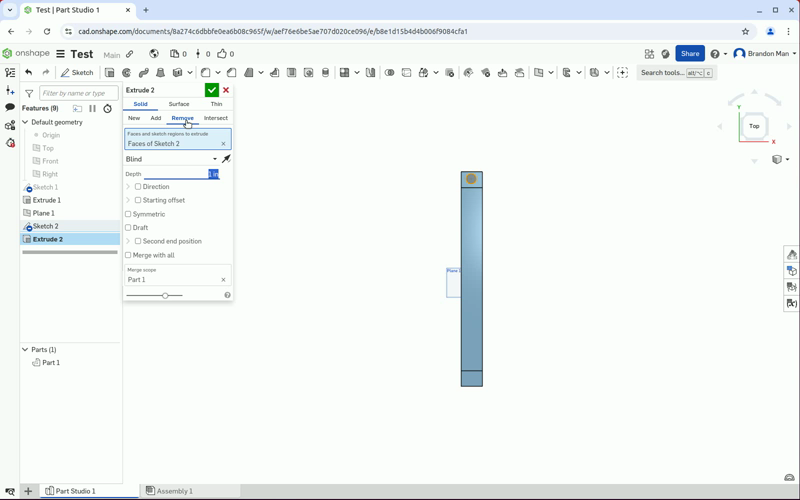
text(10.832)
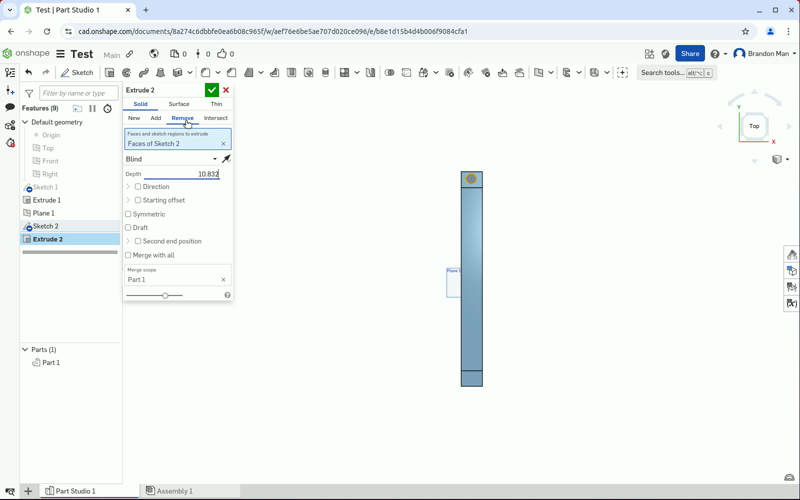
key(tab, 6)
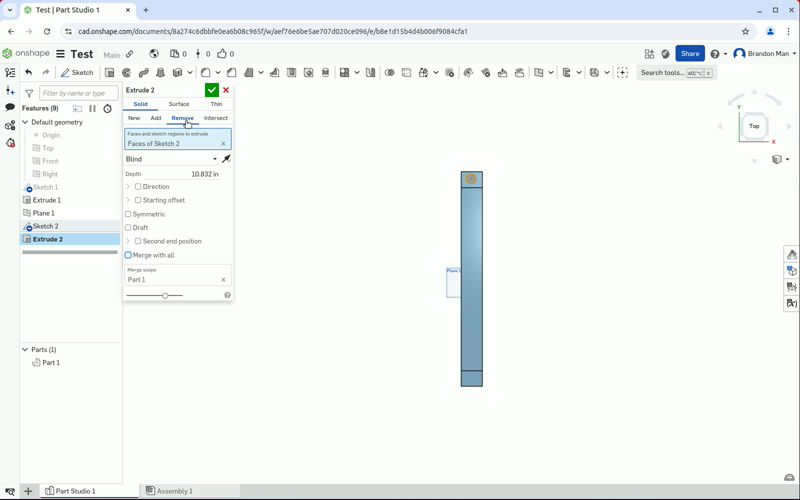
key(space)
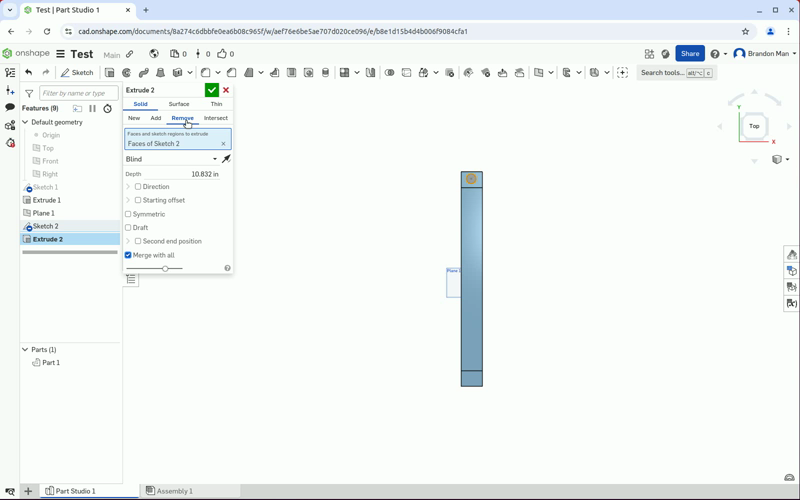
key(enter)
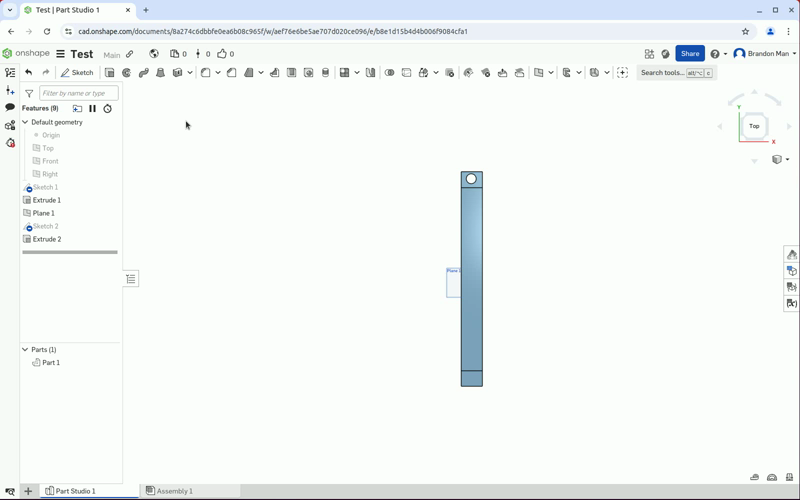
key(shift+h)
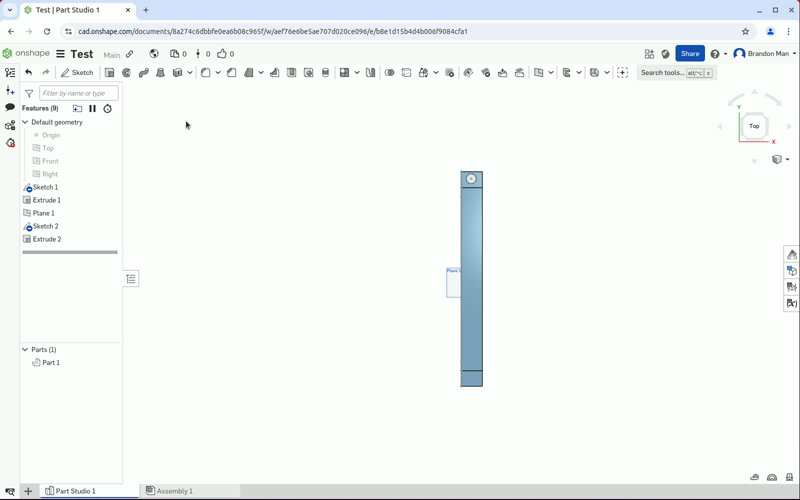
key(shift+h)
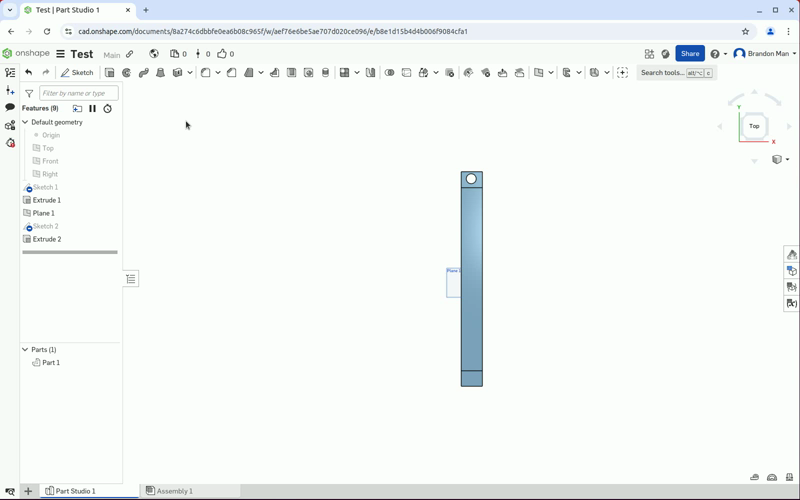
mouse_move(73, 189)
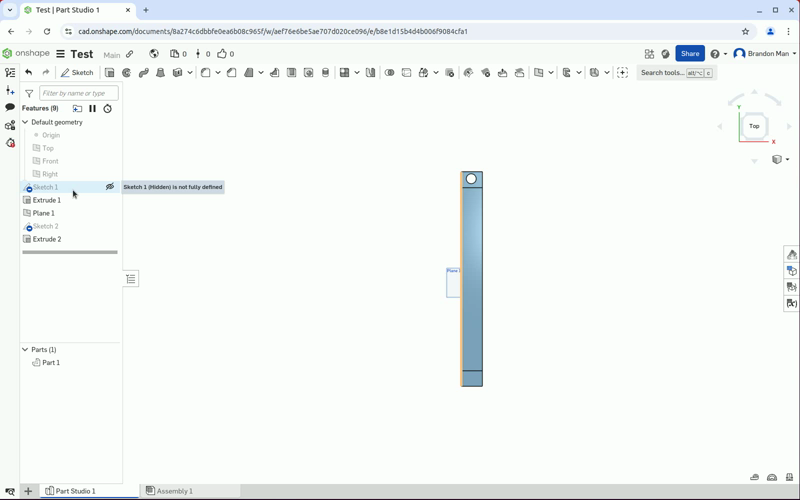
click(73, 189)
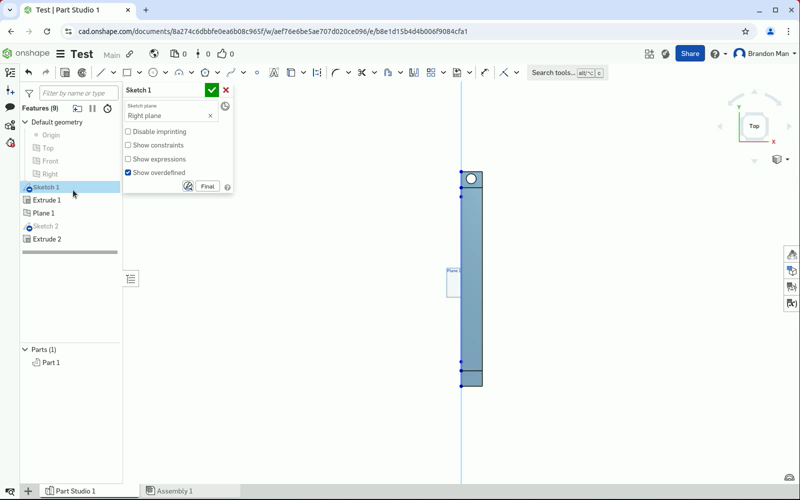
mouse_move(229, 92)
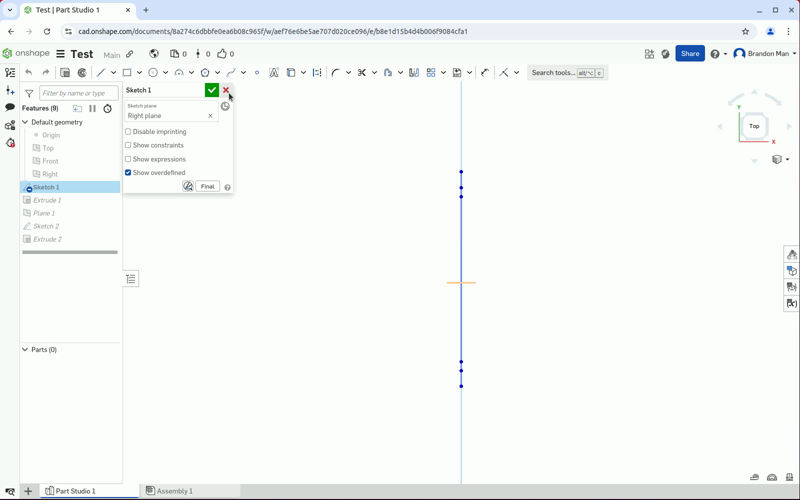
click(229, 92)
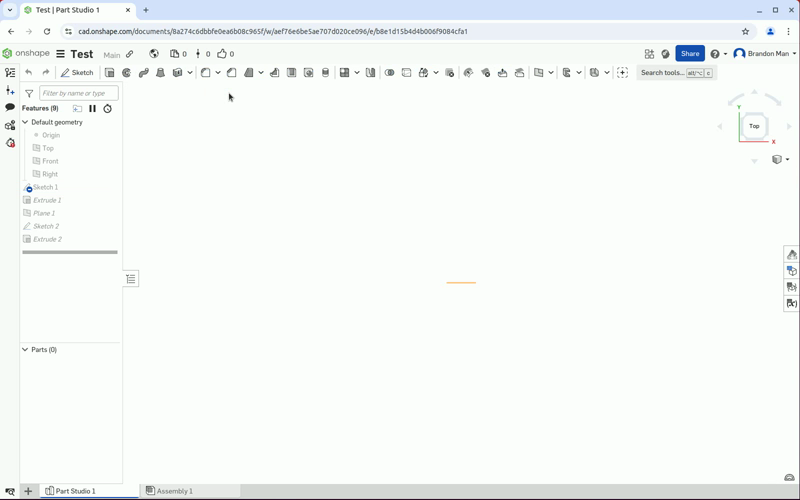
key(shift+s)
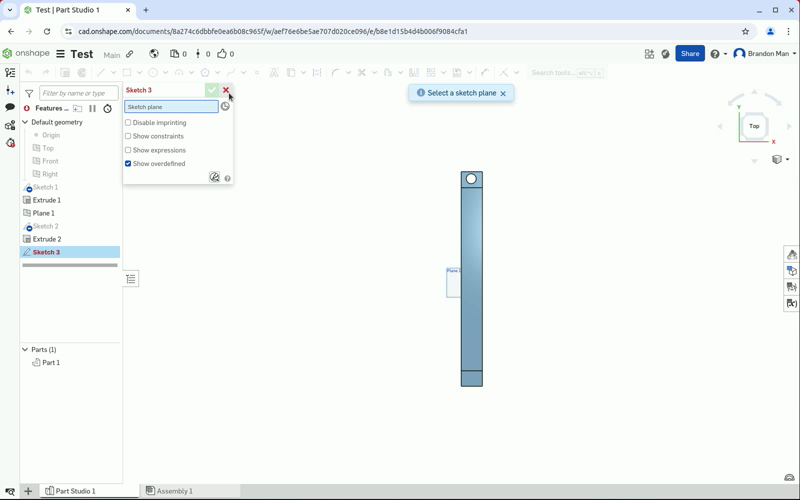
mouse_move(73, 215)
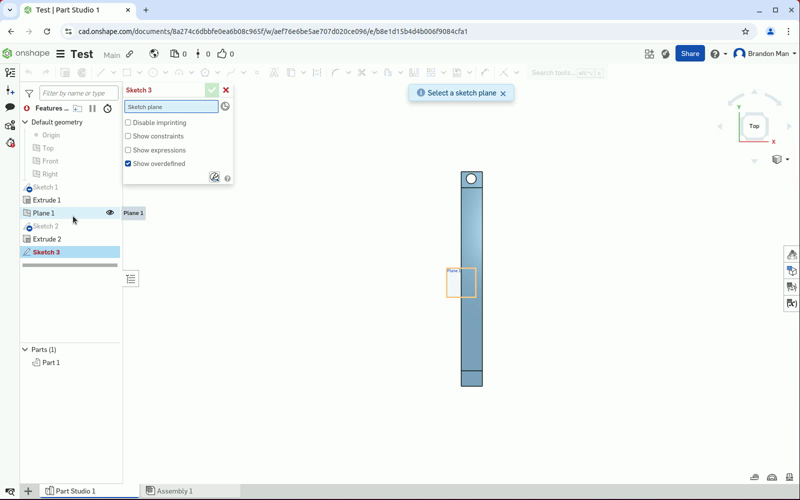
click(73, 215)
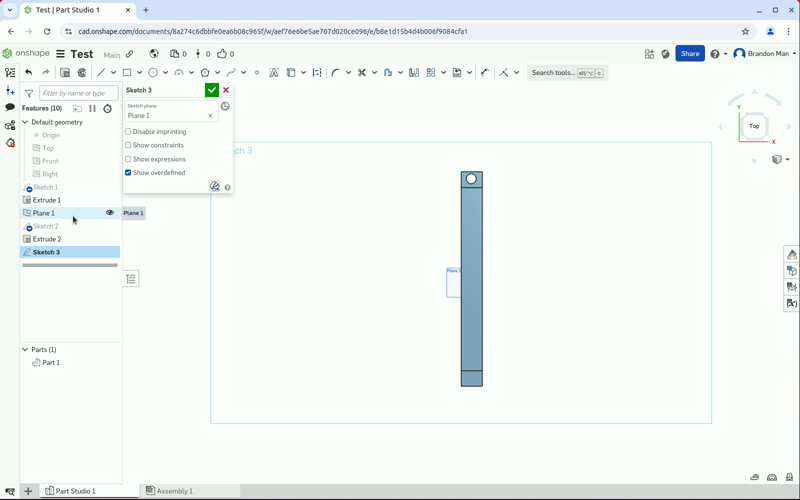
mouse_move(73, 352)
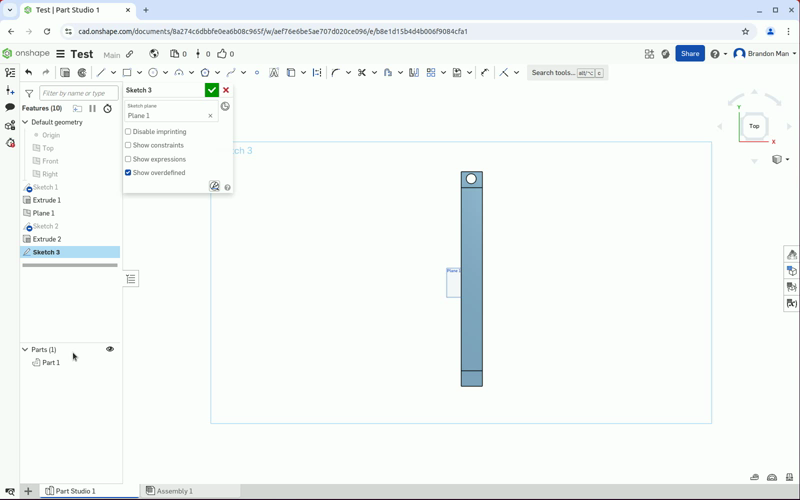
key(y)
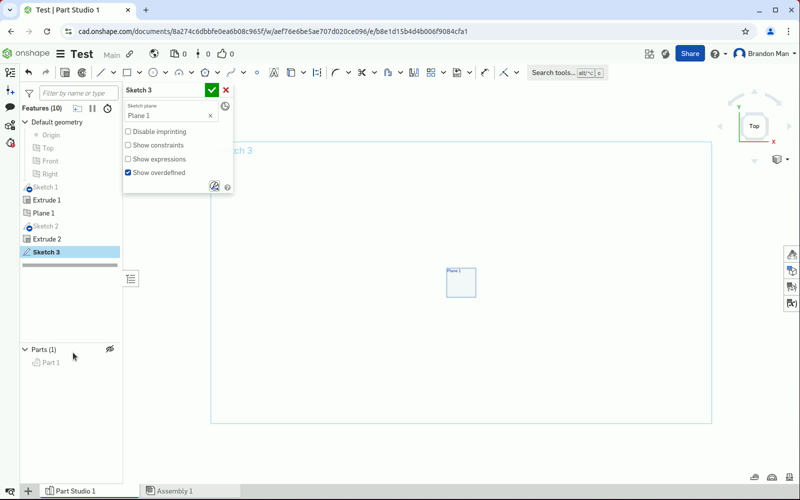
key(c)
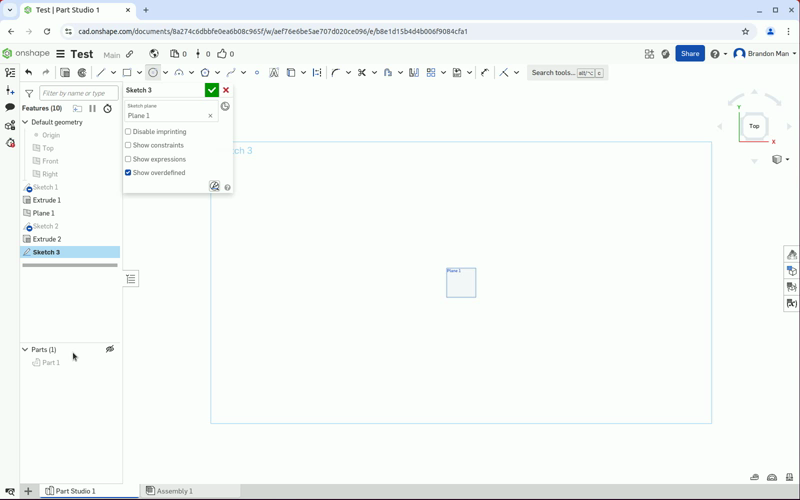
key_down(shift)
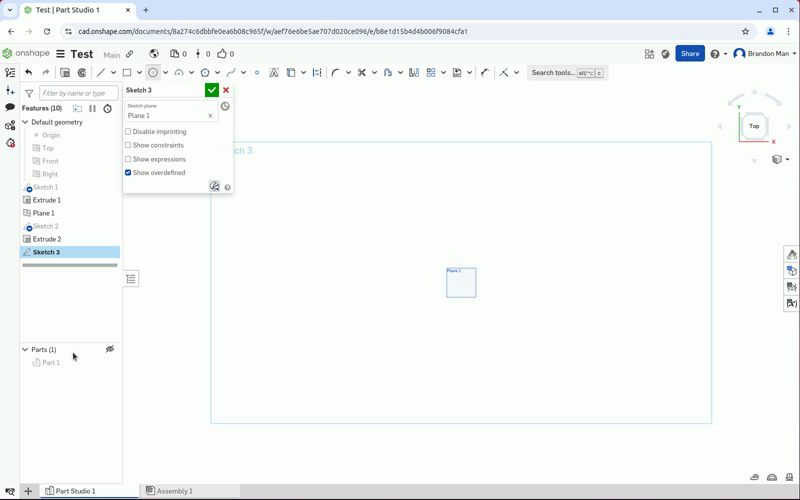
mouse_move(471, 378)
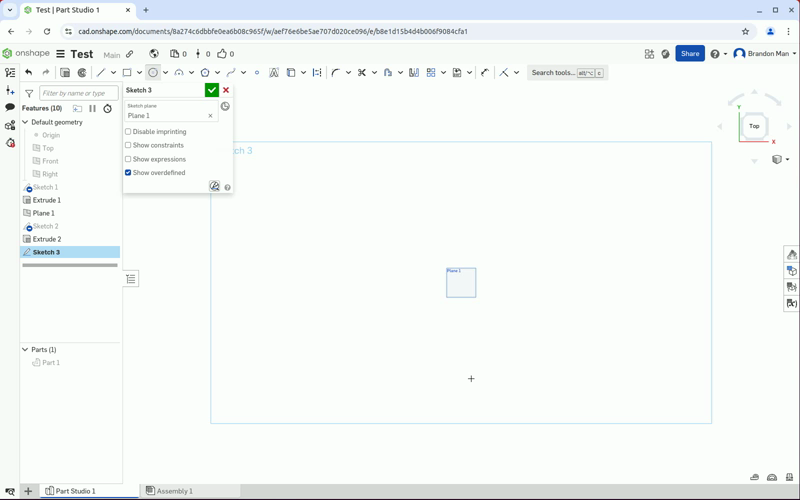
click(471, 378)
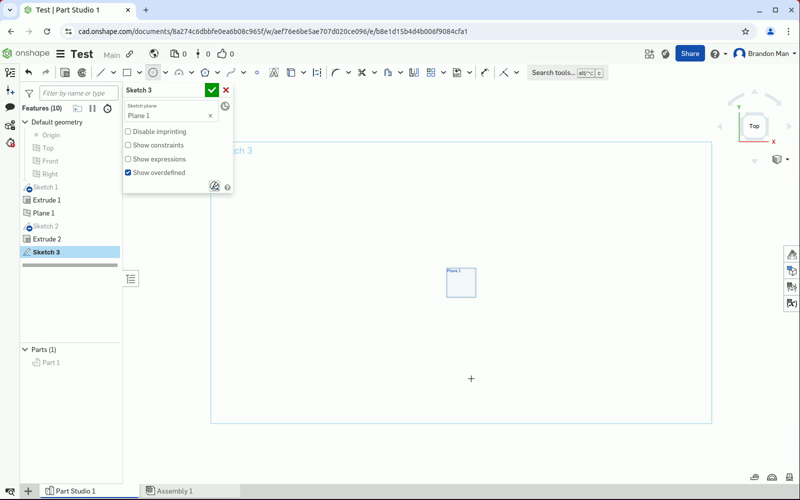
key_up(shift)
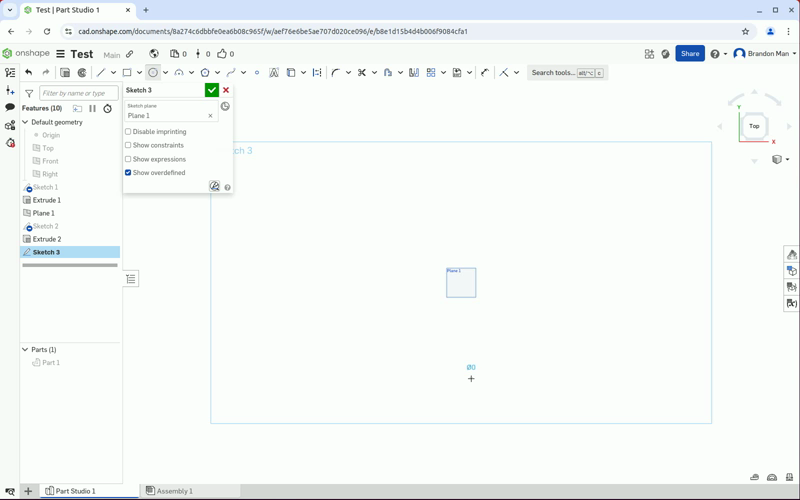
mouse_move(476, 378)
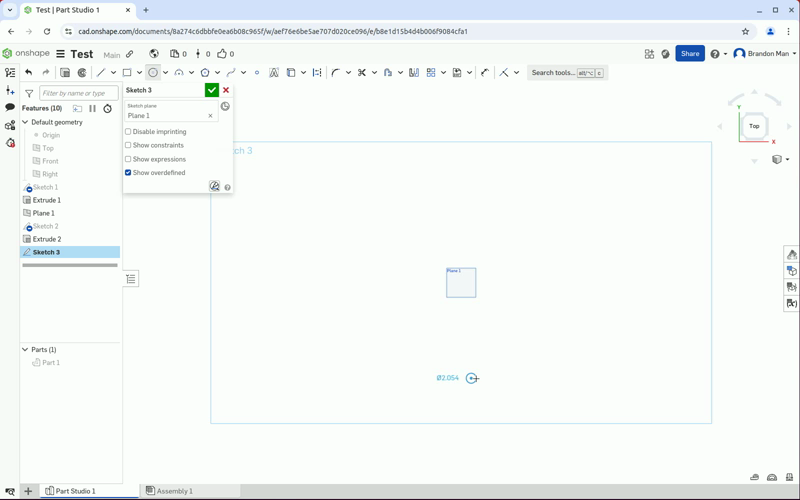
click(476, 378)
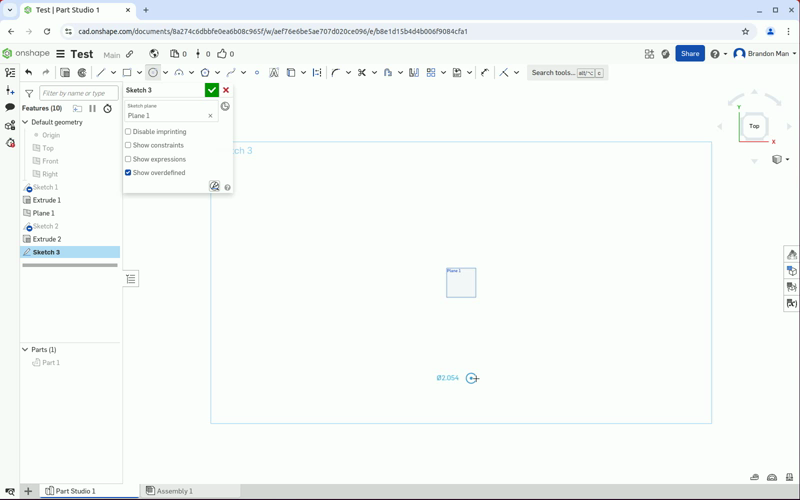
key(esc)
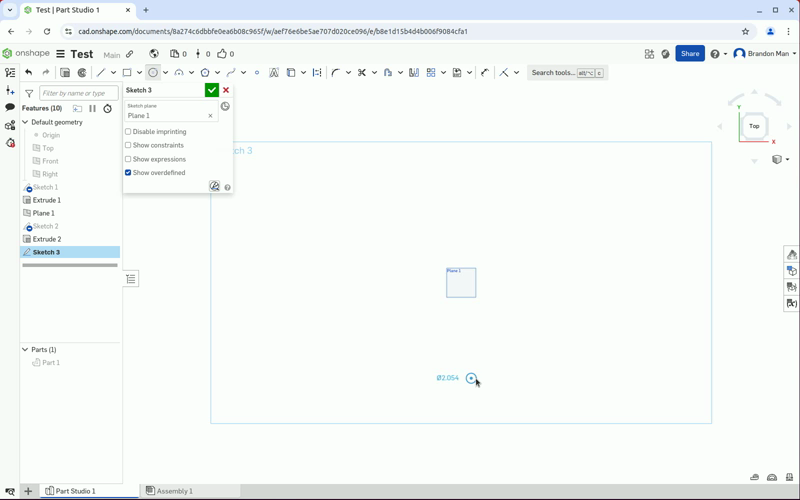
mouse_move(470, 382)
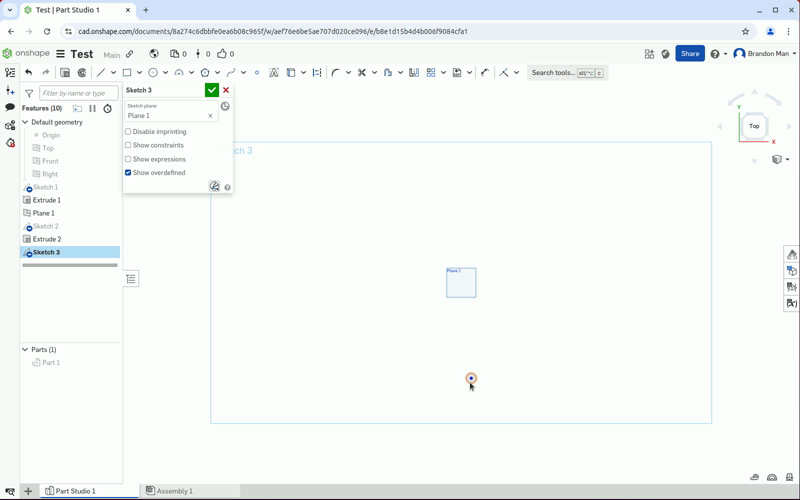
scroll(6)
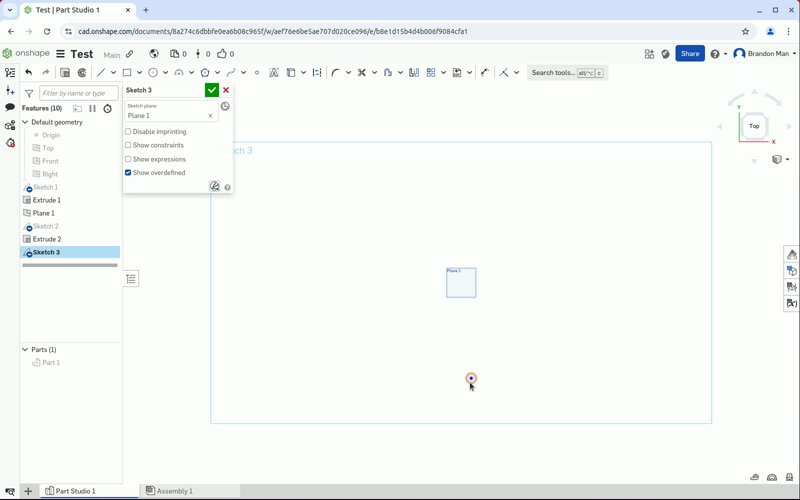
scroll(6)
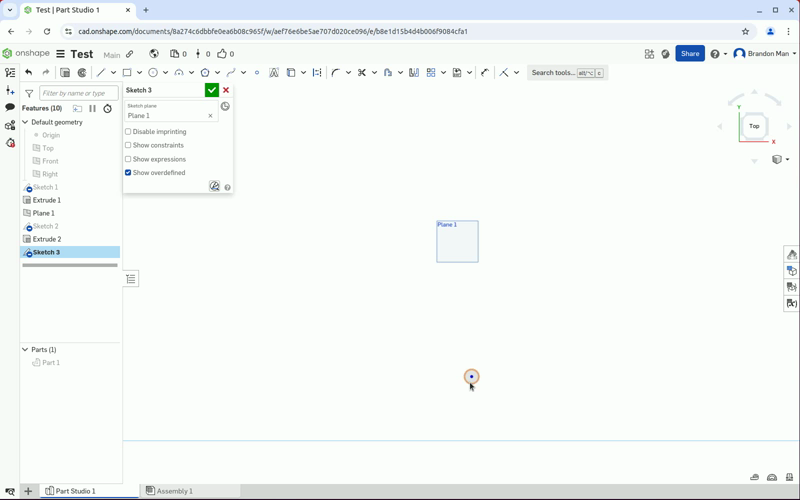
scroll(6)
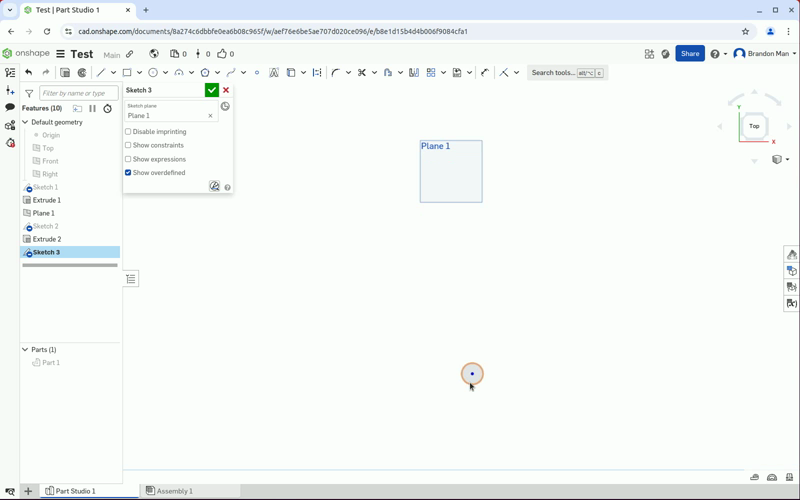
scroll(6)
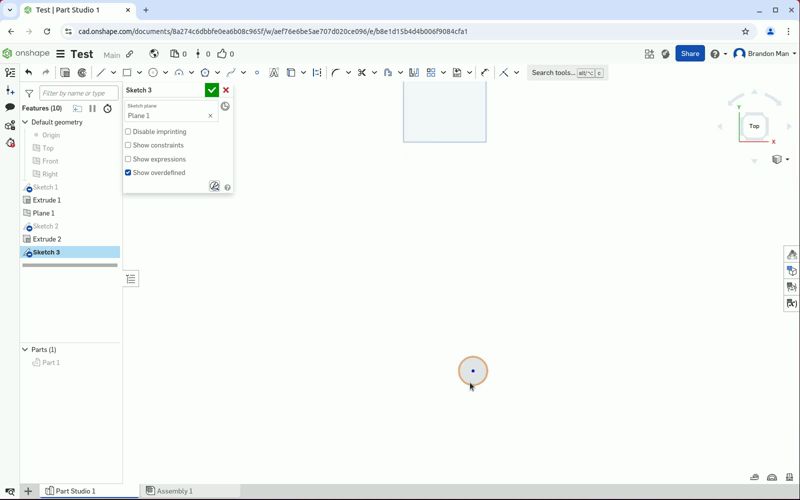
scroll(6)
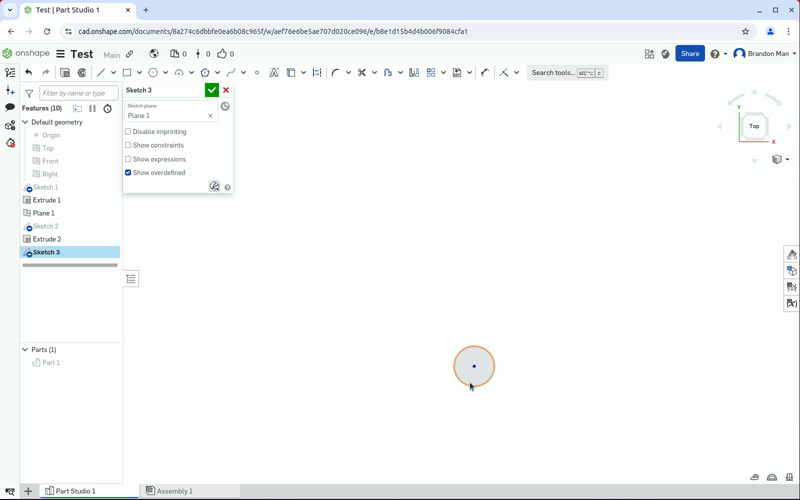
scroll(6)
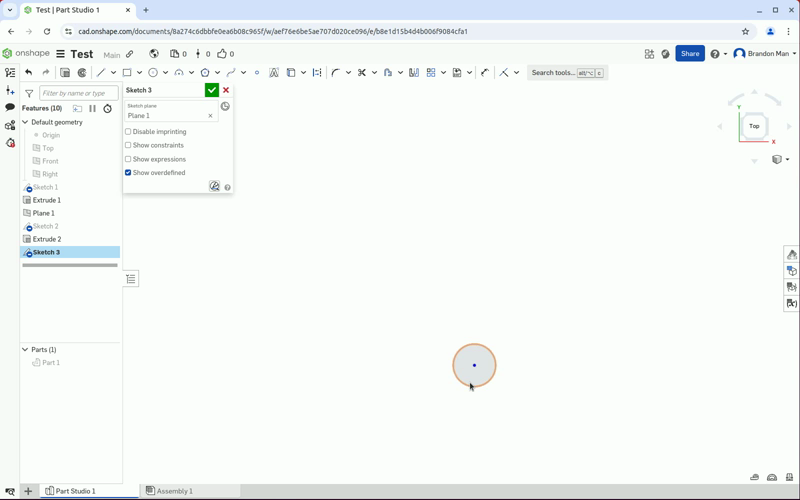
scroll(6)
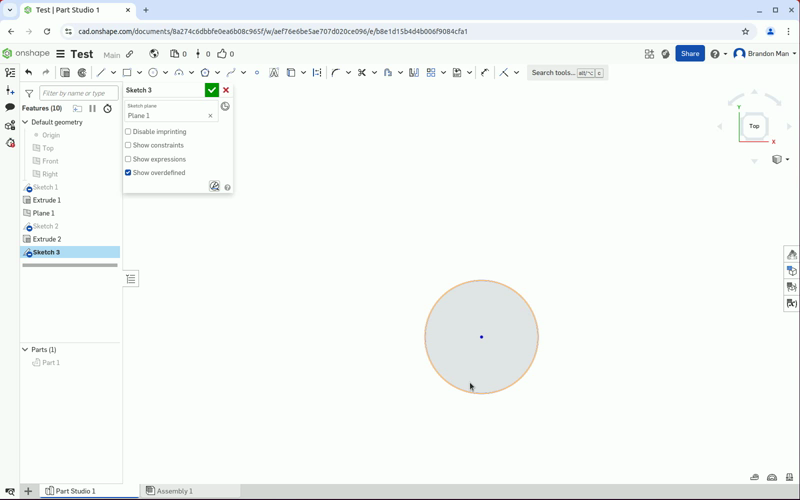
click(470, 382)
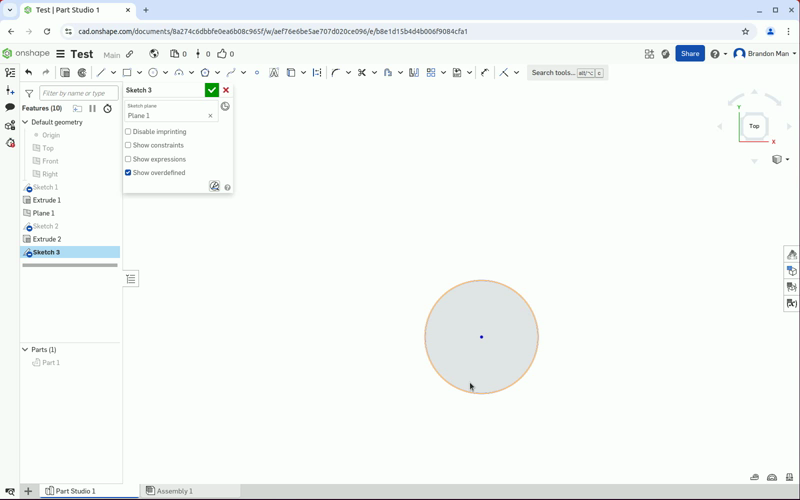
scroll(-6)
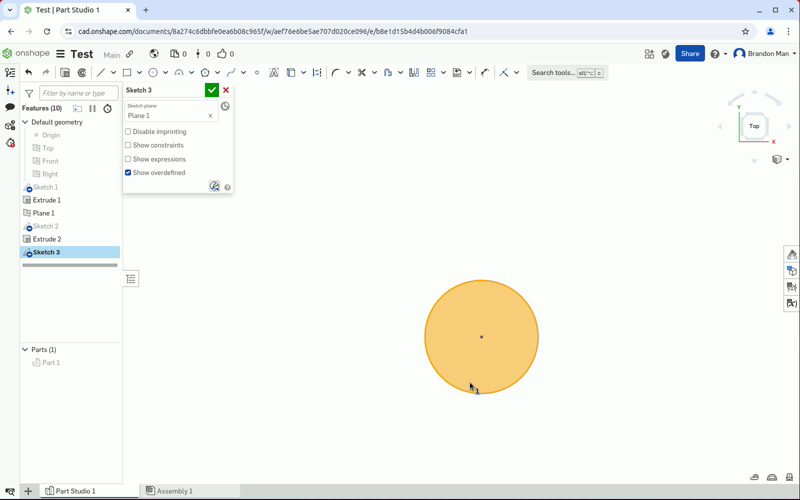
scroll(-6)
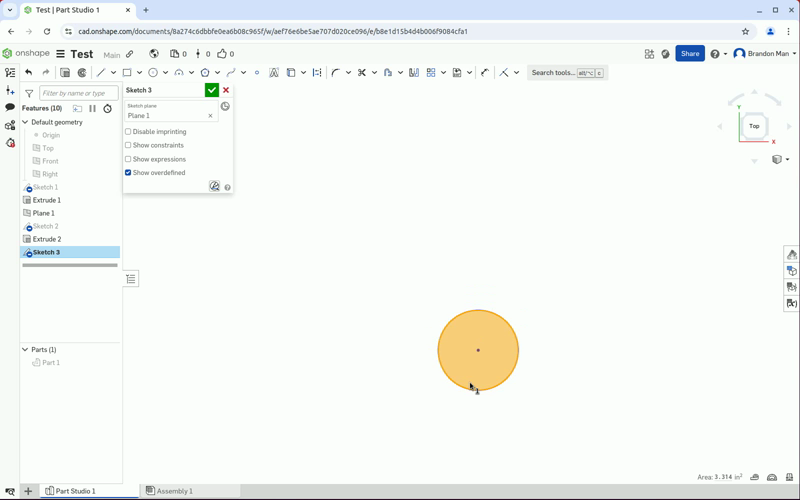
scroll(-6)
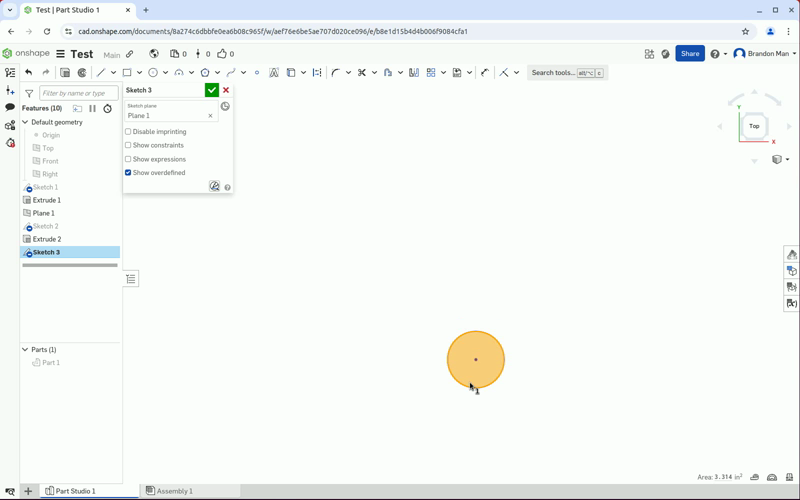
scroll(-6)
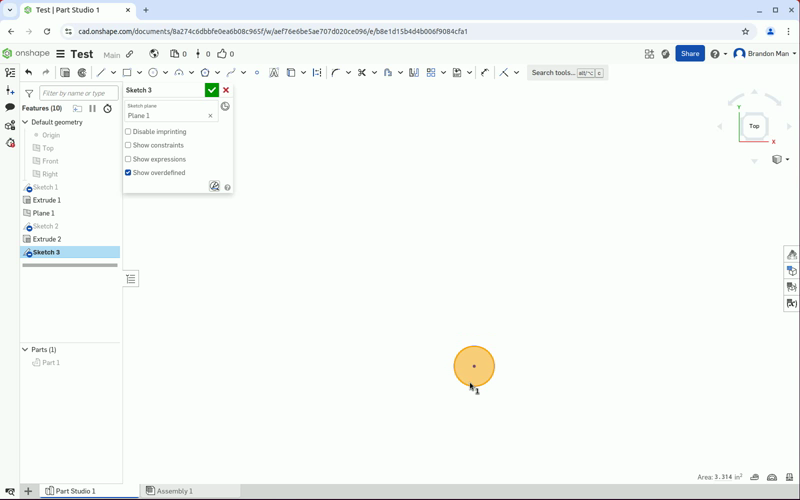
scroll(-6)
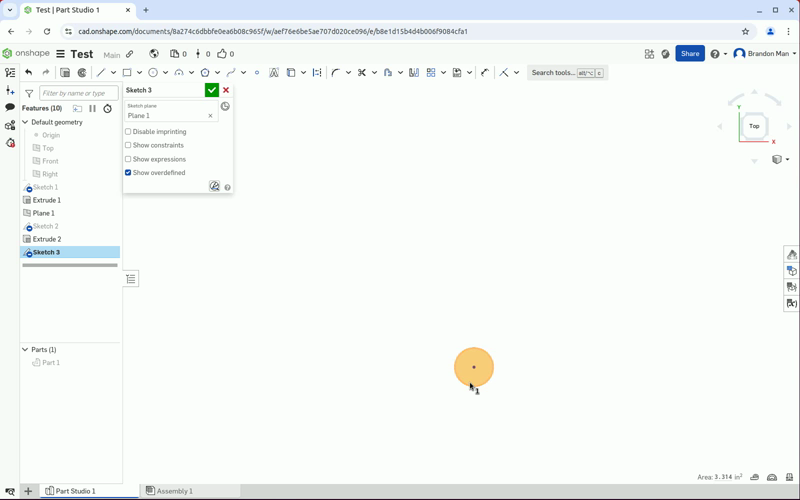
scroll(-6)
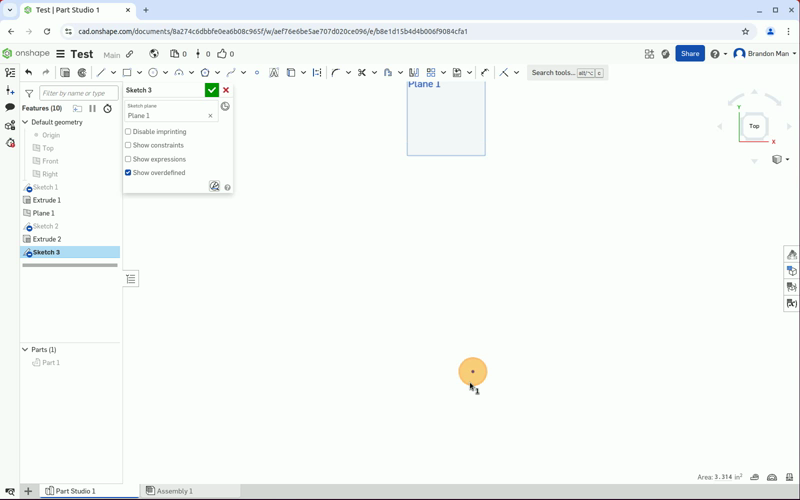
scroll(-6)
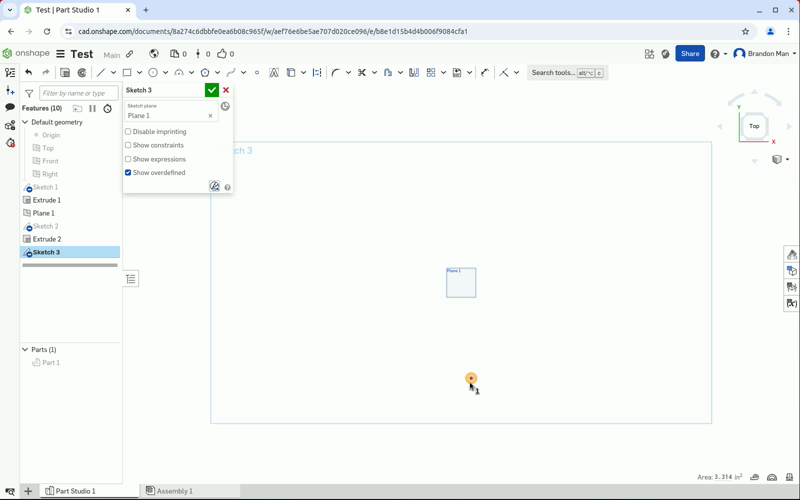
mouse_move(73, 352)
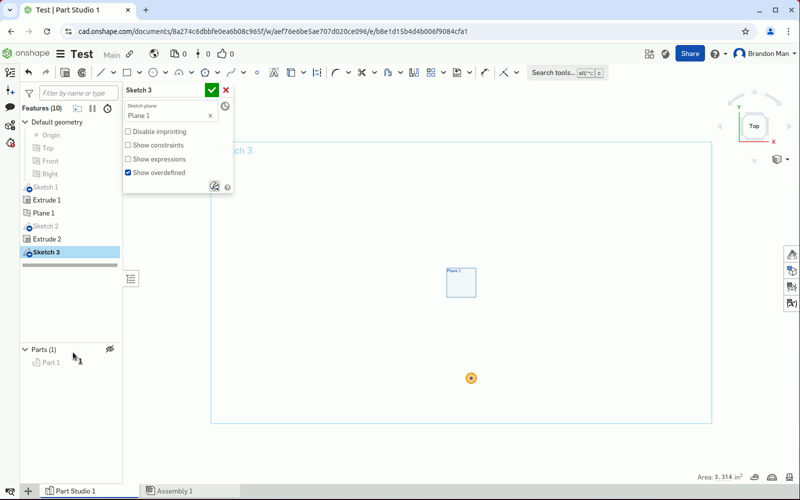
key(shift+y)
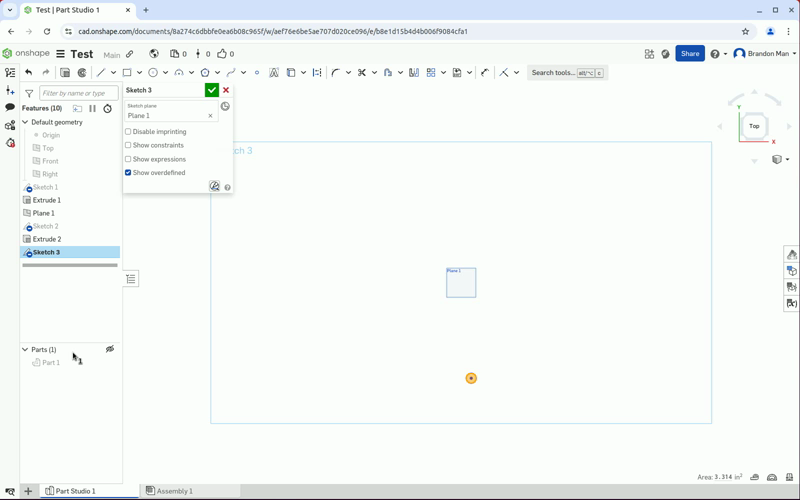
key(shift+e)
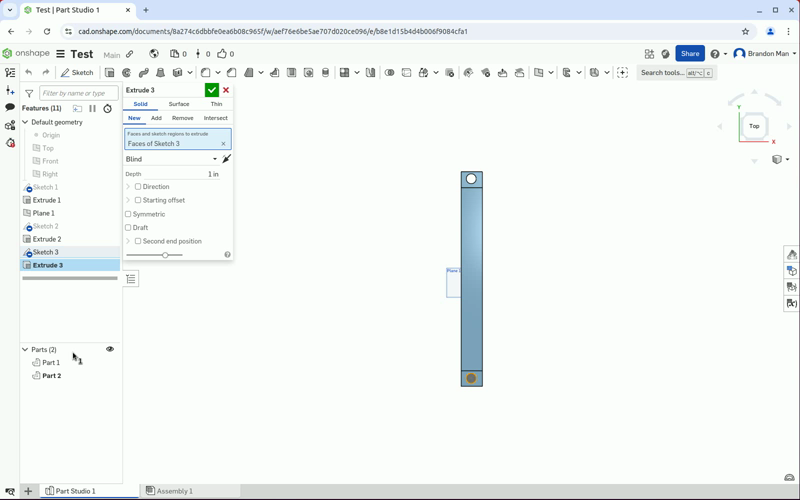
mouse_move(143, 106)
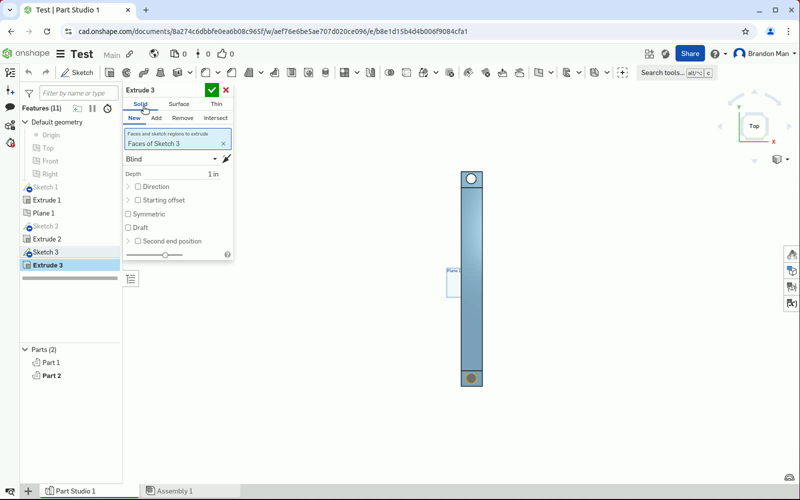
click(143, 106)
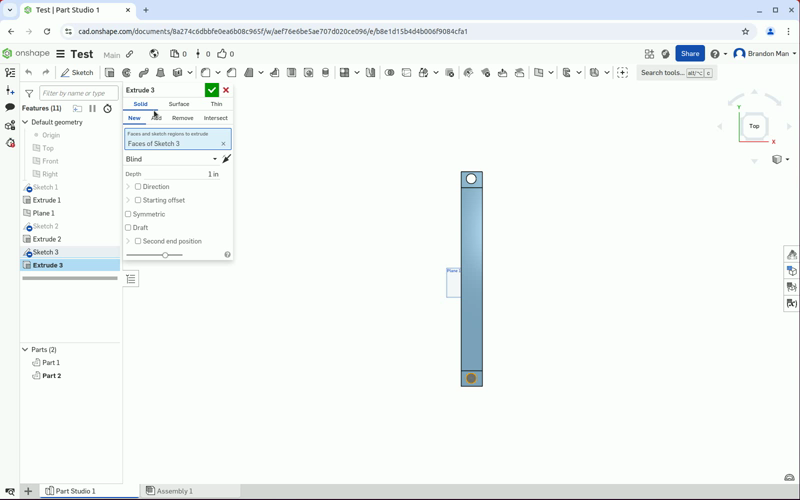
mouse_move(186, 120)
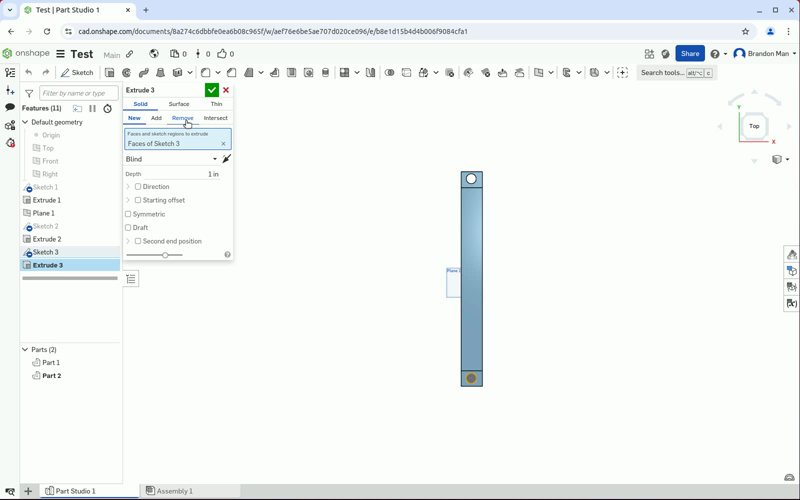
click(186, 120)
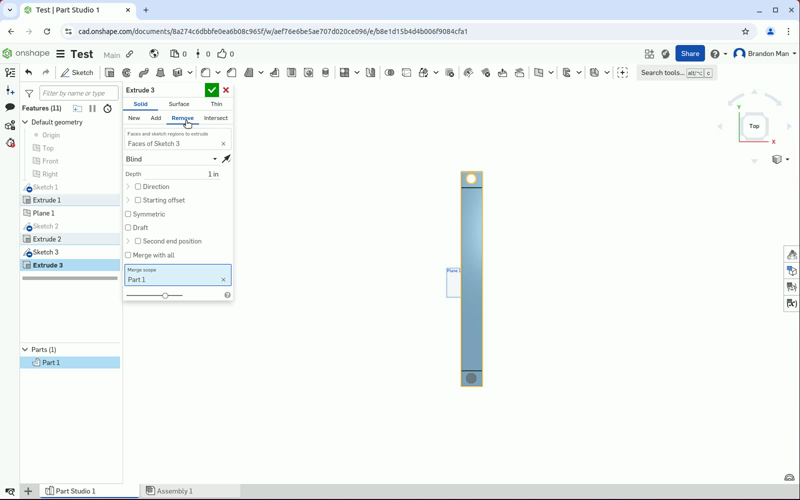
key(tab, 4)
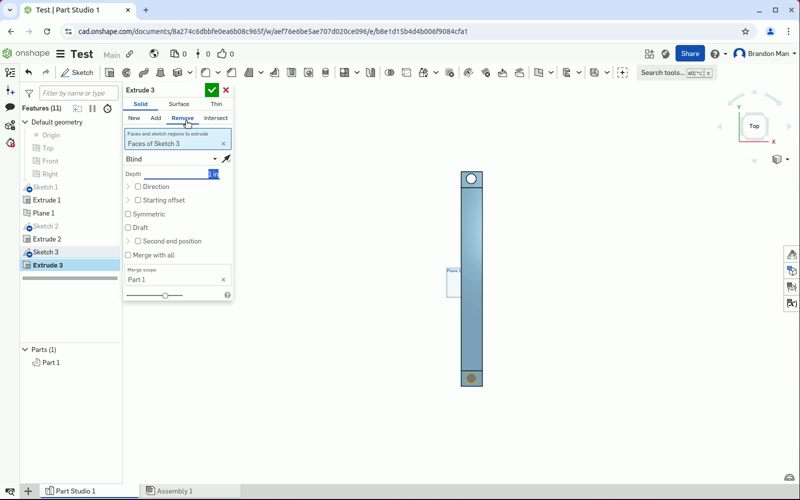
text(10.832)
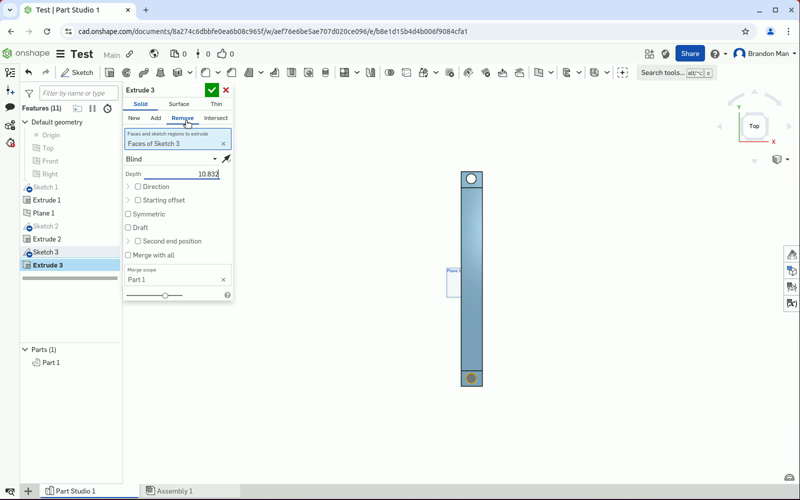
key(tab, 6)
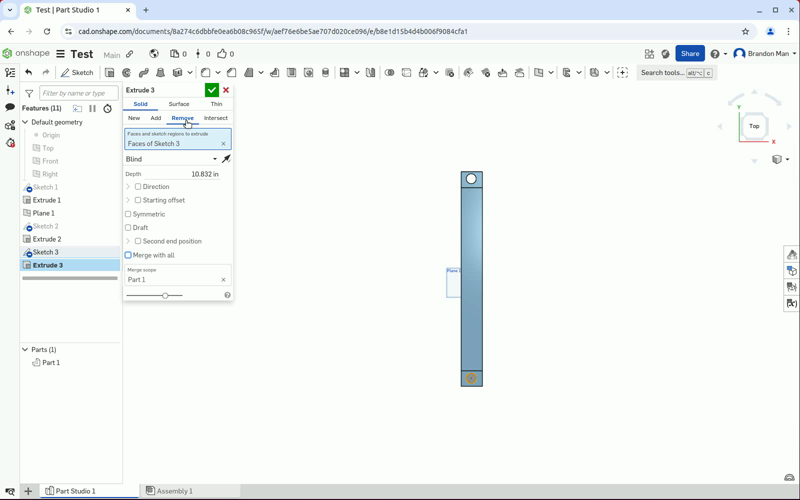
key(space)
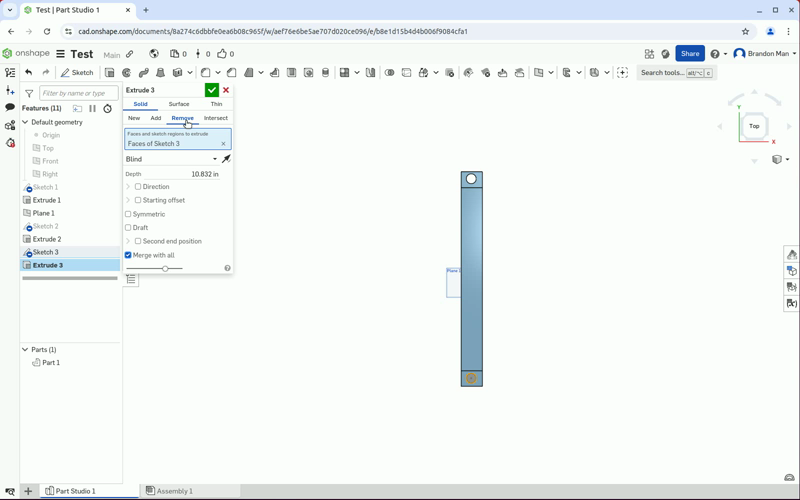
key(enter)
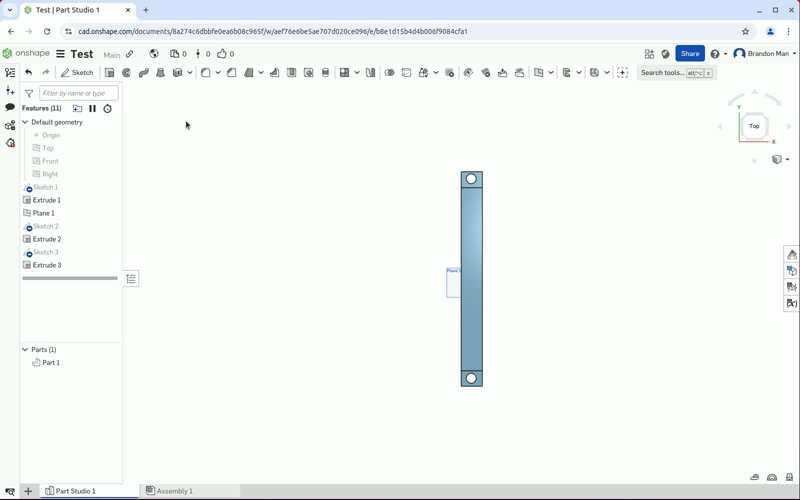
key(shift+h)
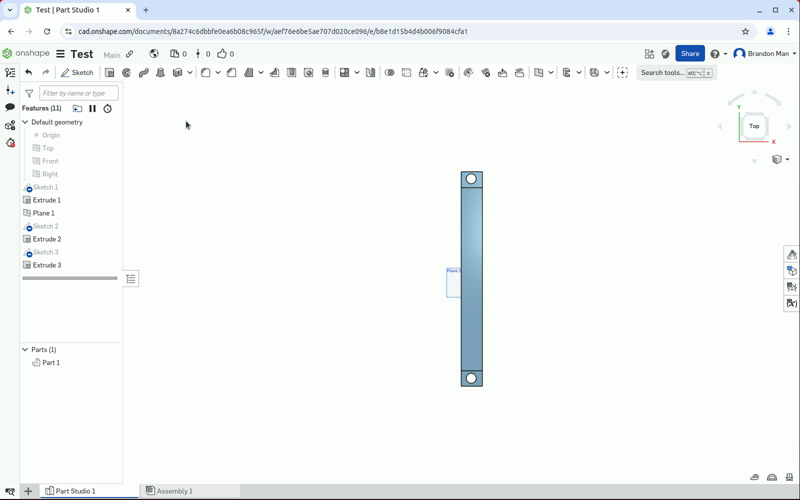
key(shift+h)
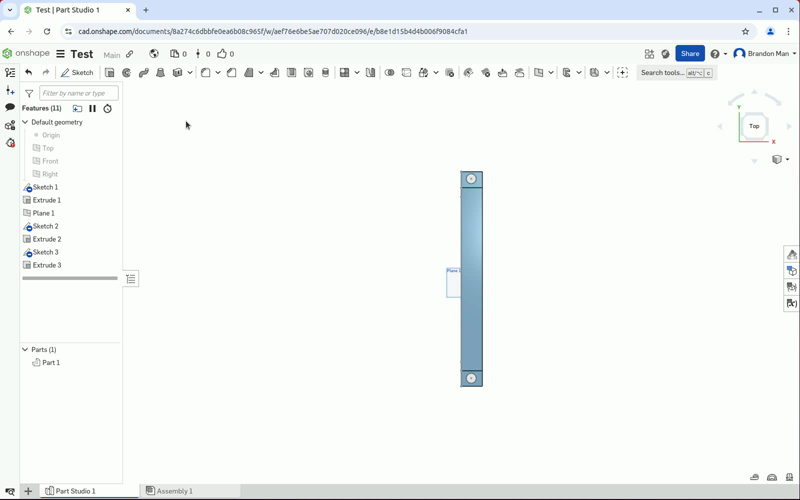
key(shift+7)
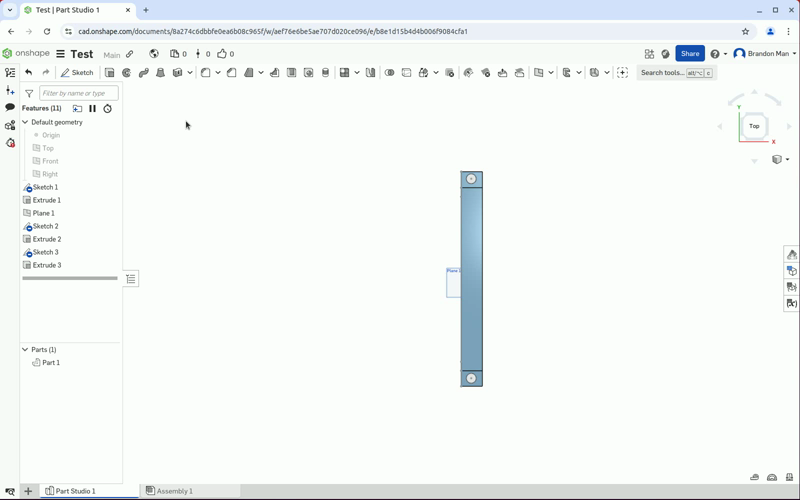
key(up, 3)
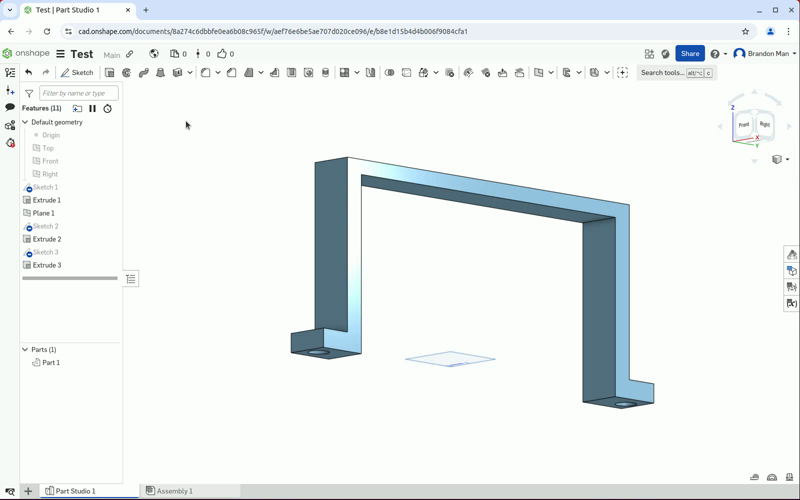
key(left, 3)
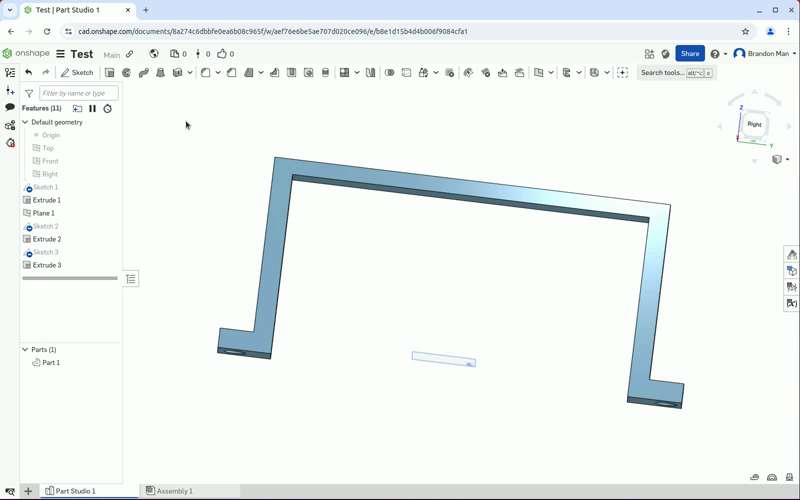
key(right, 3)
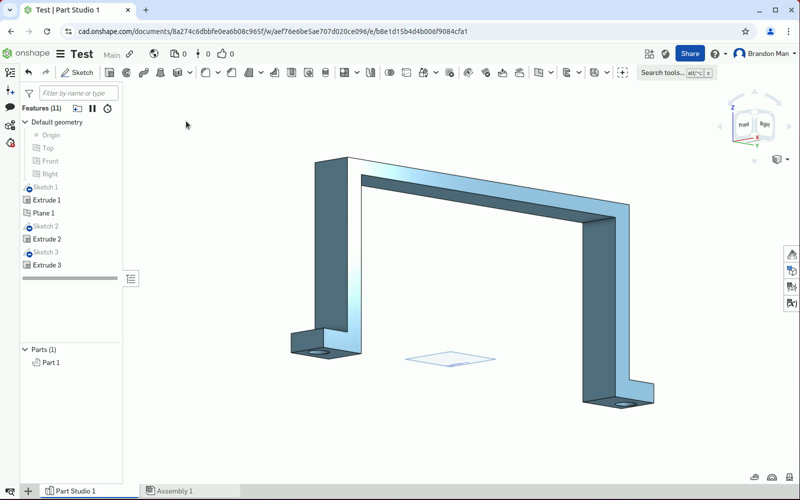
key(down, 3)
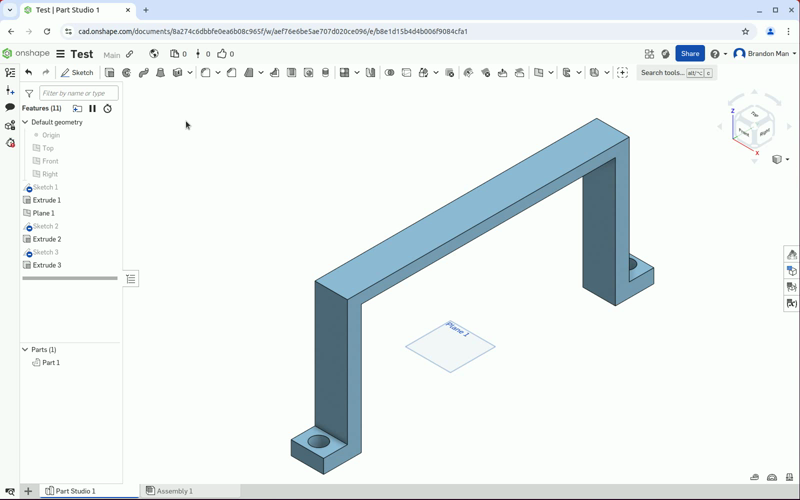
mouse_move(73, 189)
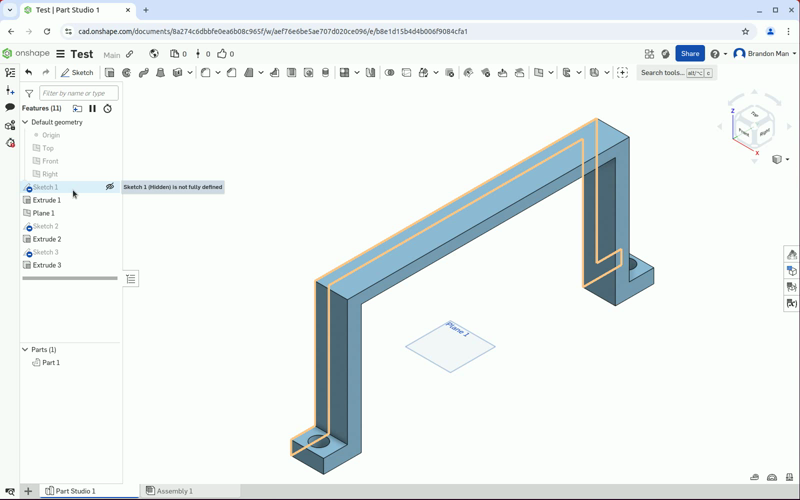
click(73, 189)